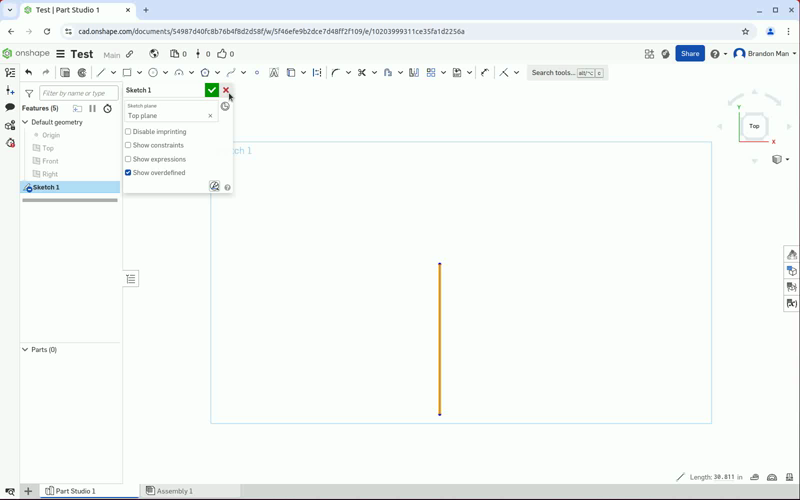
key(shift+h)
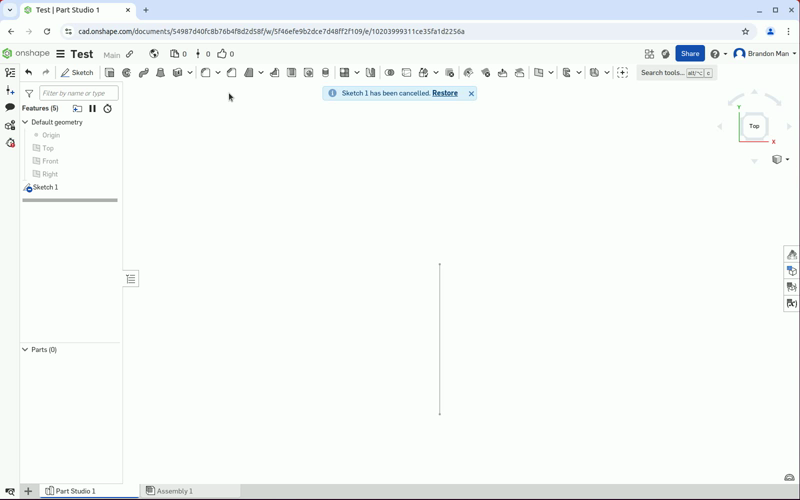
mouse_move(73, 352)
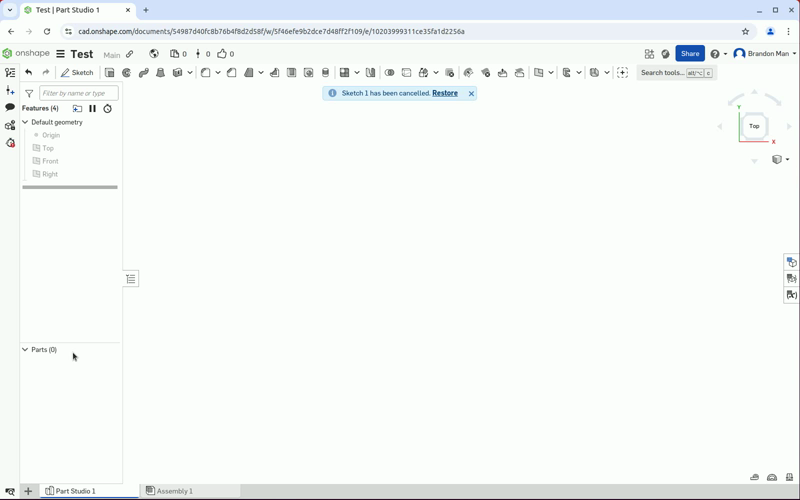
key(y)
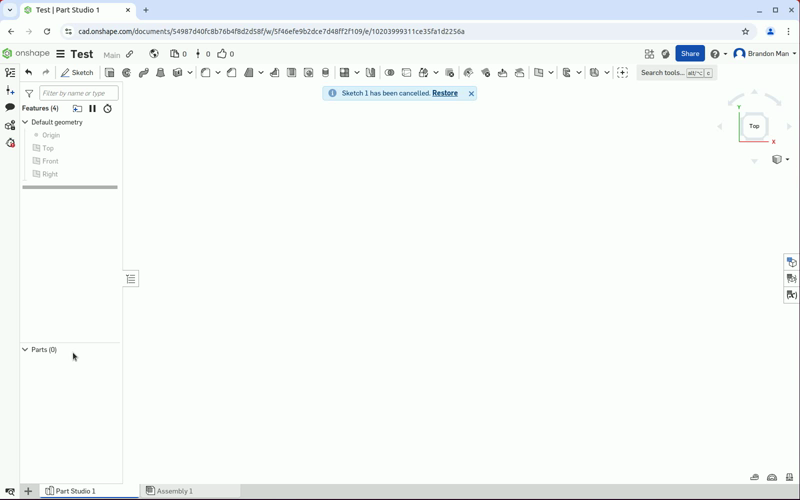
key(shift+p)
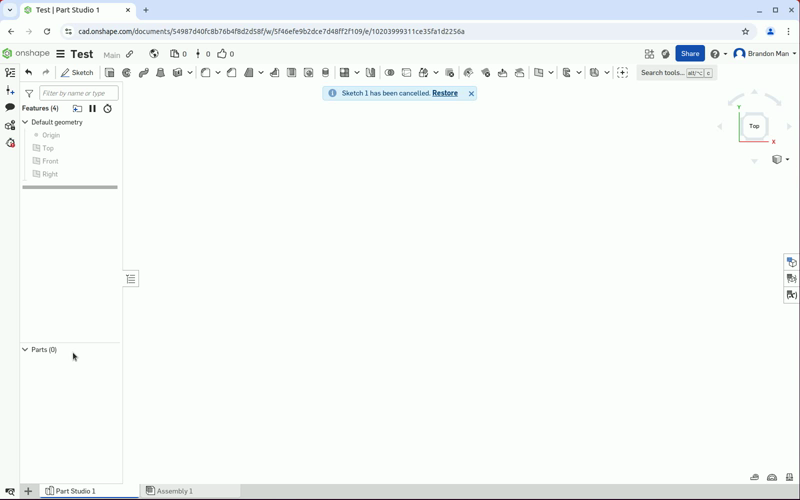
key(space)
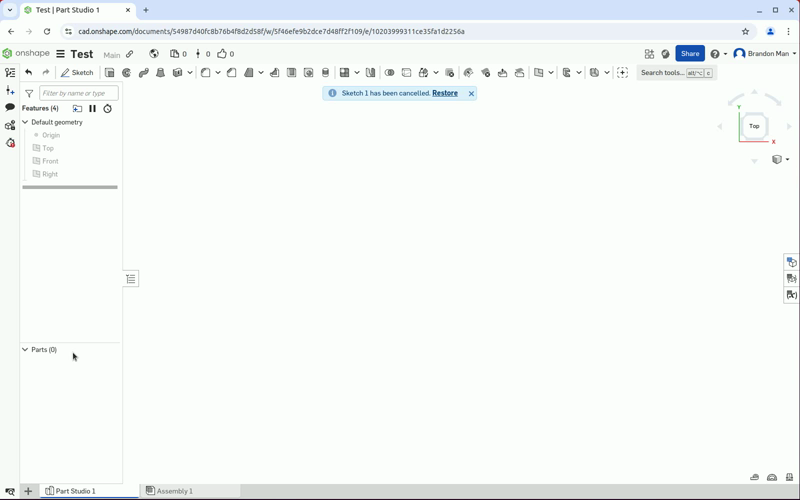
key_down(shift)
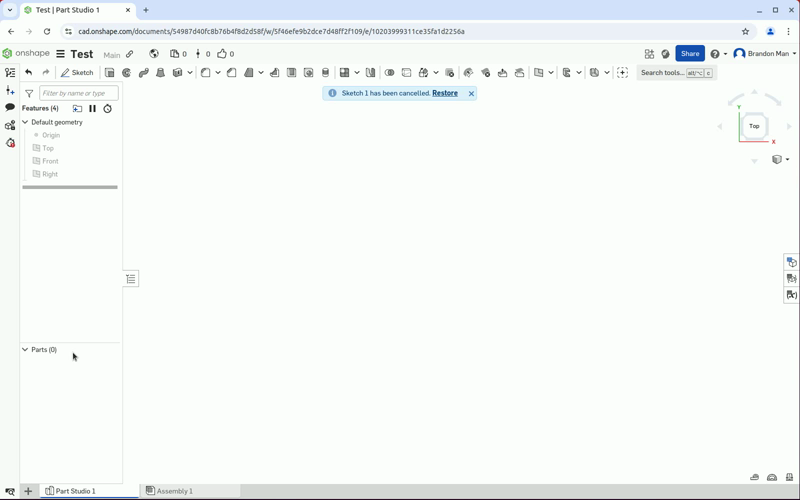
key(up)
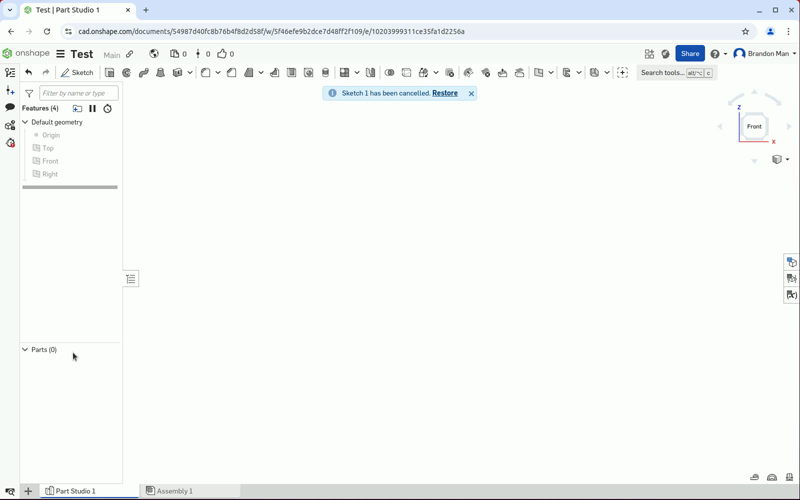
key_up(shift)
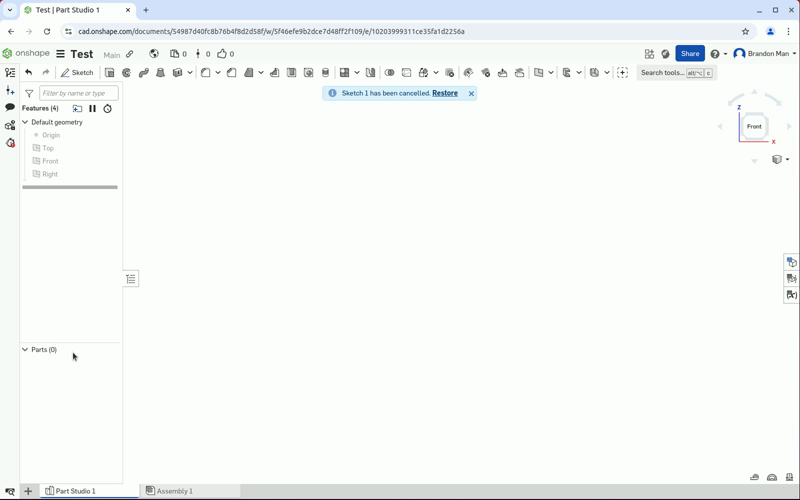
mouse_move(73, 352)
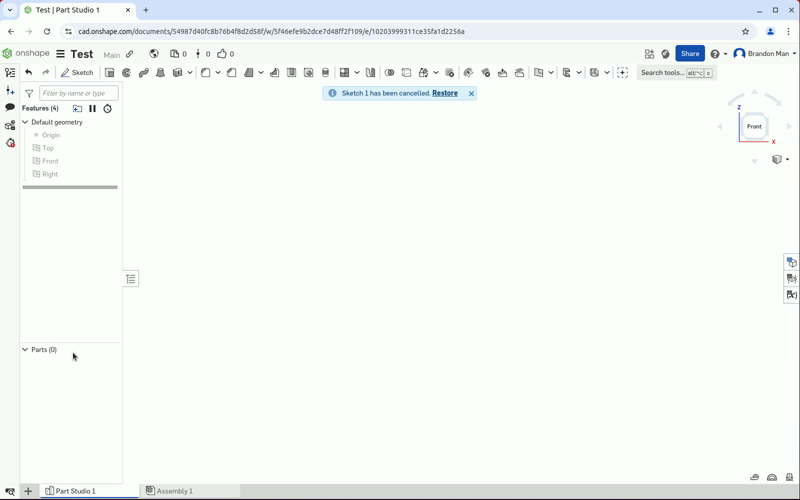
key(shift+y)
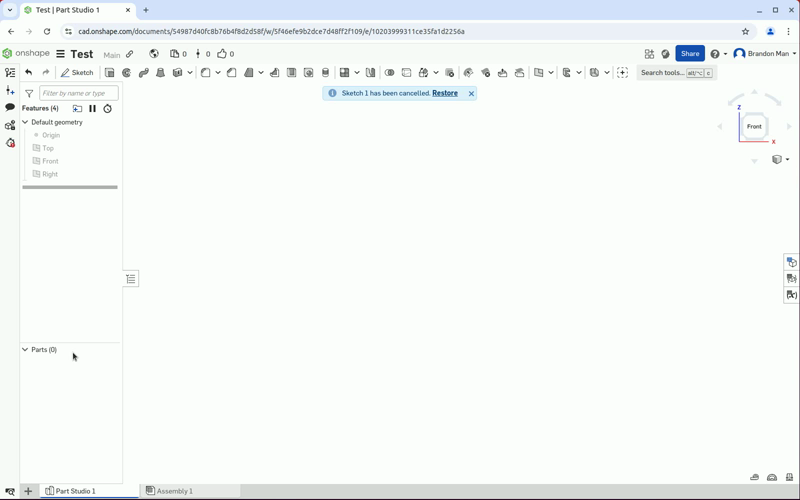
key(shift+s)
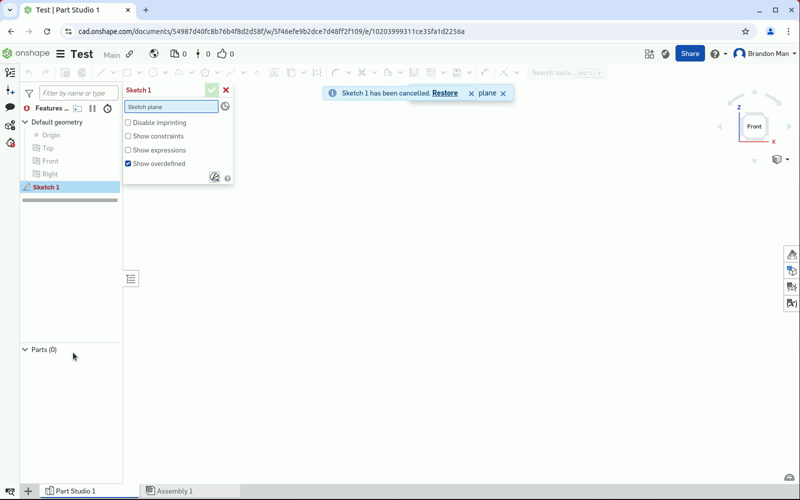
mouse_move(73, 163)
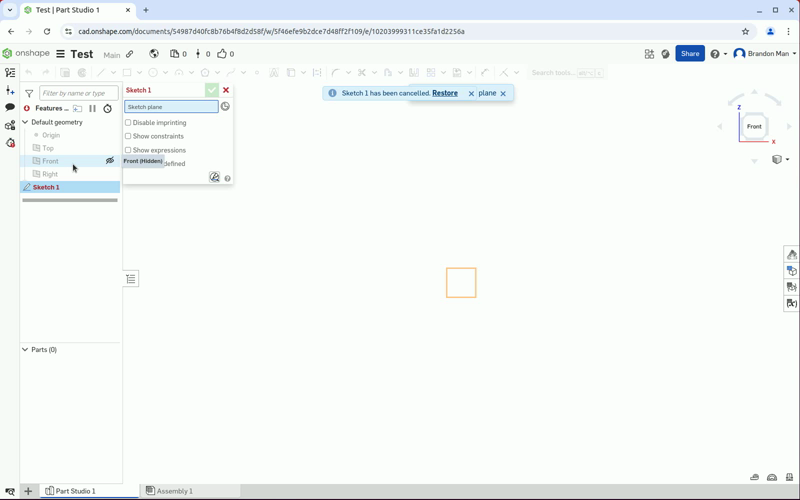
click(73, 163)
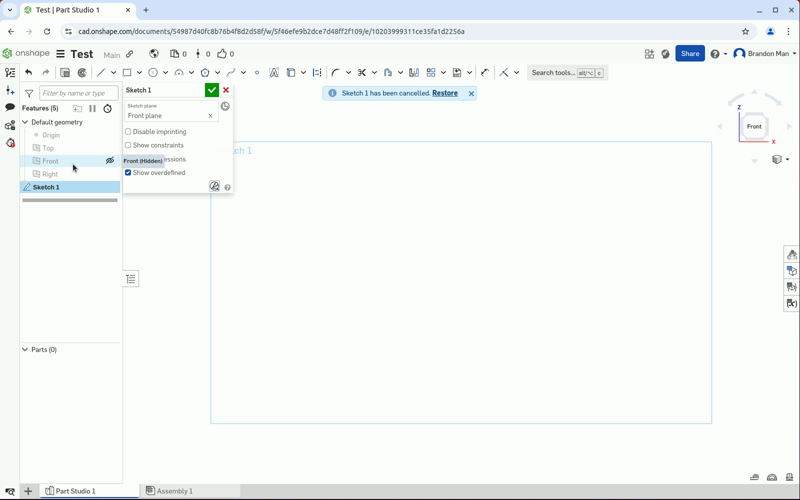
mouse_move(73, 352)
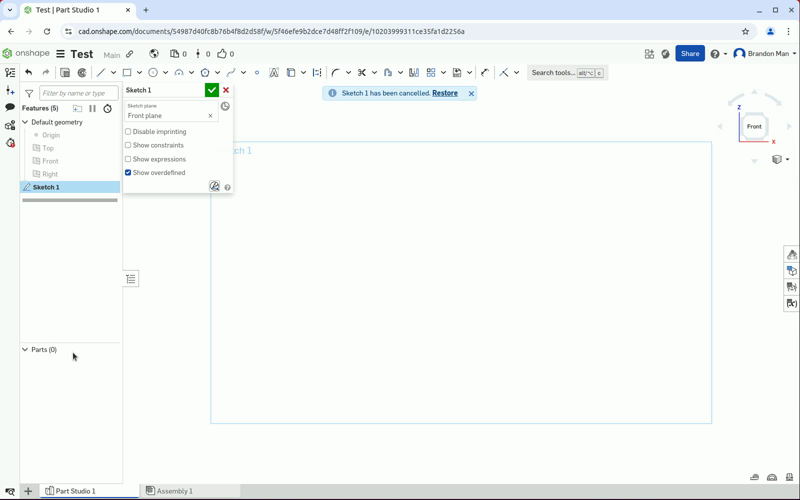
key(y)
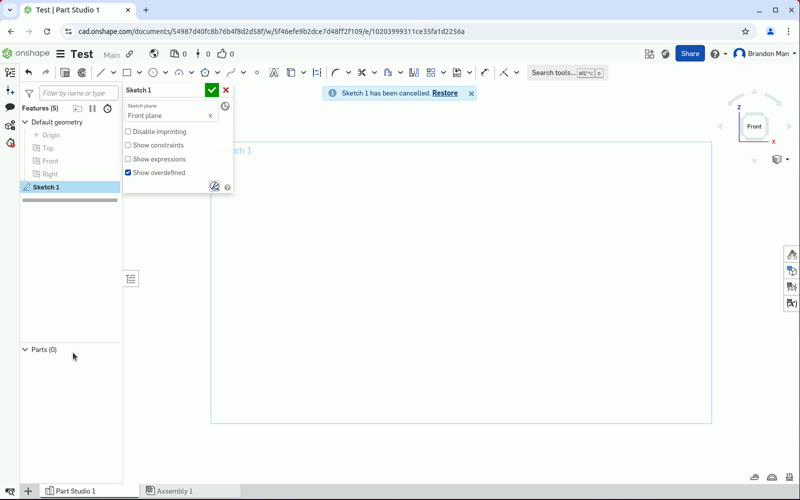
key(l)
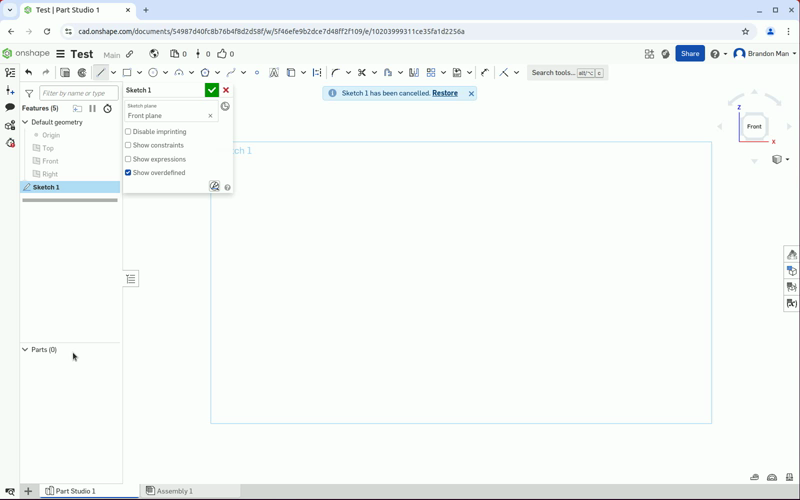
key_down(shift)
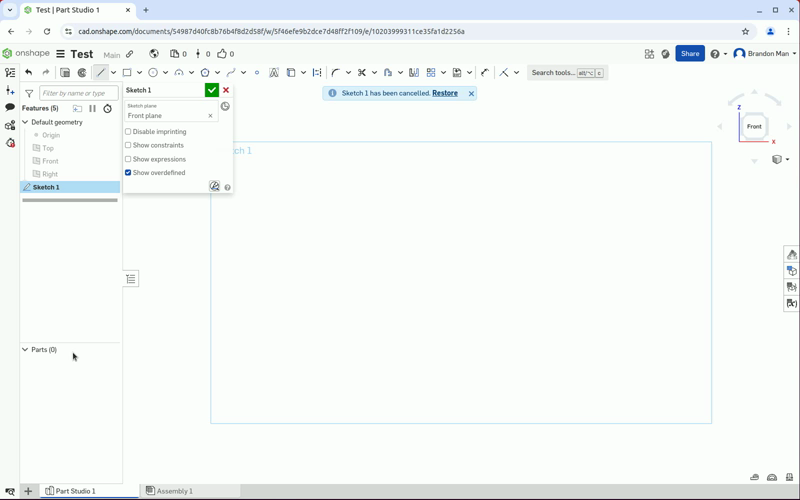
mouse_move(531, 257)
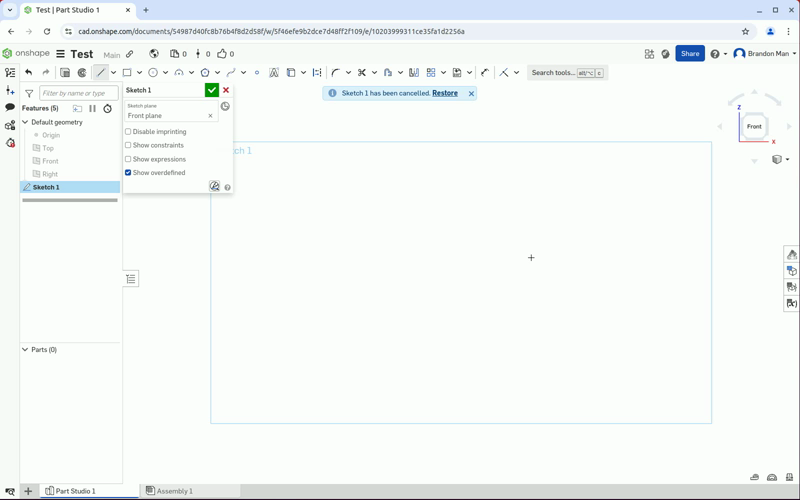
click(531, 257)
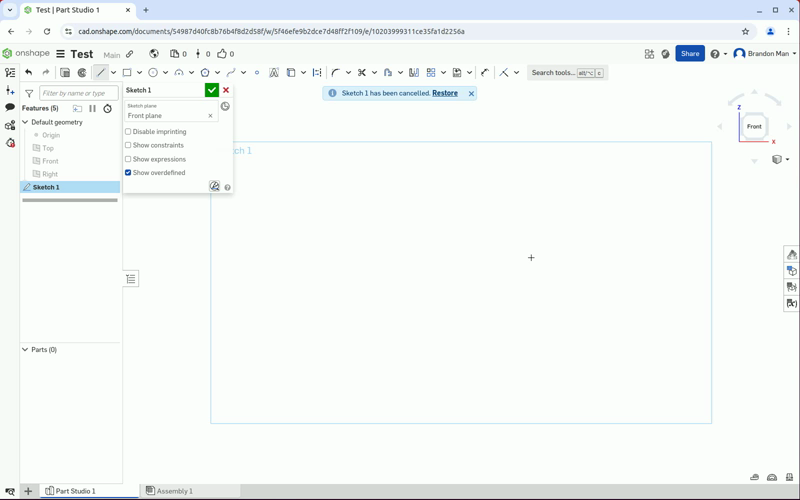
key_up(shift)
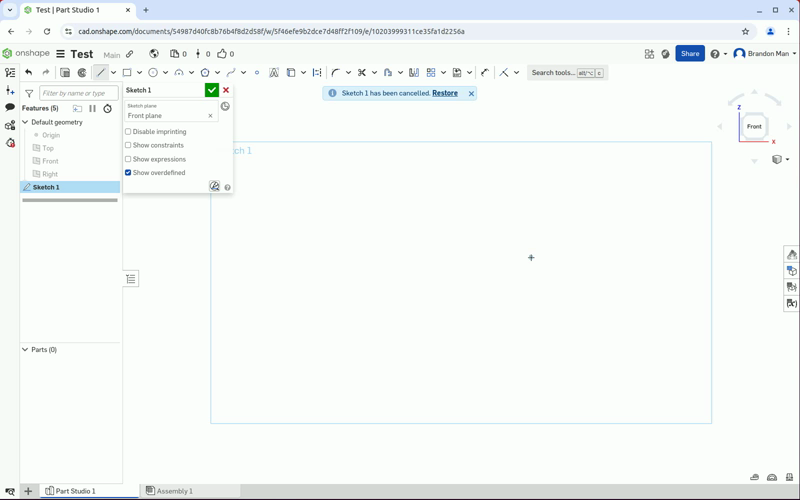
key_down(shift)
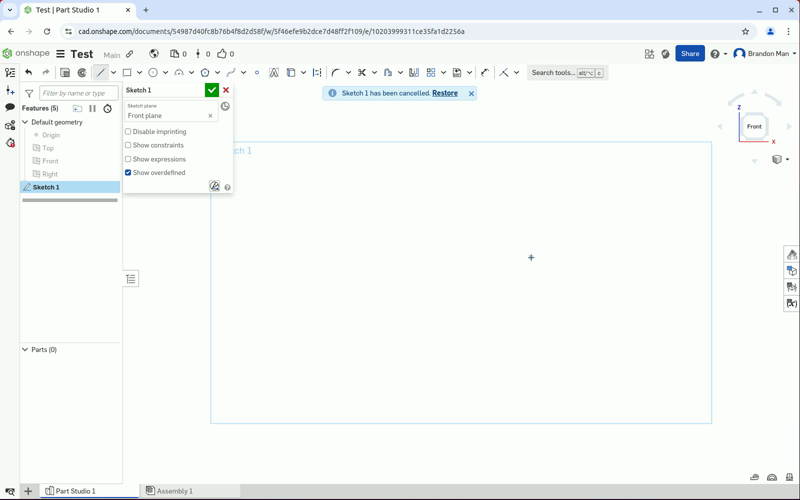
mouse_move(561, 257)
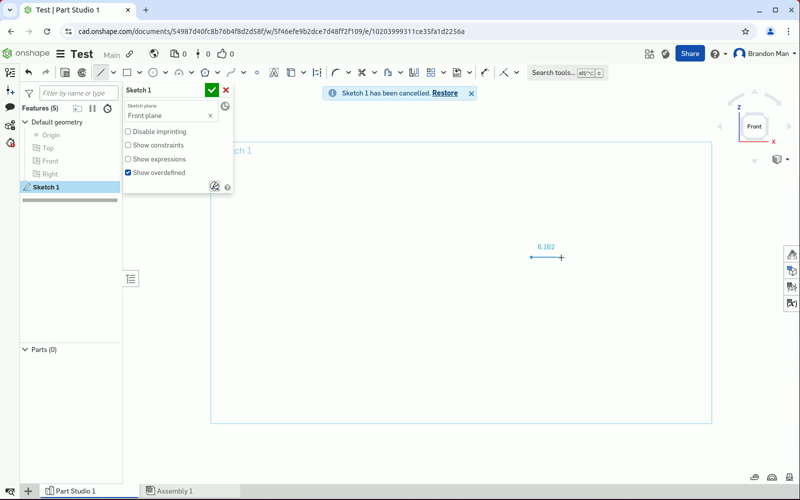
mouse_move(541, 264)
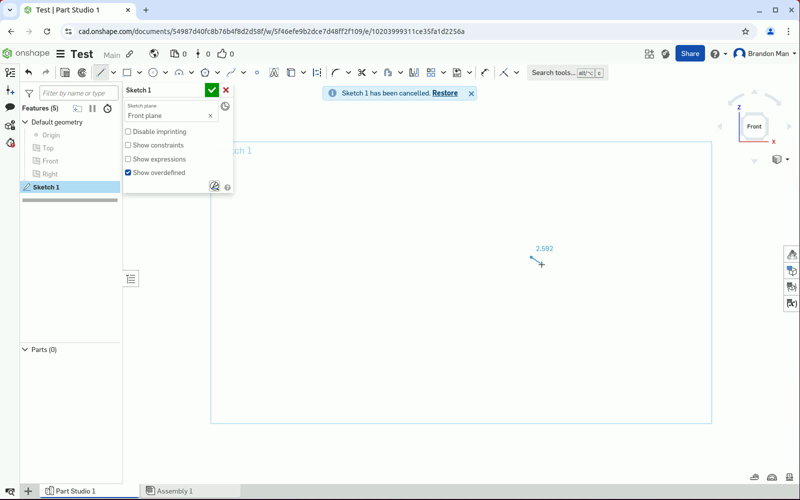
click(541, 264)
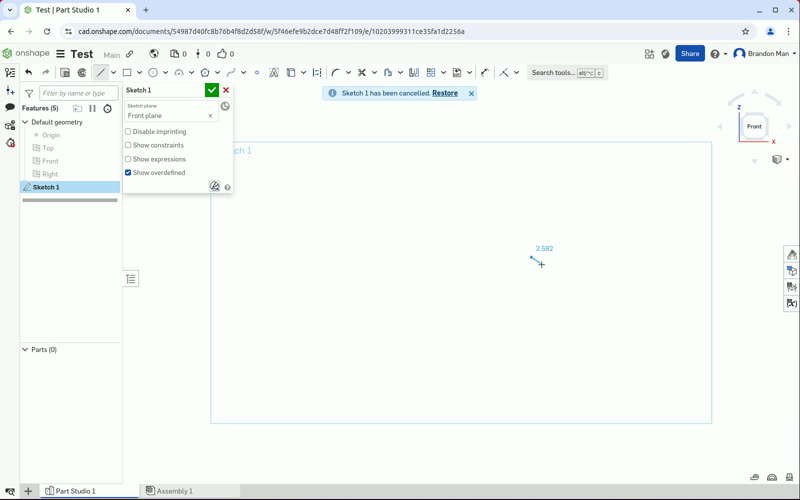
key_up(shift)
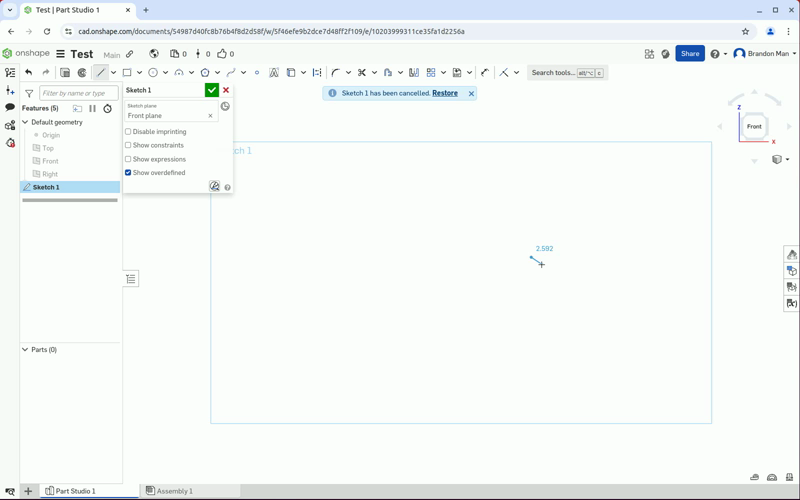
key_down(shift)
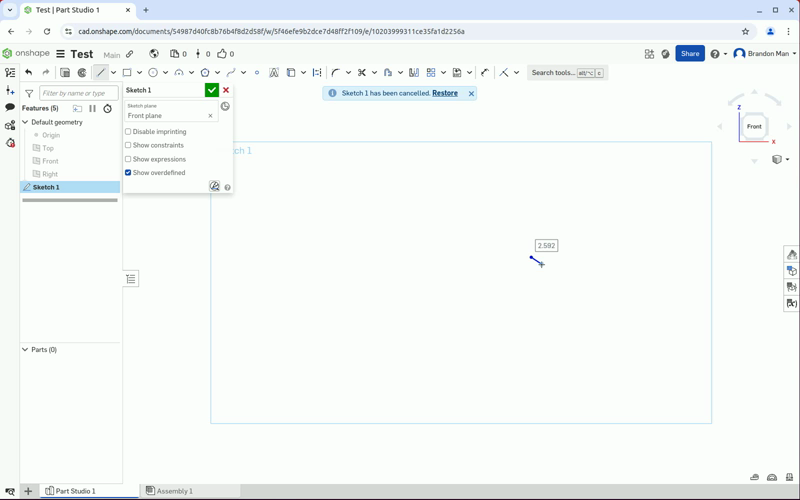
mouse_move(571, 264)
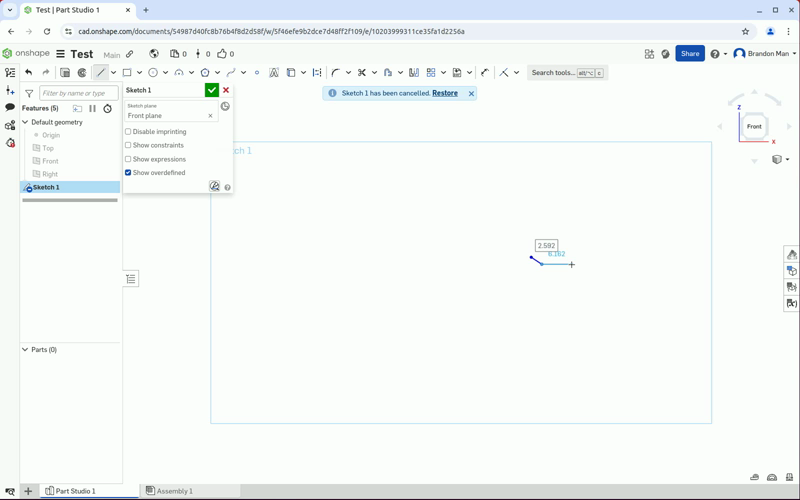
mouse_move(541, 237)
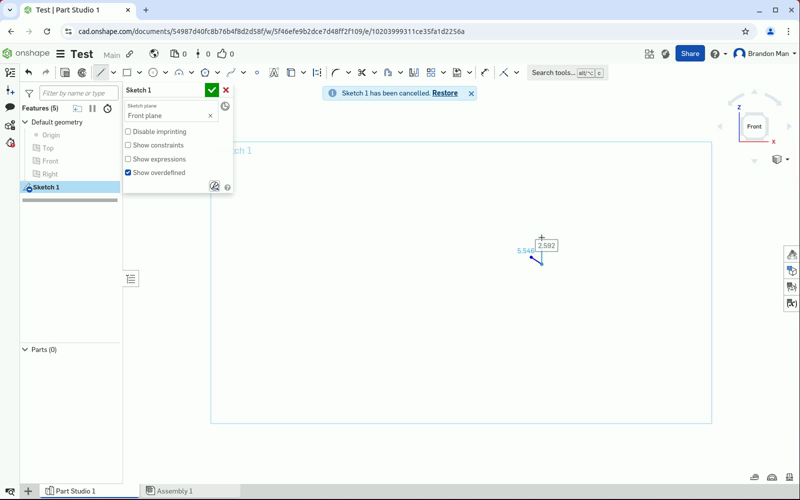
click(541, 237)
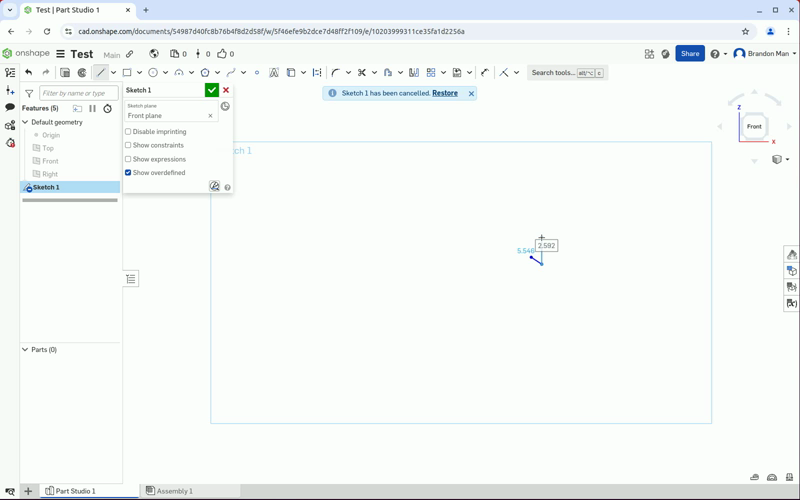
key_up(shift)
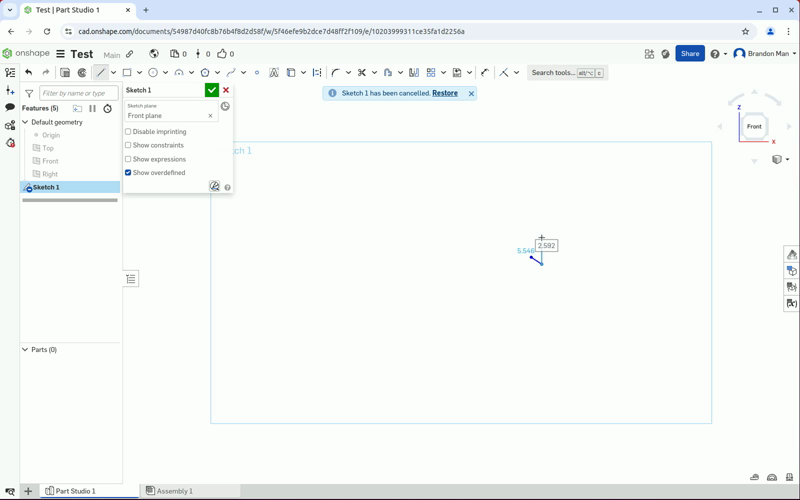
key_down(shift)
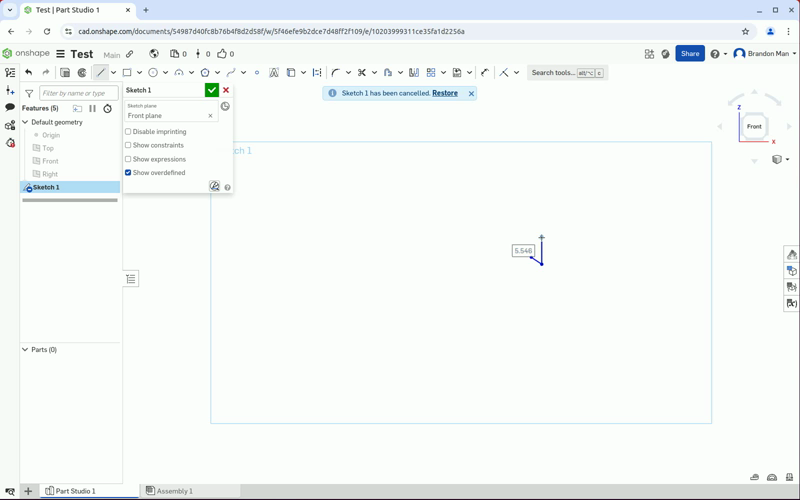
mouse_move(571, 237)
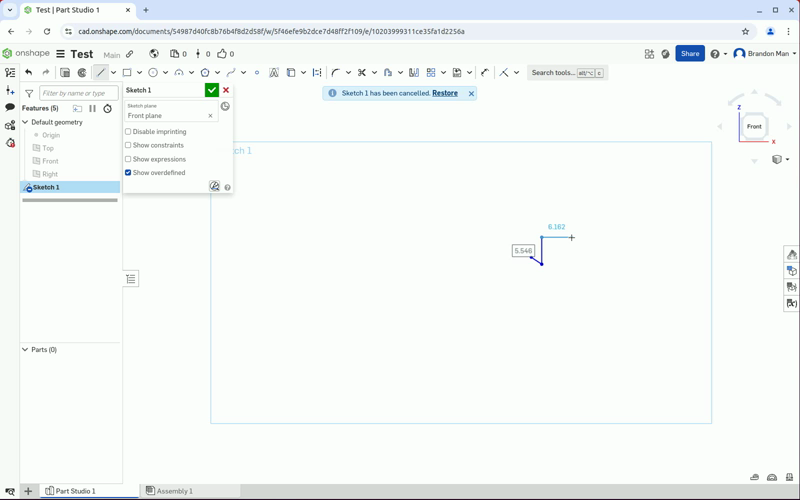
mouse_move(531, 244)
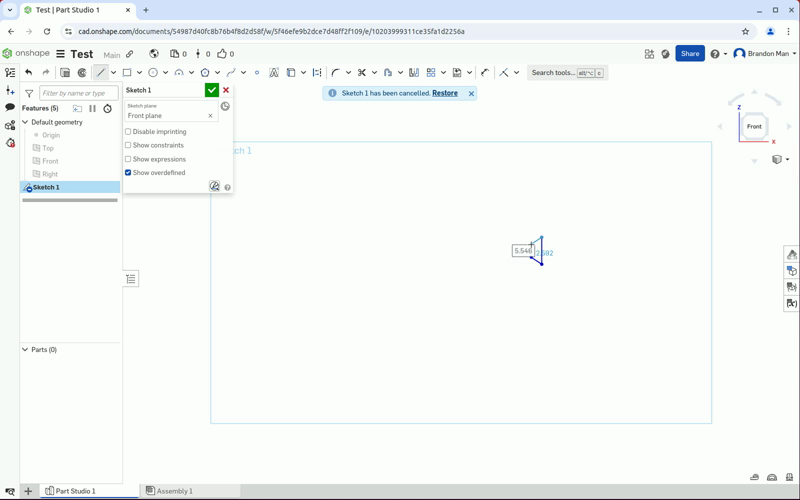
click(531, 244)
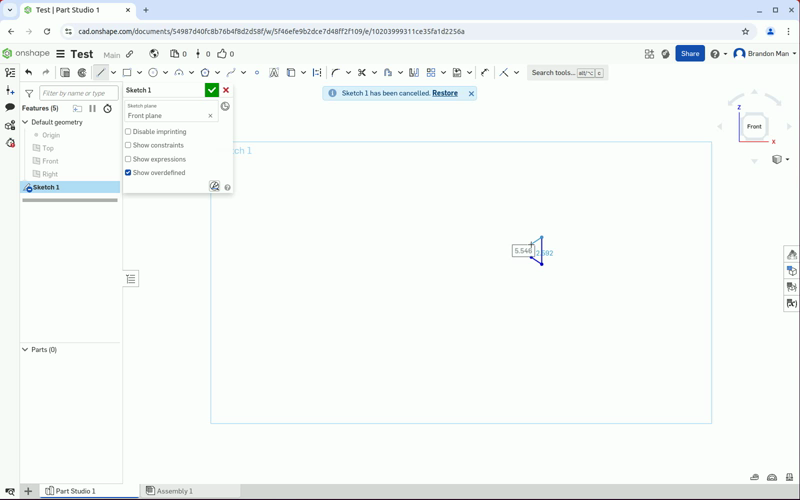
key_up(shift)
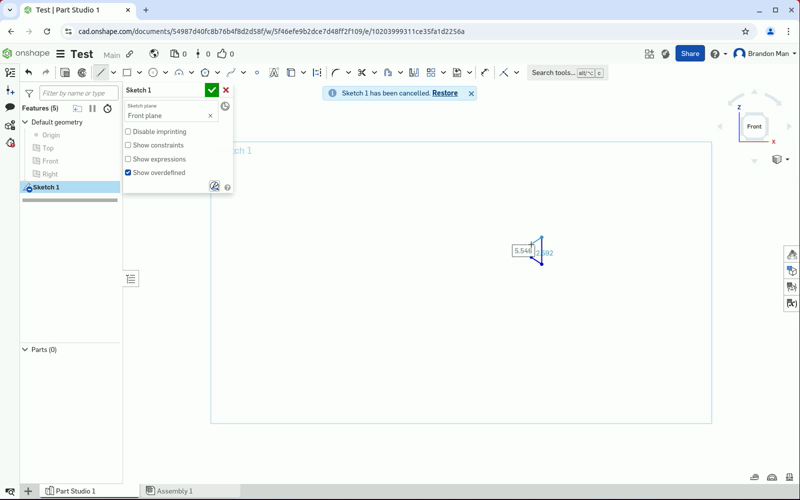
mouse_move(561, 244)
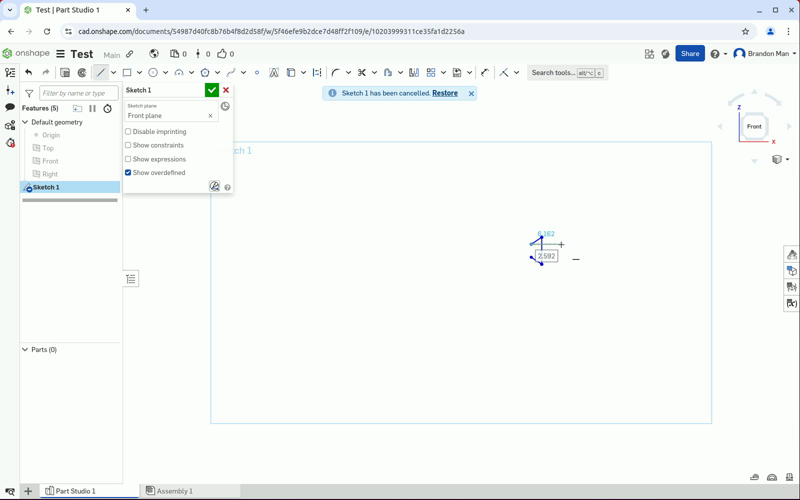
key_down(shift)
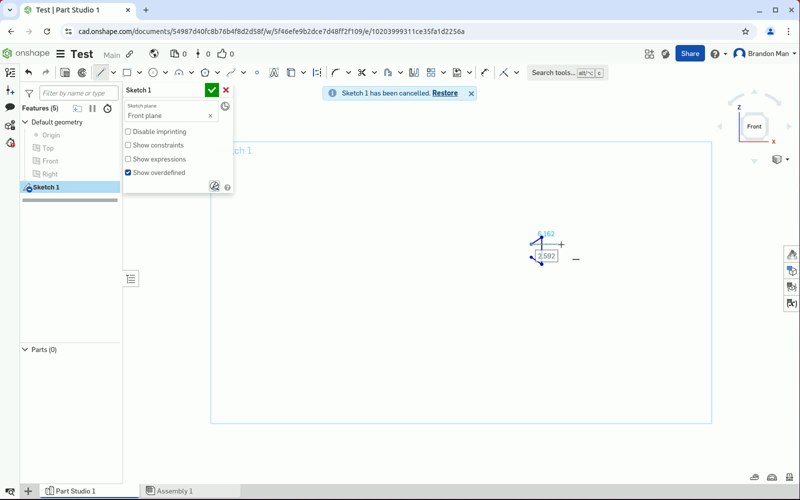
mouse_move(531, 257)
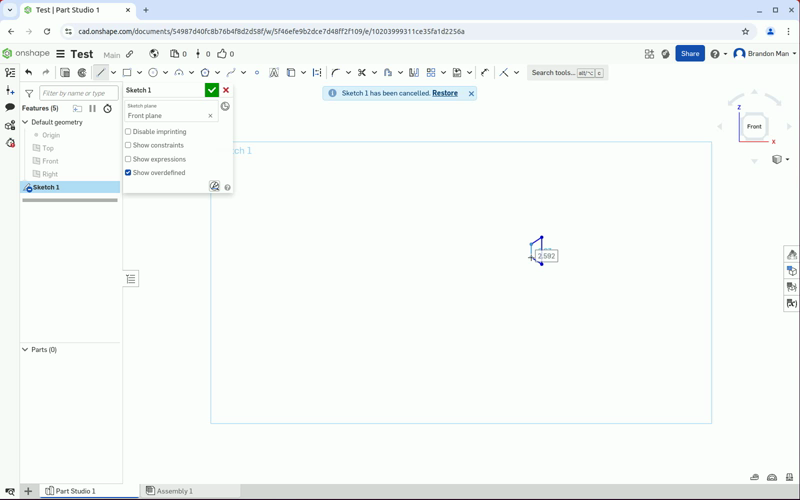
key_up(shift)
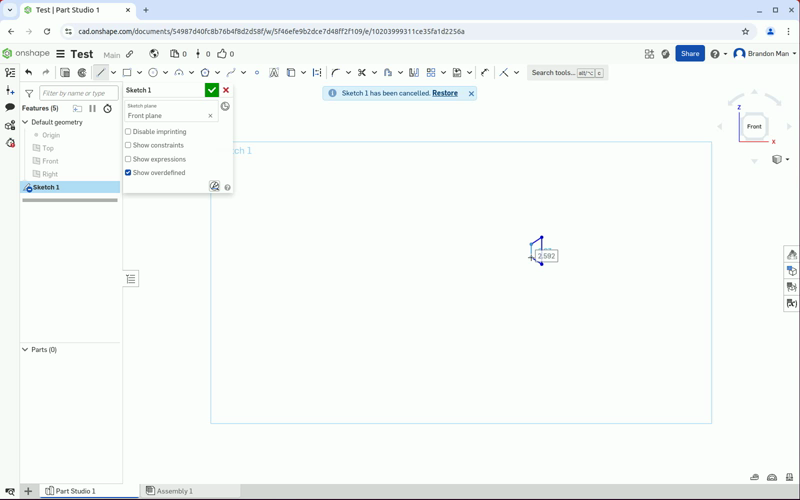
click(531, 257)
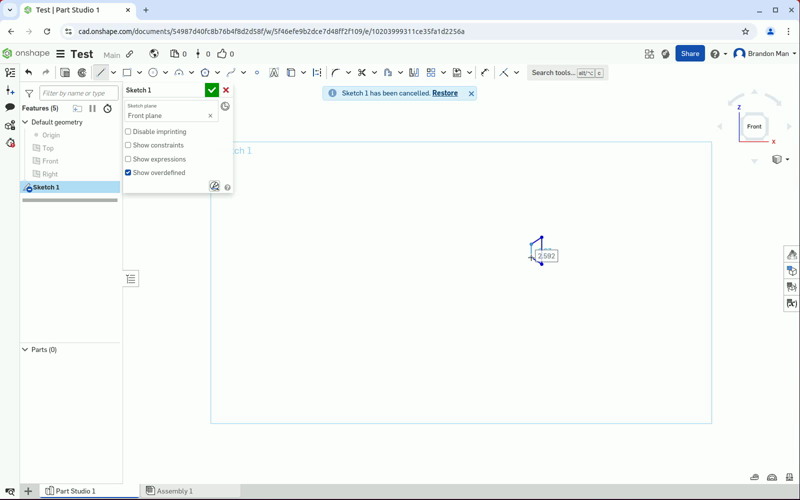
key(esc)
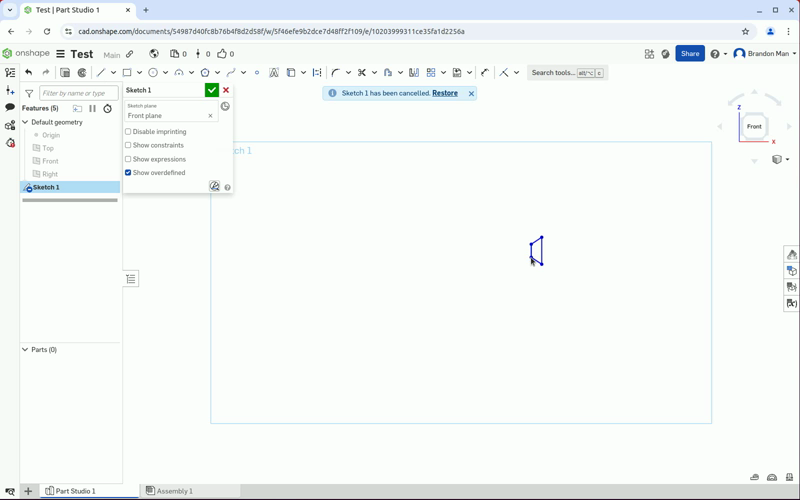
mouse_move(539, 260)
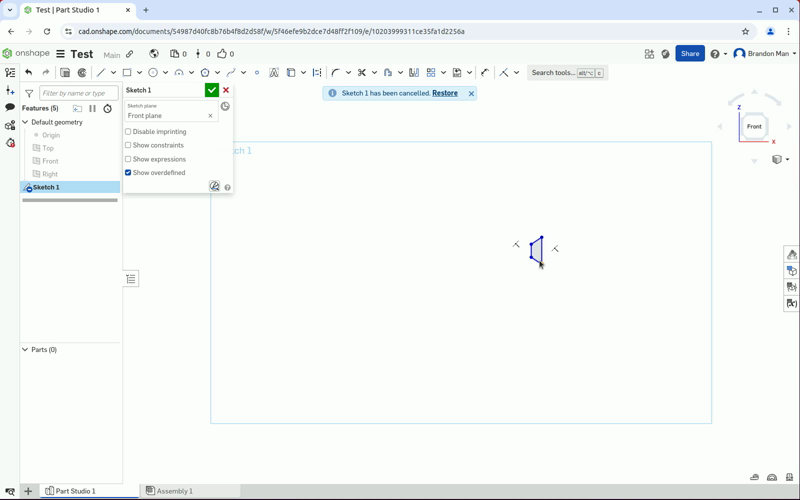
scroll(6)
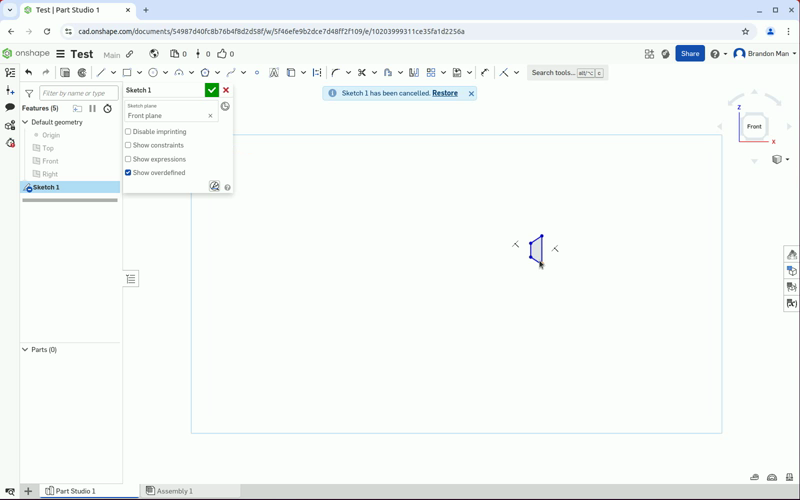
scroll(6)
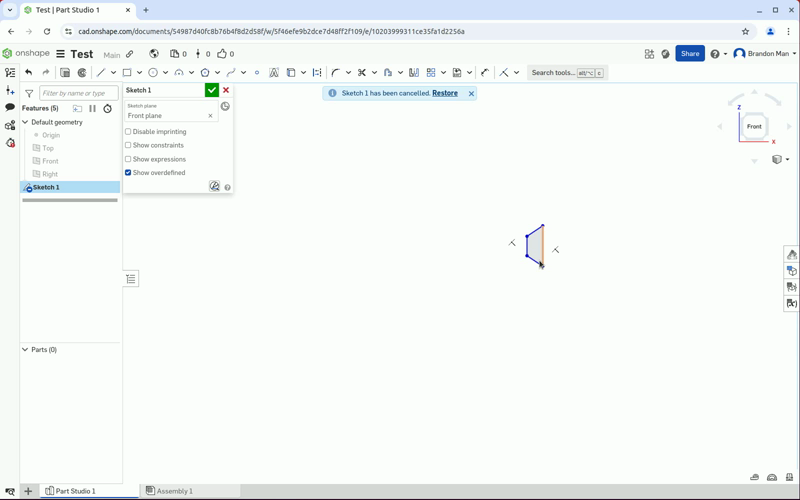
scroll(6)
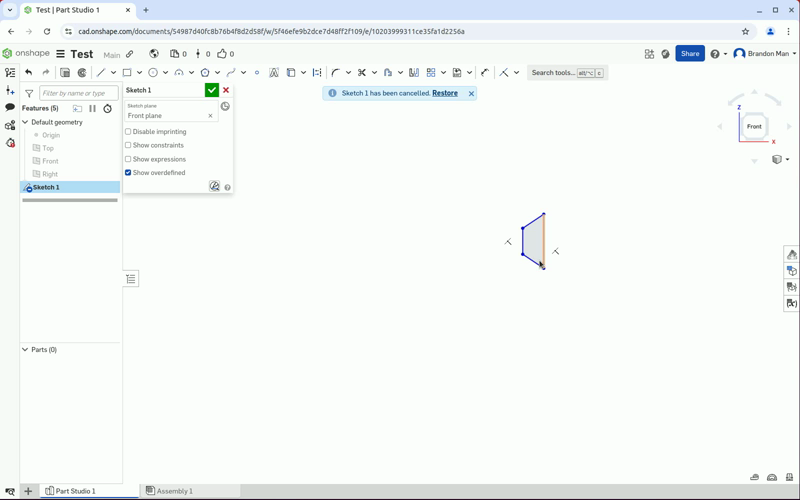
scroll(6)
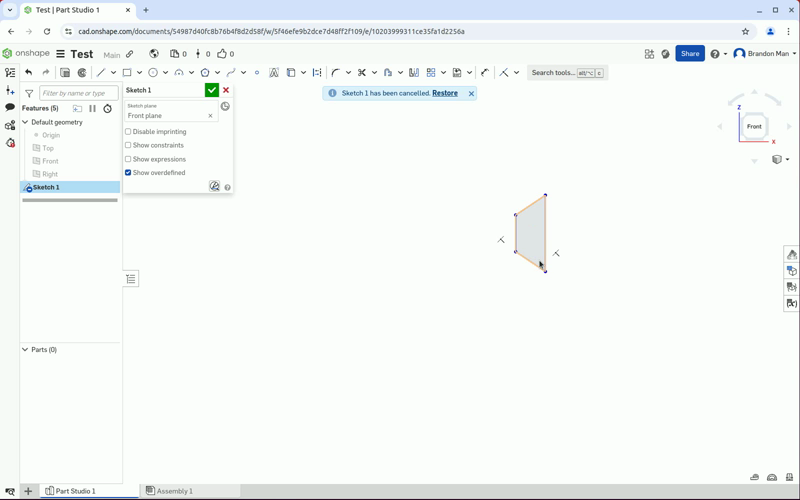
scroll(6)
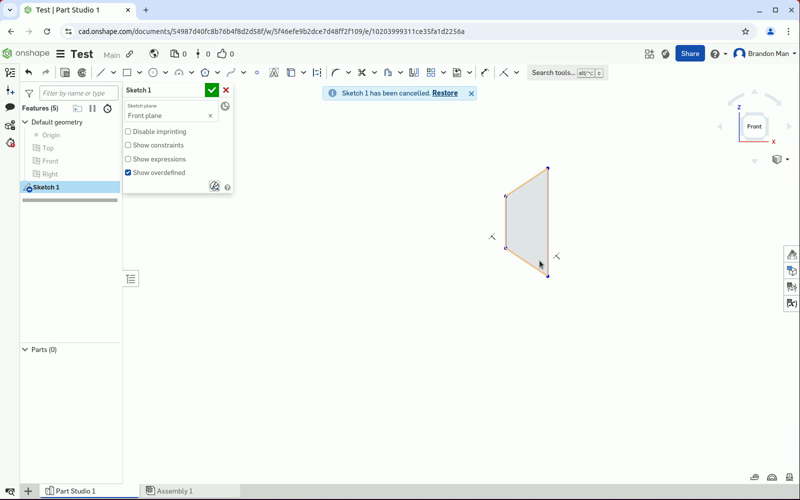
scroll(6)
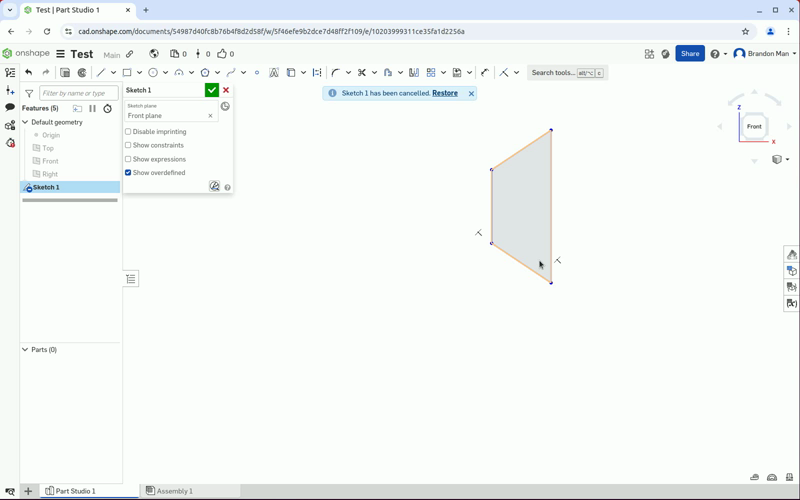
scroll(6)
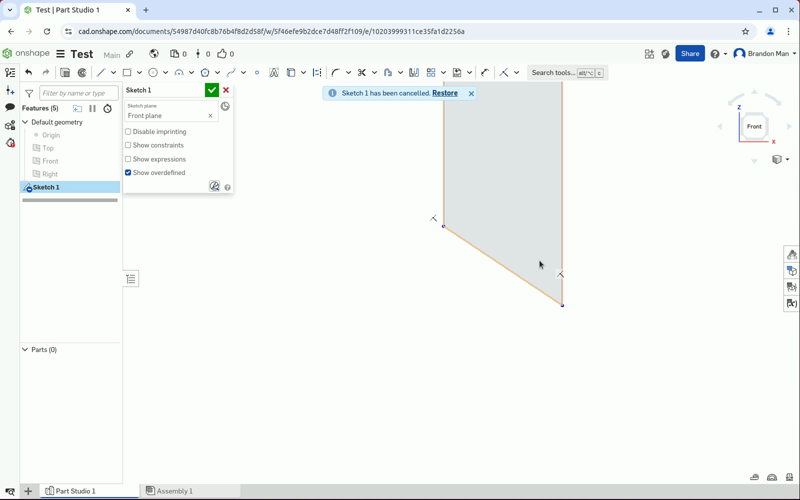
click(539, 260)
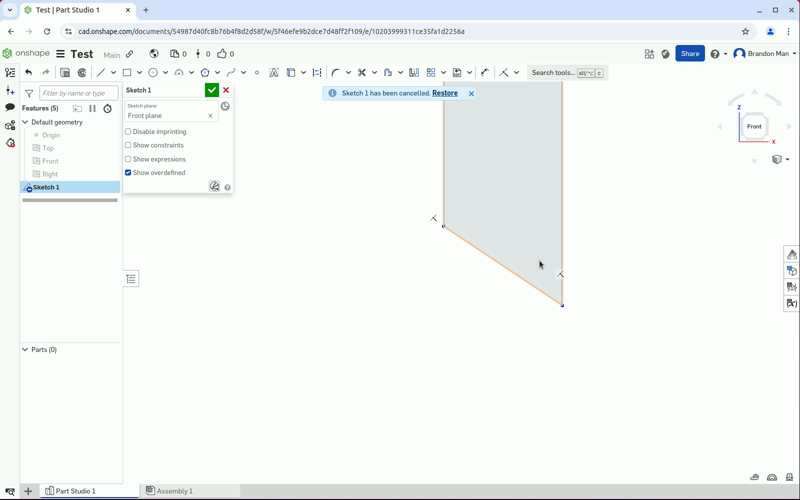
scroll(-6)
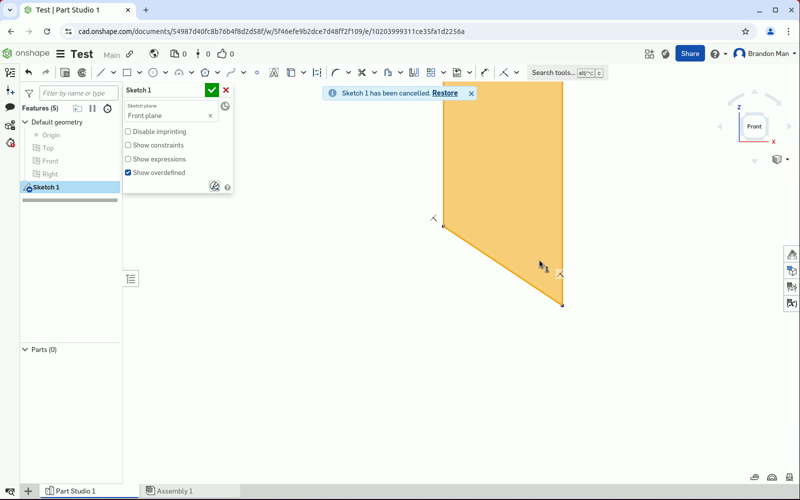
scroll(-6)
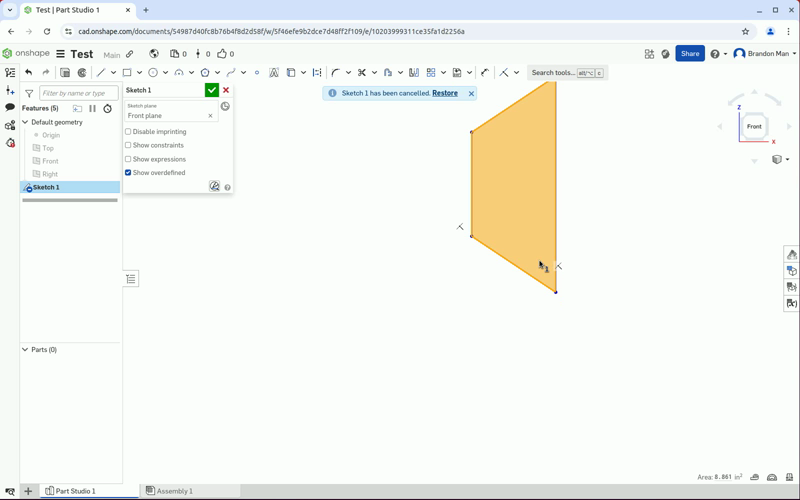
scroll(-6)
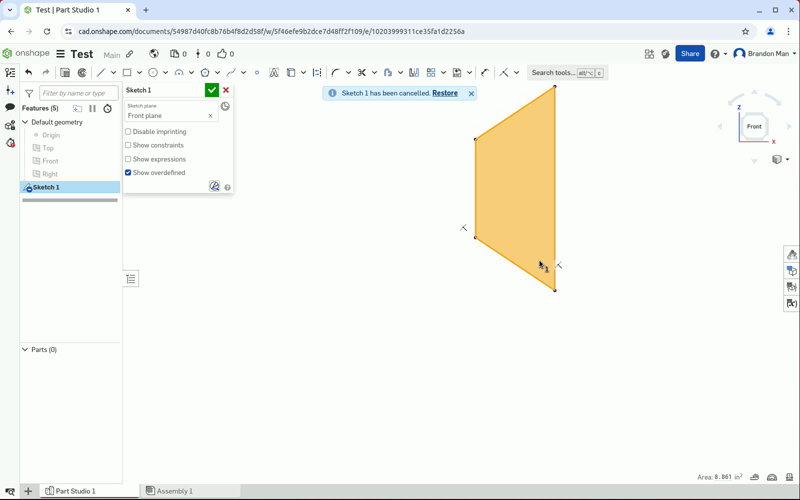
scroll(-6)
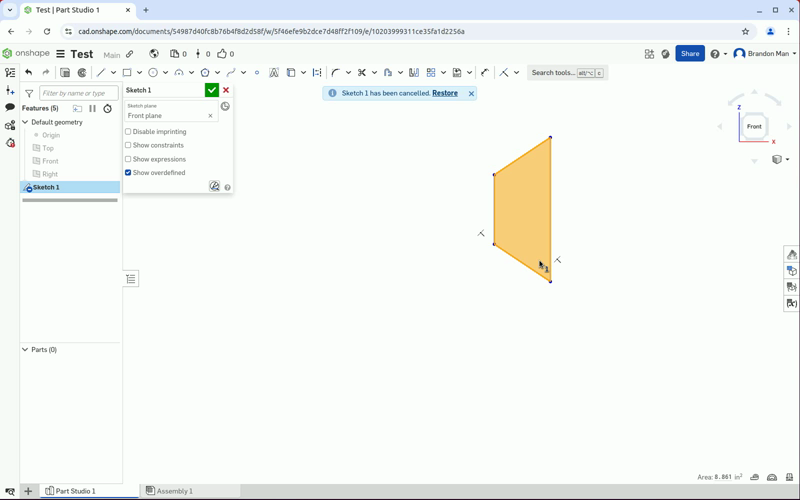
scroll(-6)
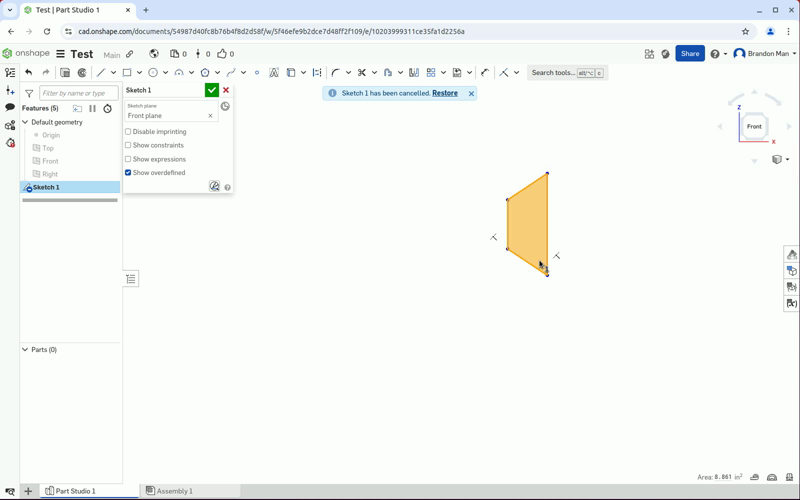
scroll(-6)
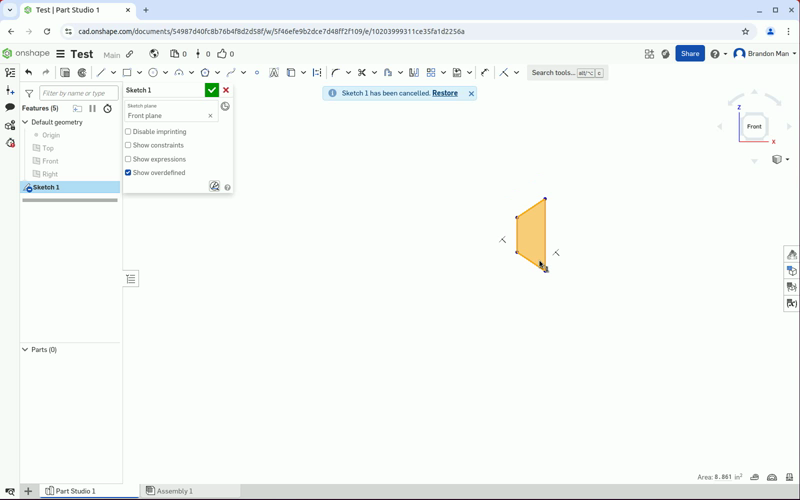
scroll(-6)
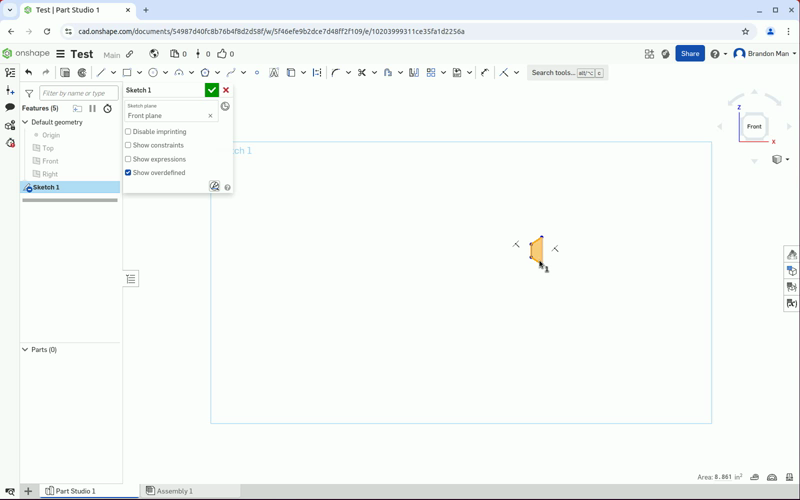
mouse_move(73, 352)
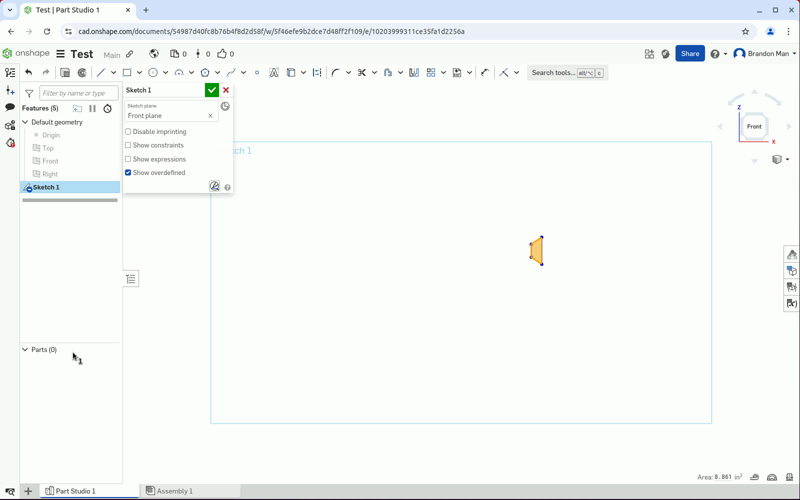
key(shift+y)
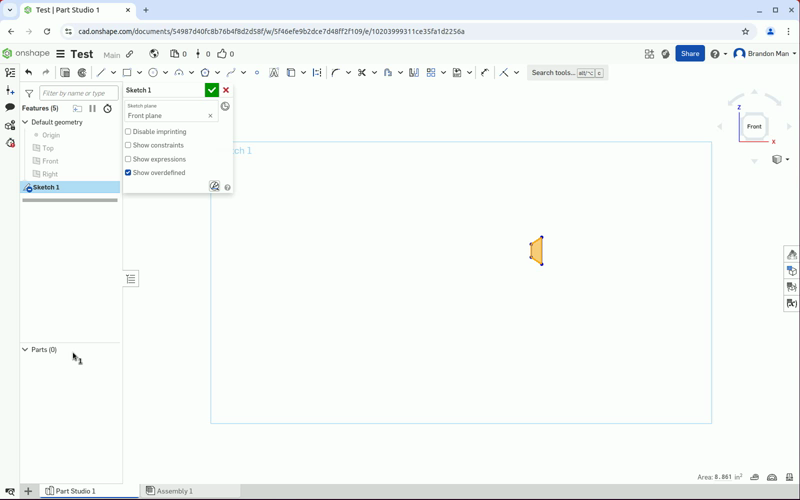
key(shift+e)
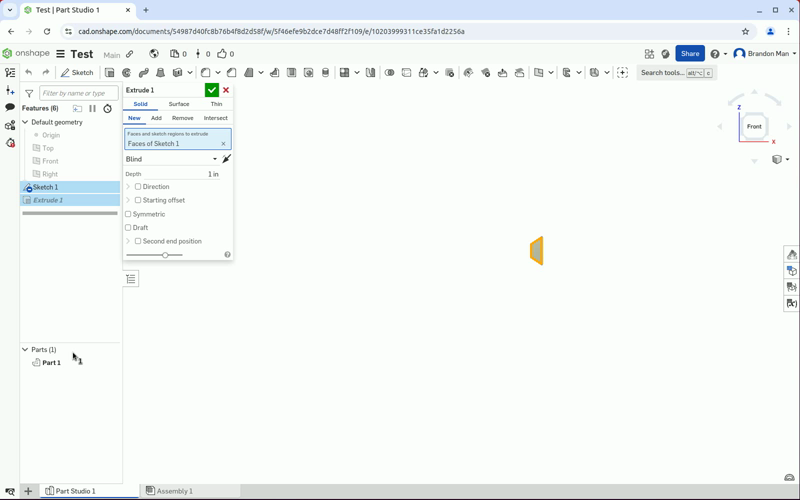
mouse_move(143, 106)
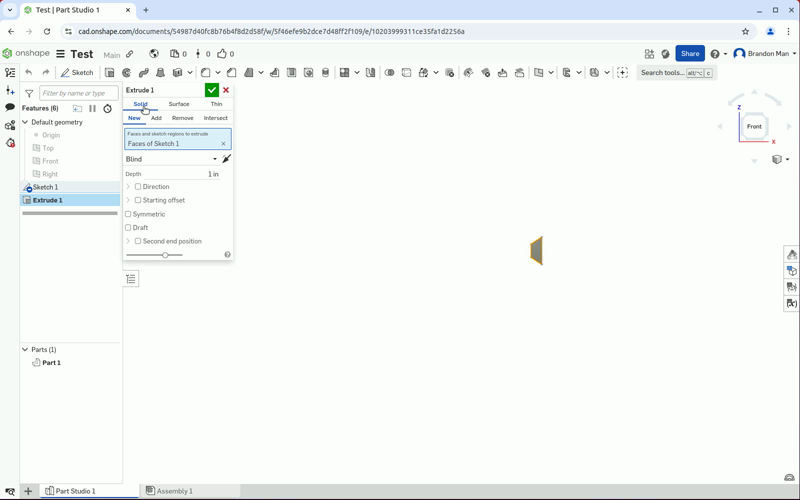
click(143, 106)
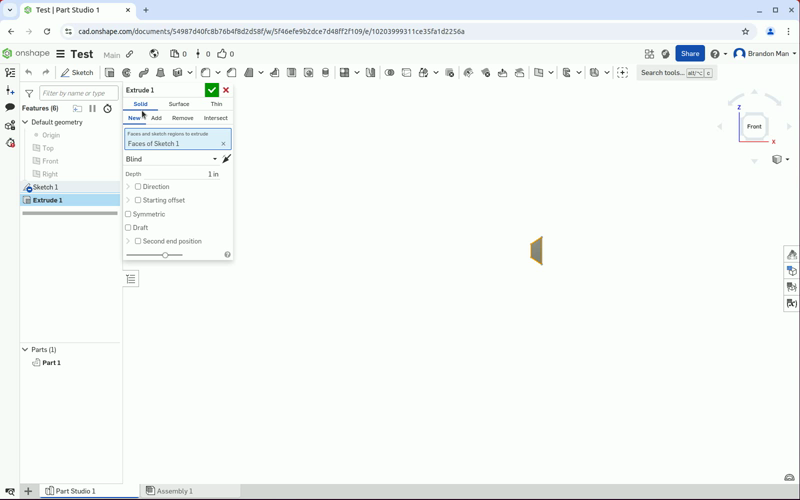
mouse_move(137, 120)
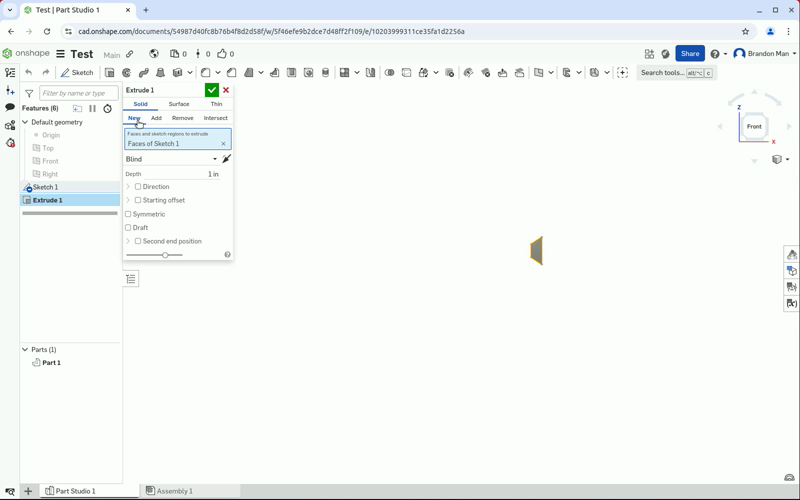
click(137, 120)
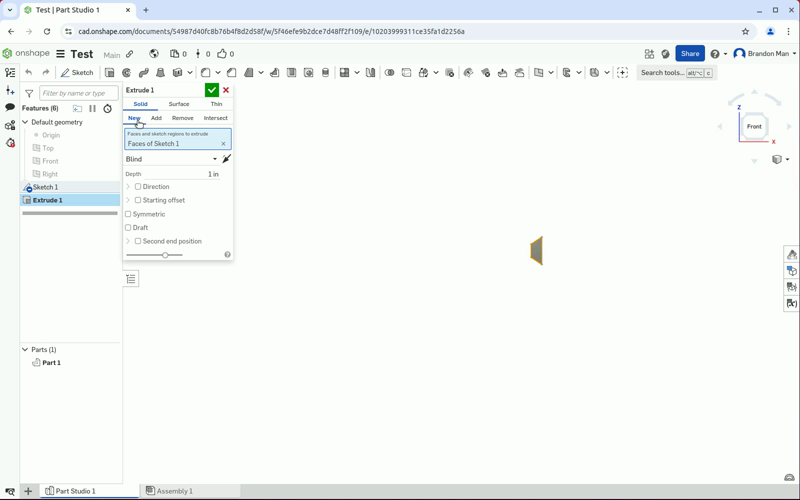
key(tab, 4)
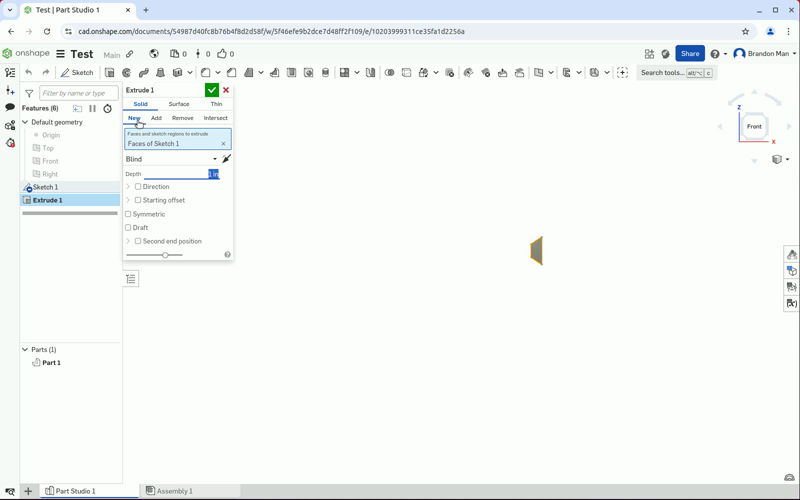
text(23.108)
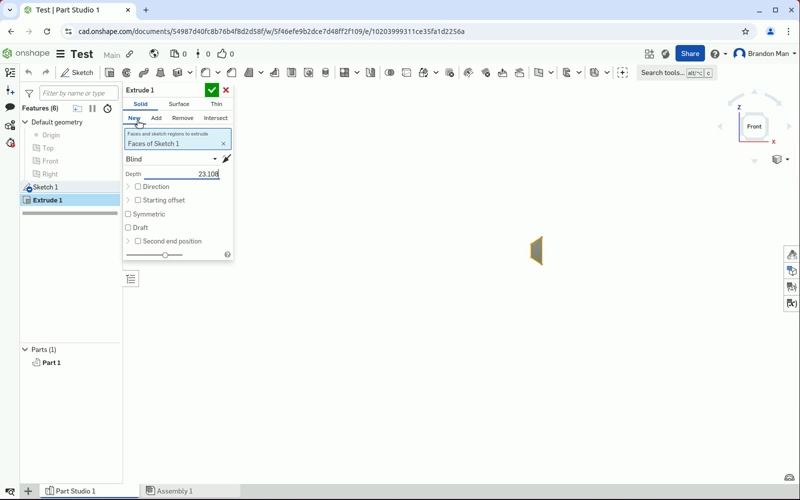
key(enter)
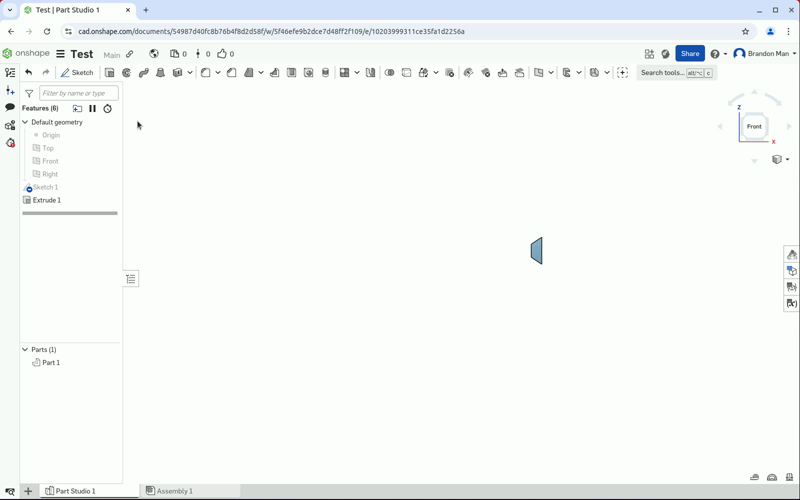
key(shift+h)
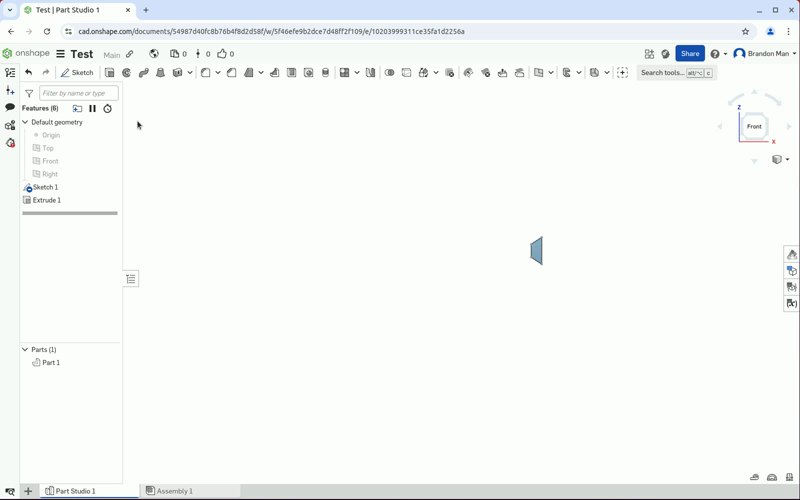
key(shift+h)
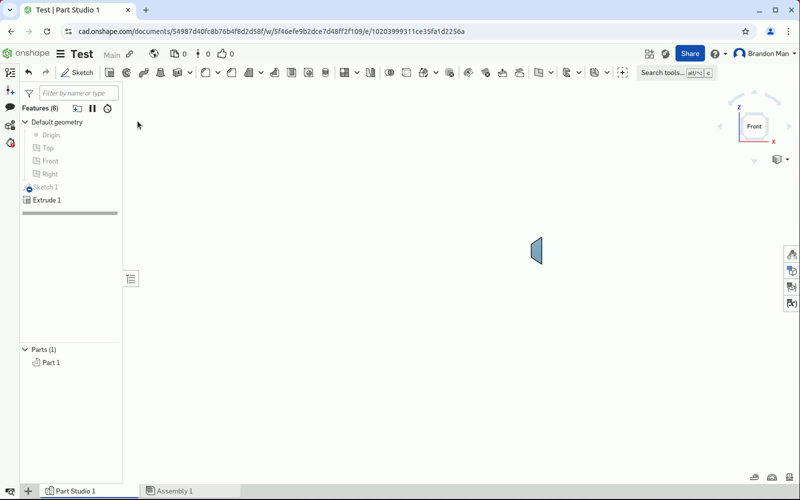
mouse_move(73, 189)
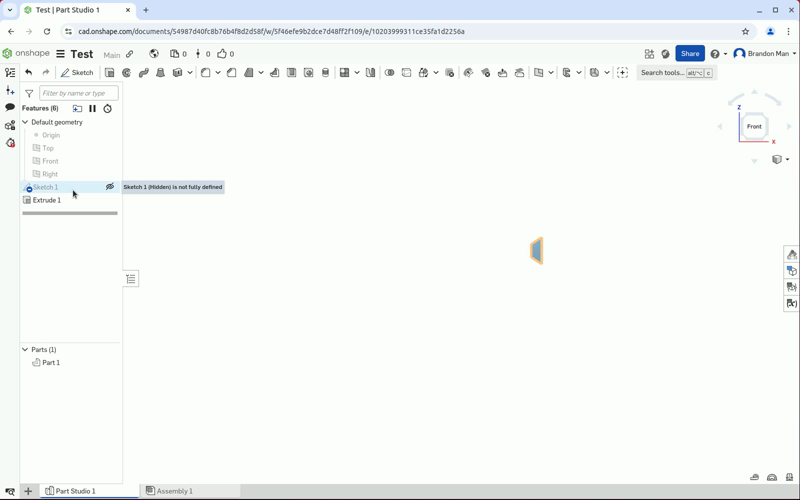
click(73, 189)
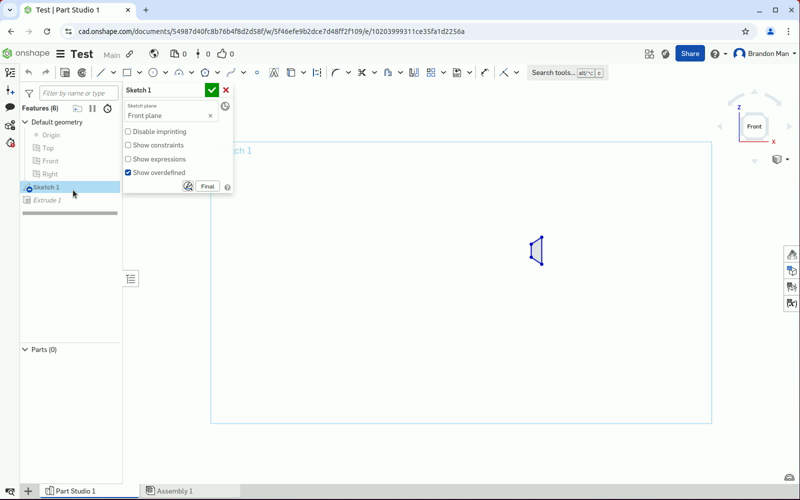
mouse_move(229, 92)
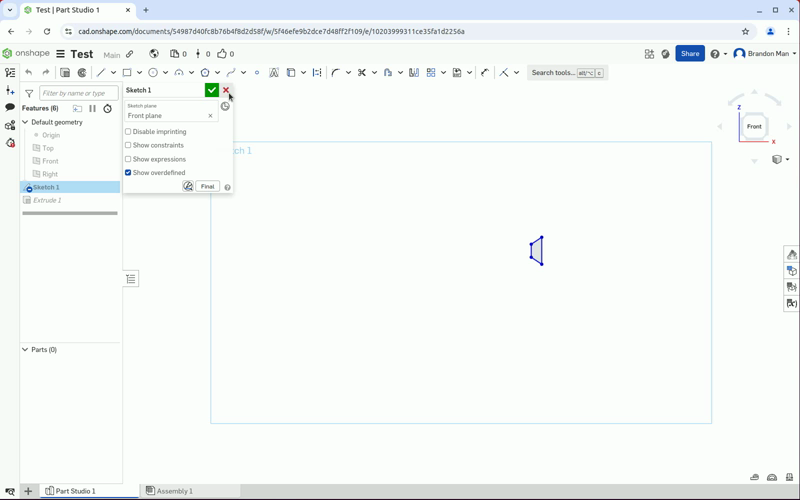
click(229, 92)
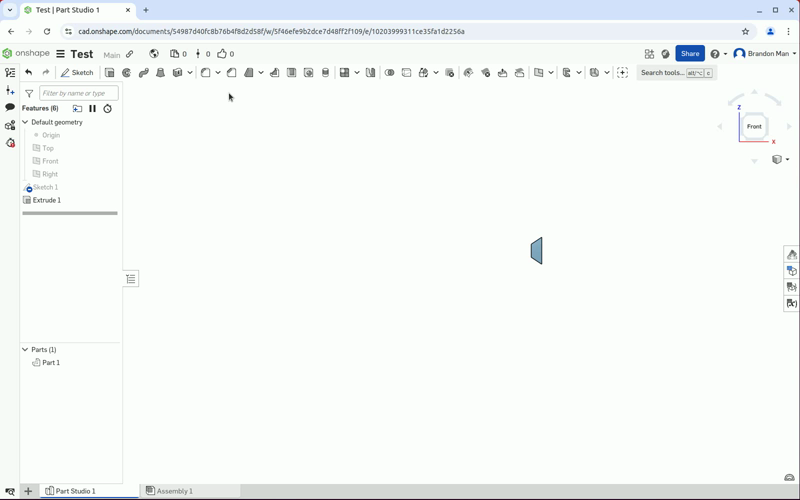
mouse_move(73, 352)
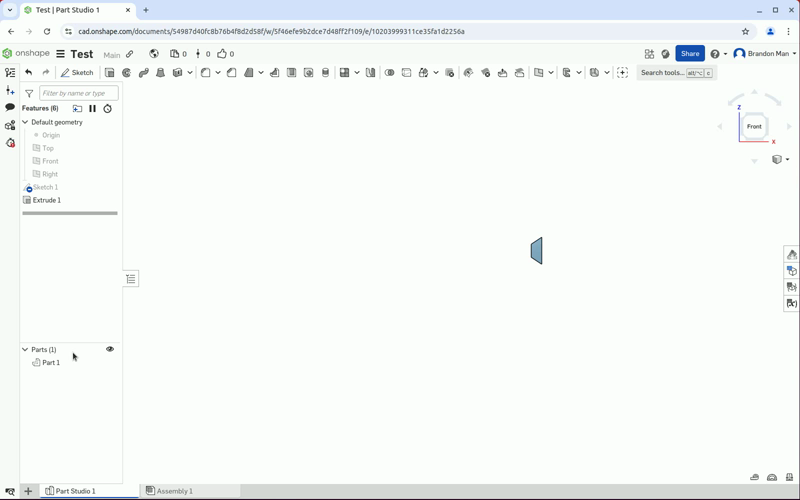
key(y)
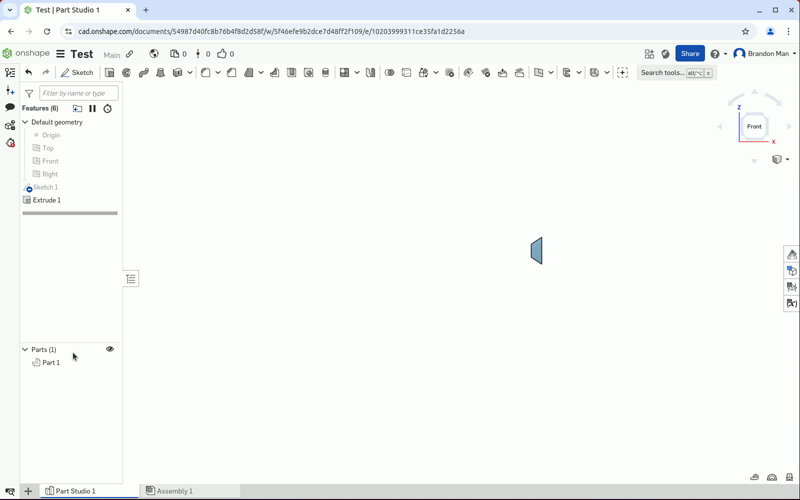
key(shift+p)
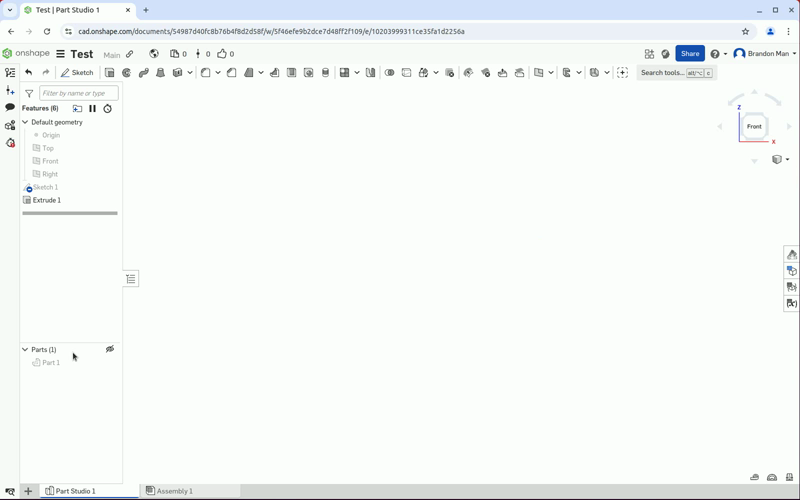
key(space)
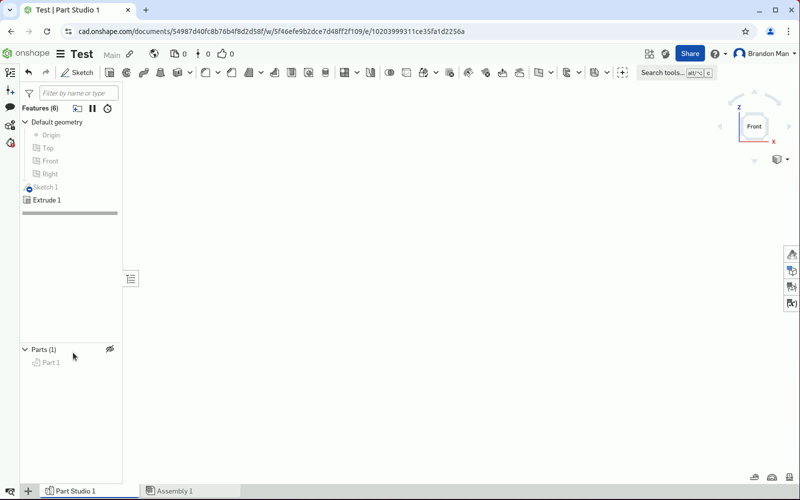
key_down(shift)
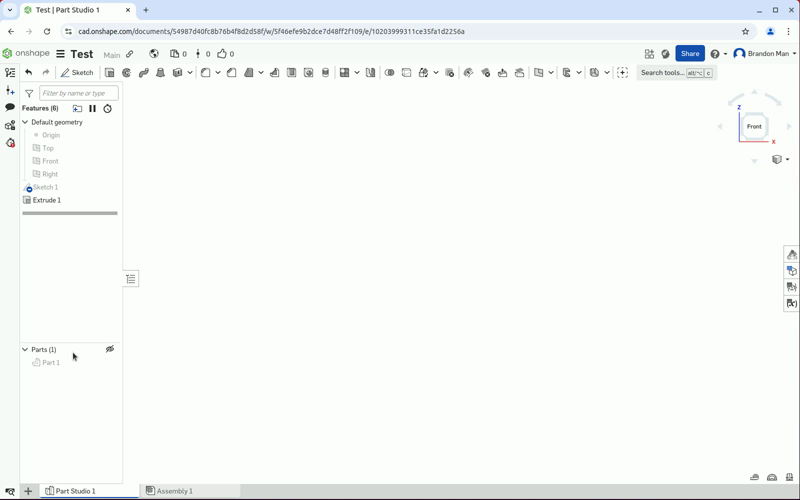
key(left)
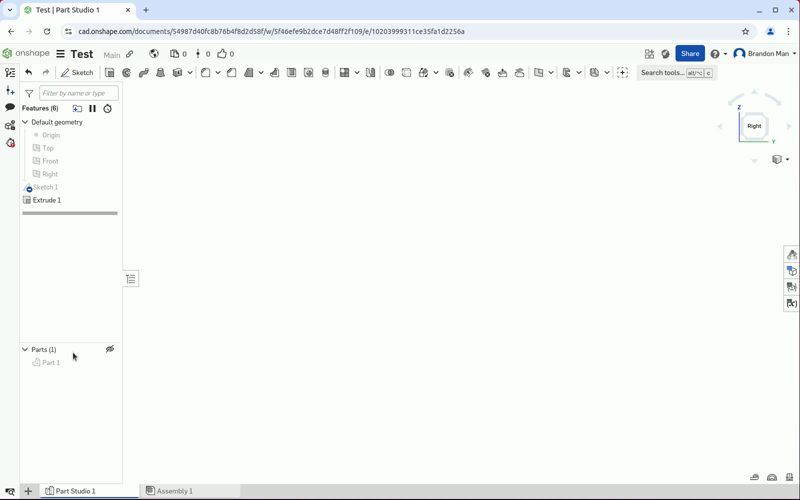
key_up(shift)
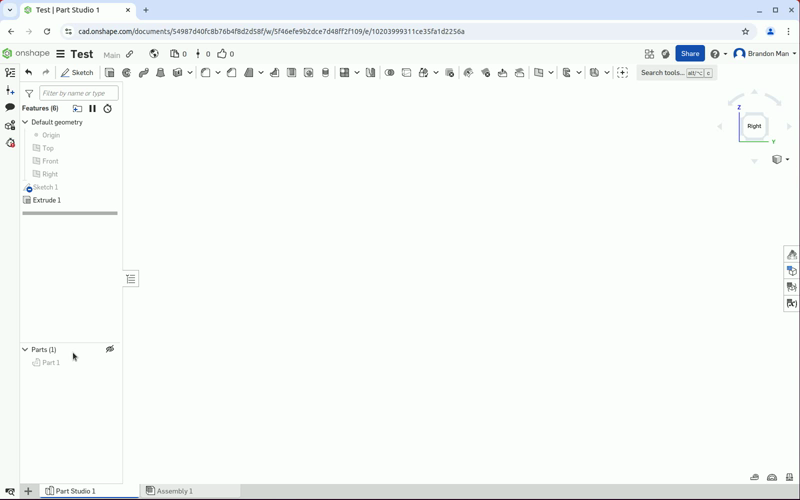
mouse_move(73, 352)
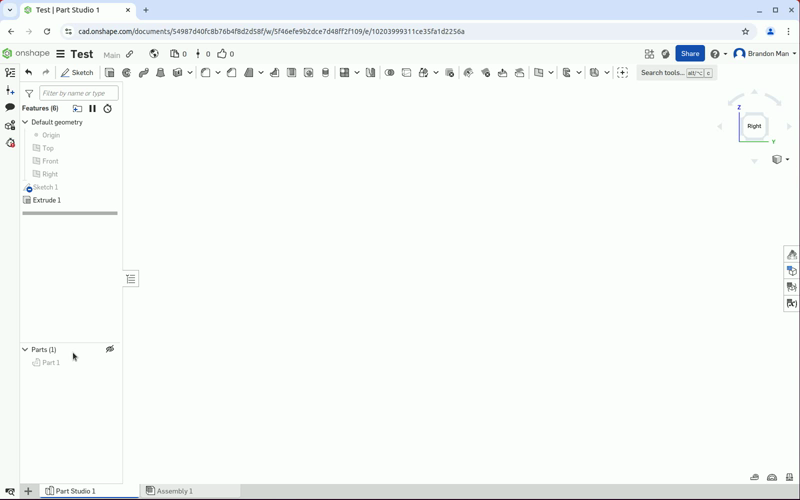
key(shift+y)
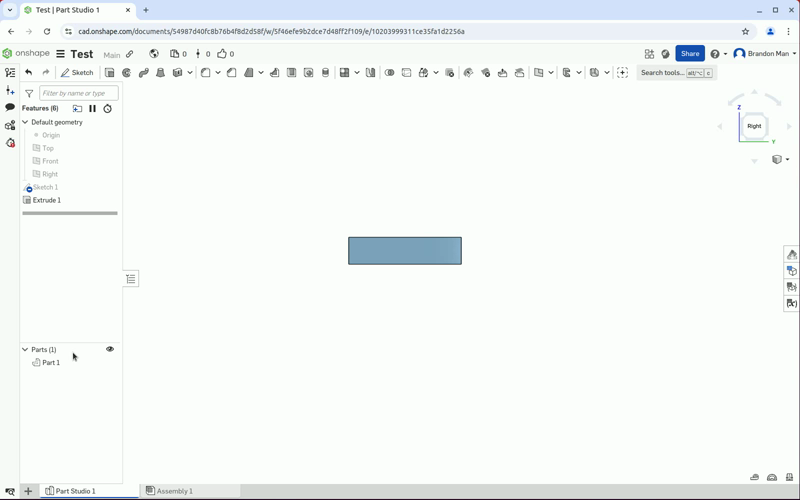
mouse_move(541, 75)
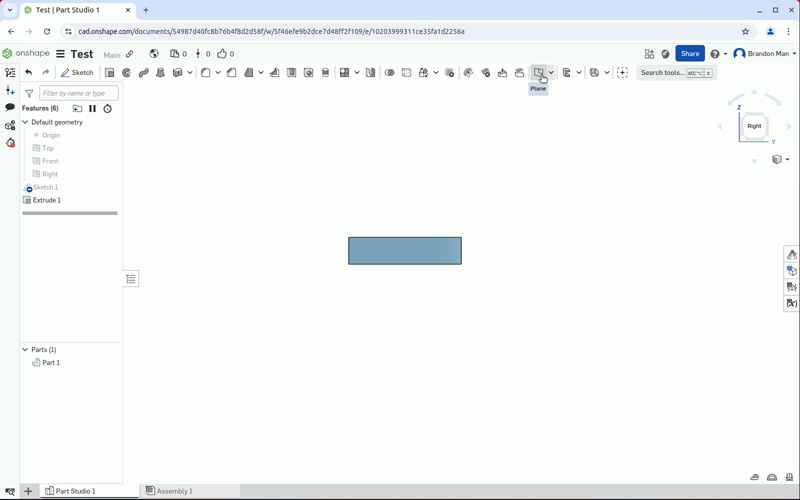
click(541, 75)
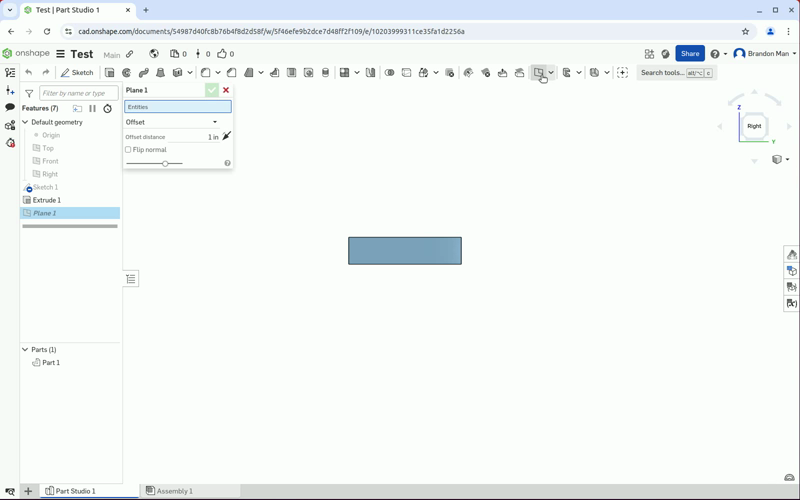
mouse_move(73, 176)
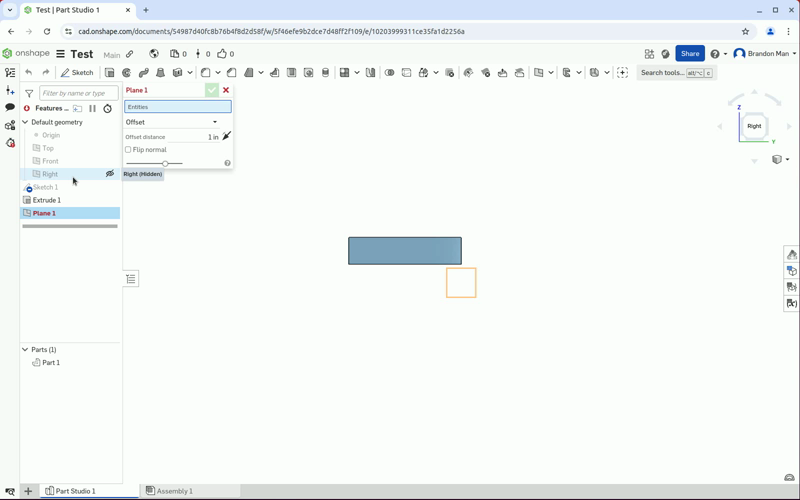
click(73, 176)
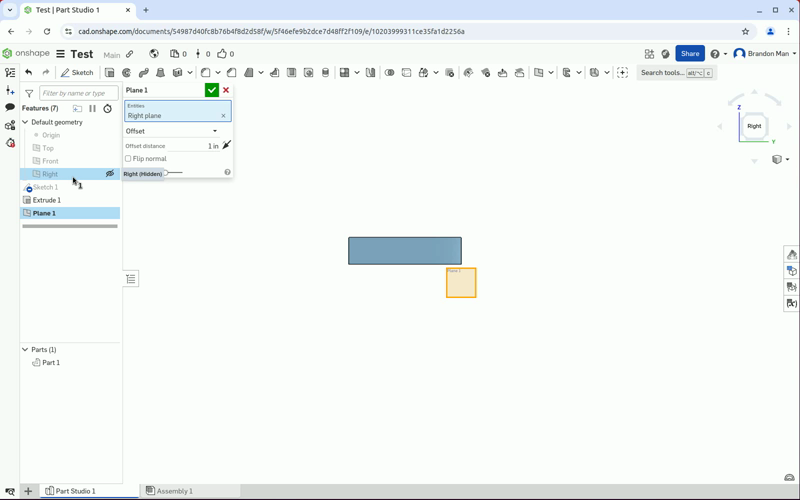
key(tab, 2)
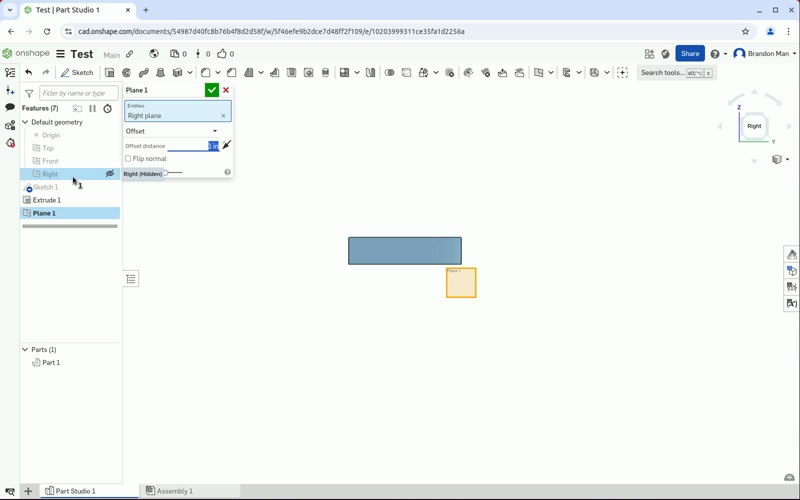
text(16.361)
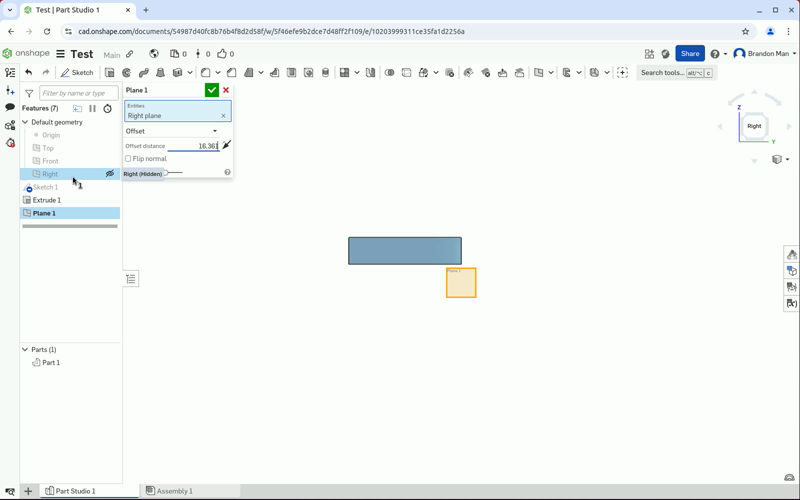
key(enter, 2)
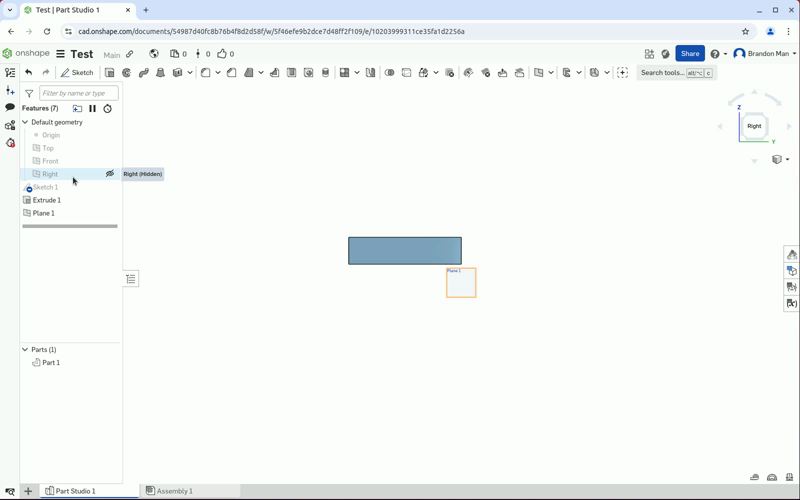
key(shift+s)
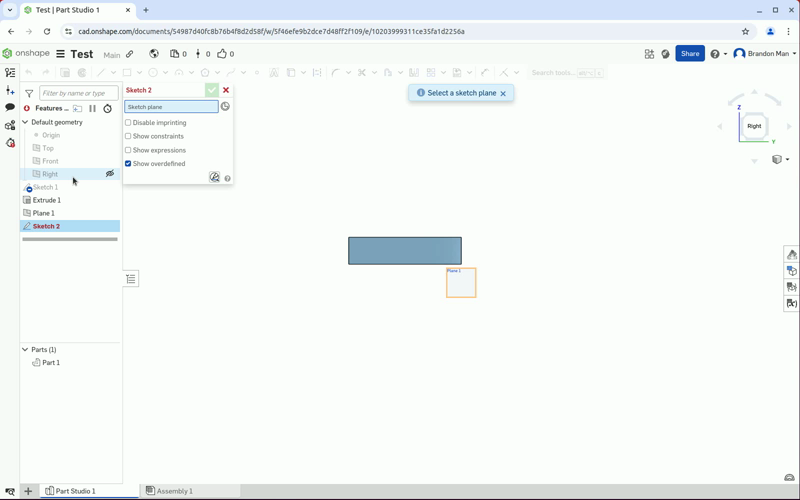
mouse_move(73, 215)
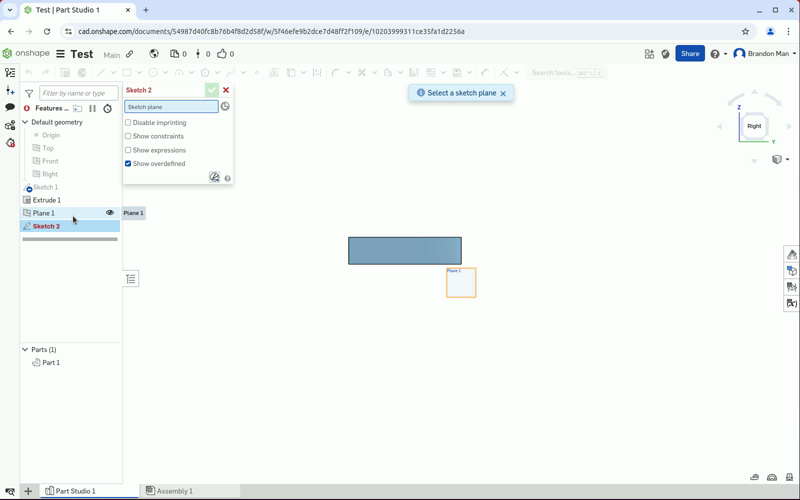
click(73, 215)
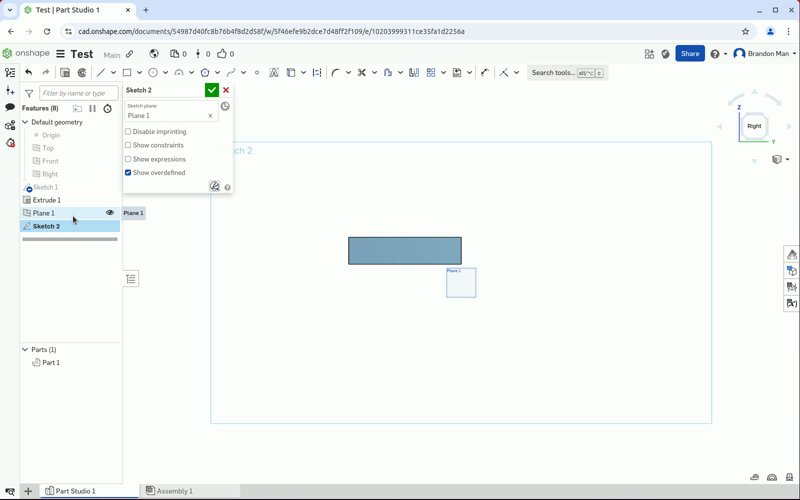
mouse_move(73, 352)
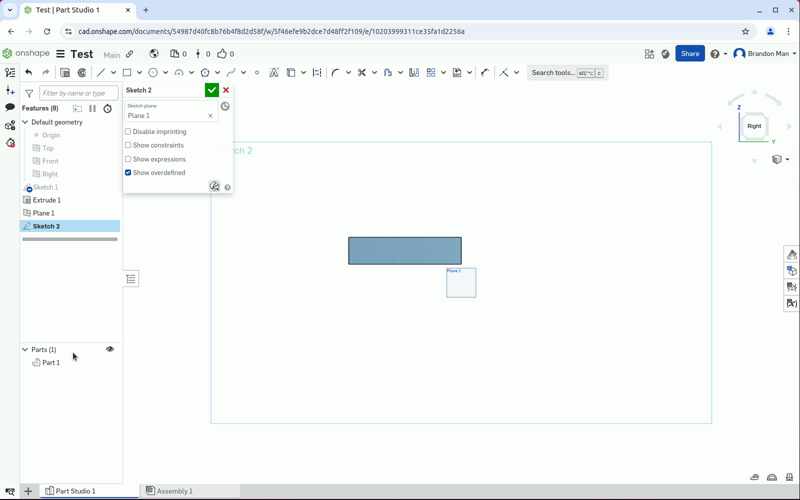
key(y)
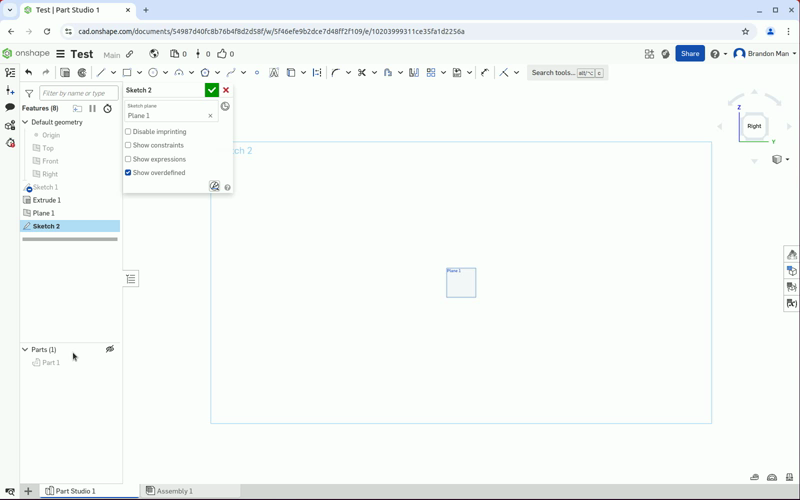
key(c)
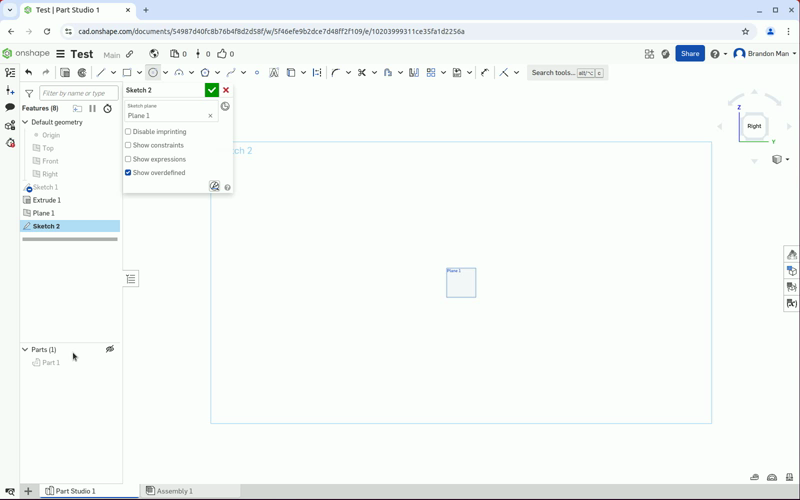
key_down(shift)
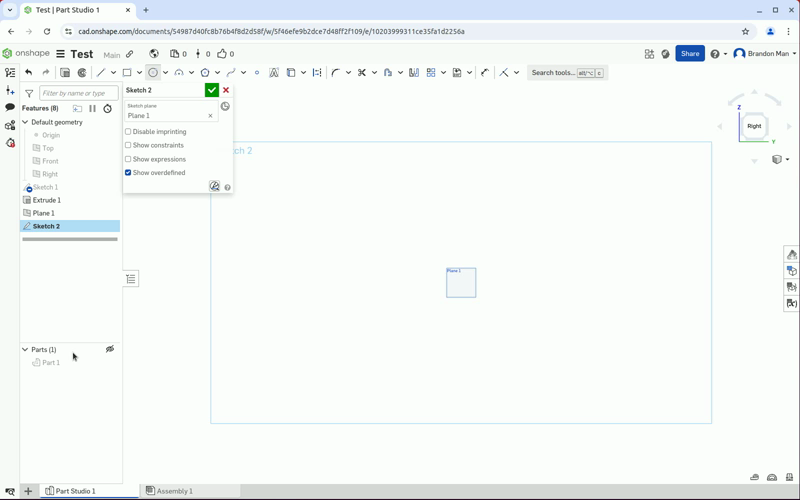
mouse_move(356, 251)
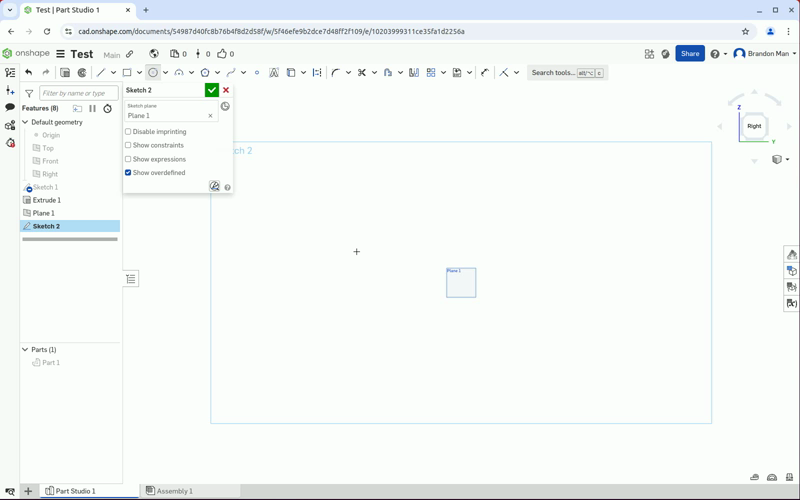
click(356, 251)
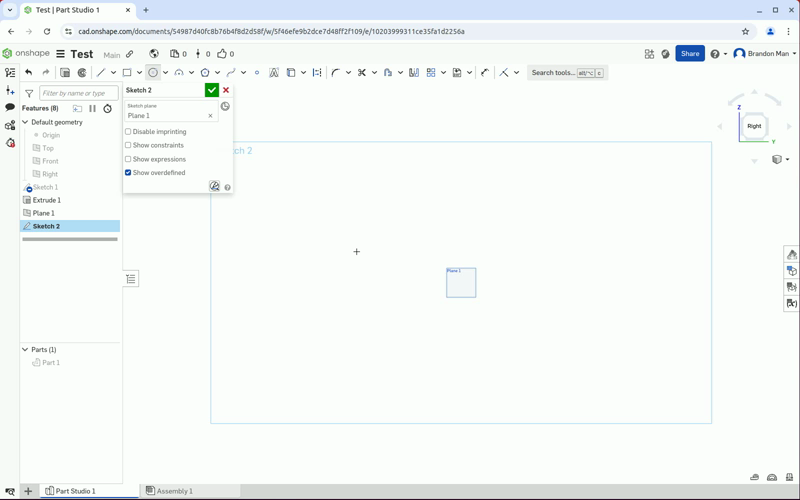
key_up(shift)
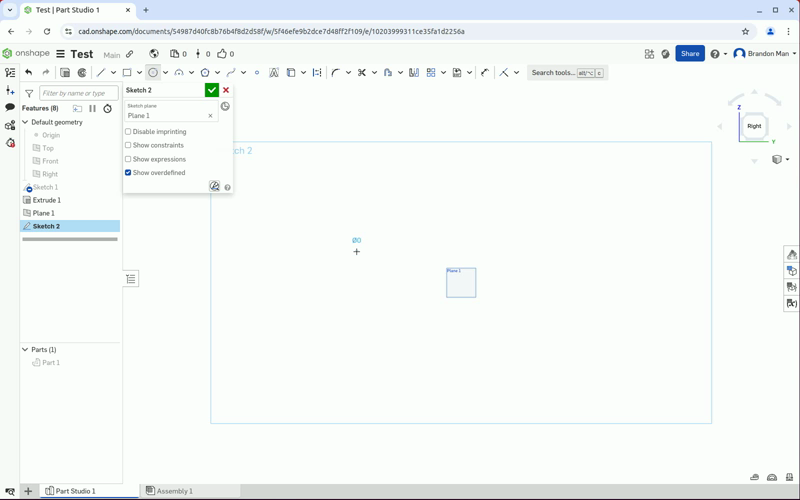
mouse_move(362, 251)
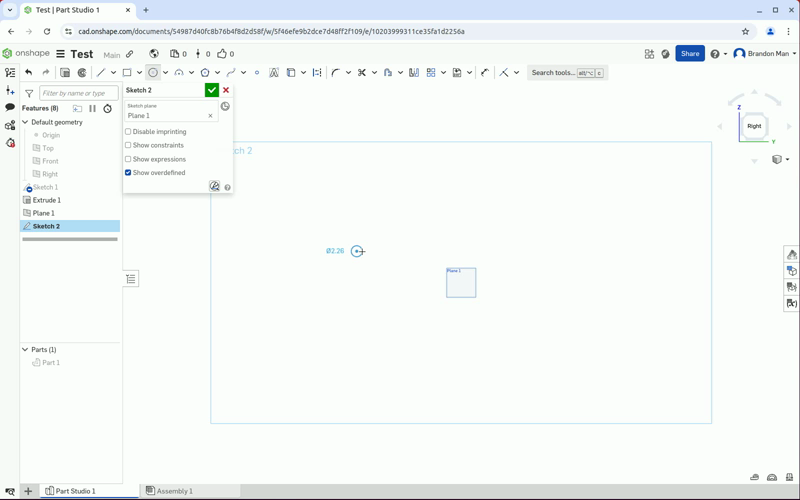
click(362, 251)
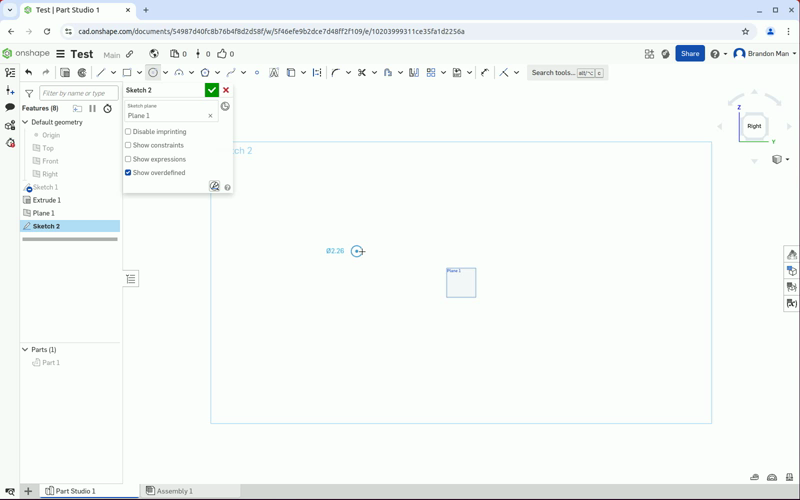
key(esc)
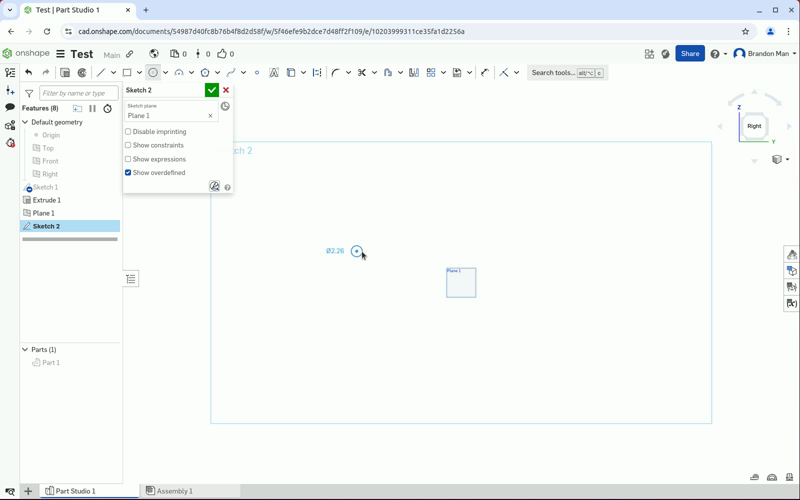
mouse_move(357, 249)
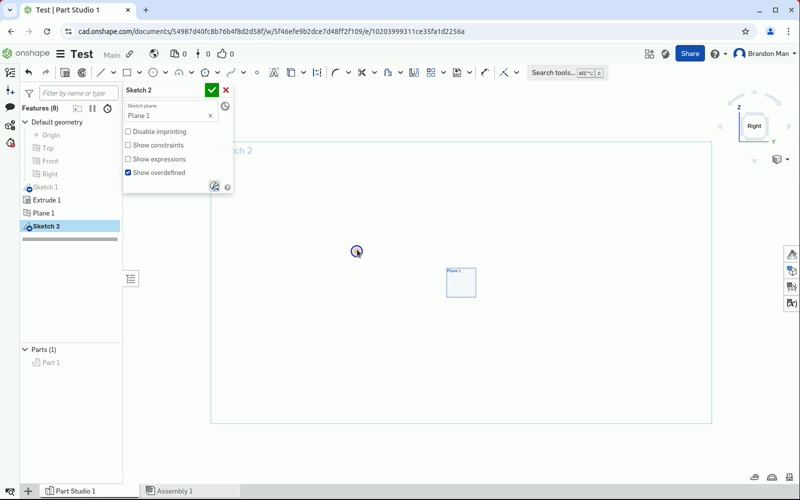
scroll(6)
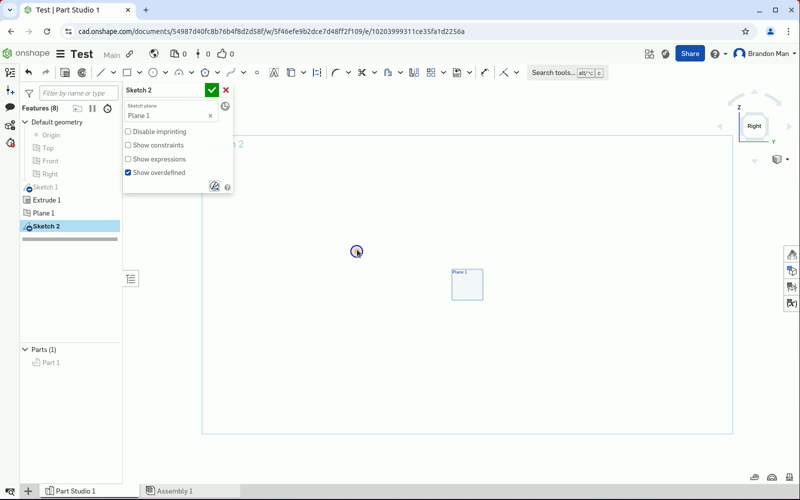
scroll(6)
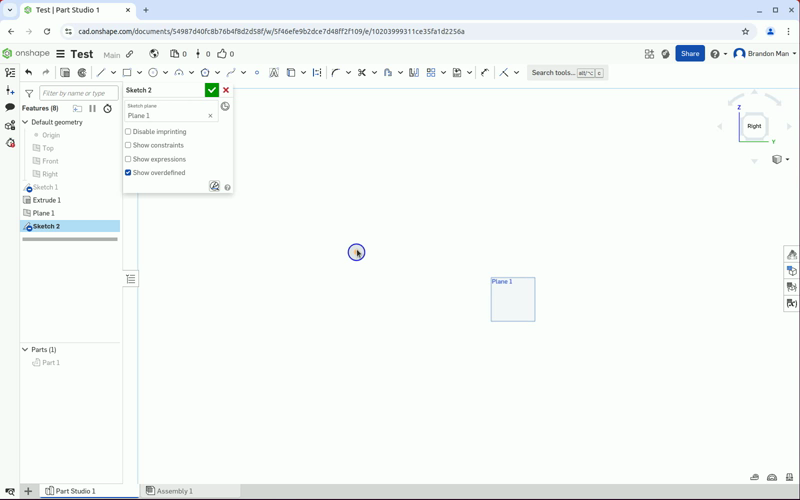
scroll(6)
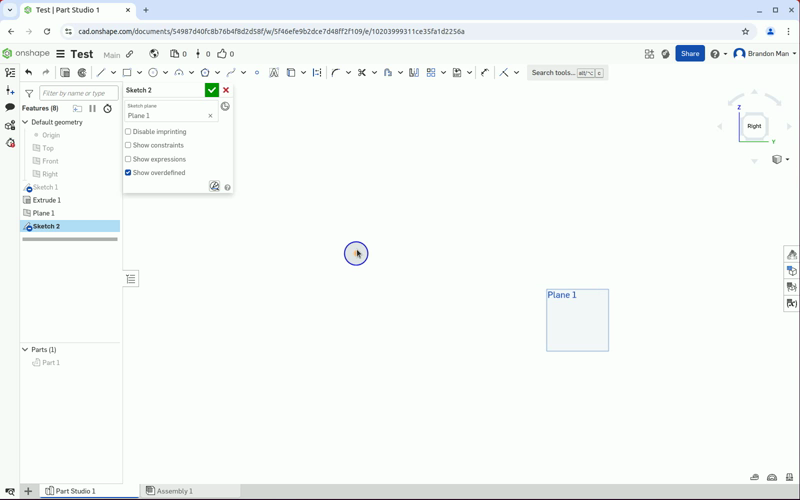
scroll(6)
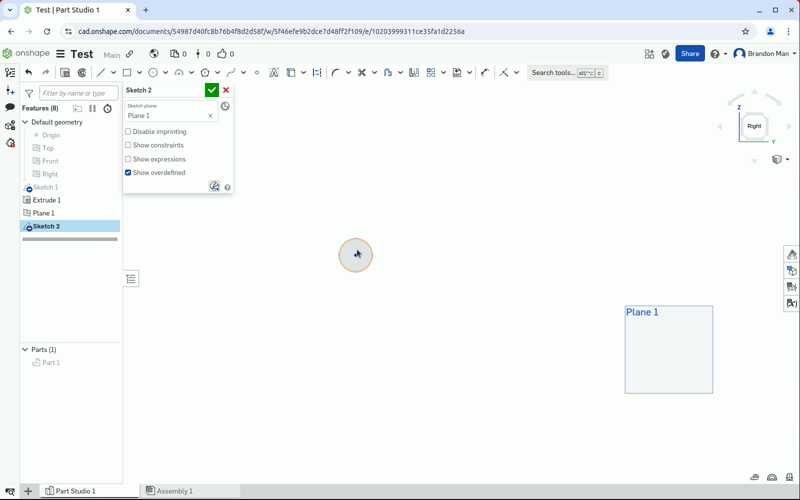
scroll(6)
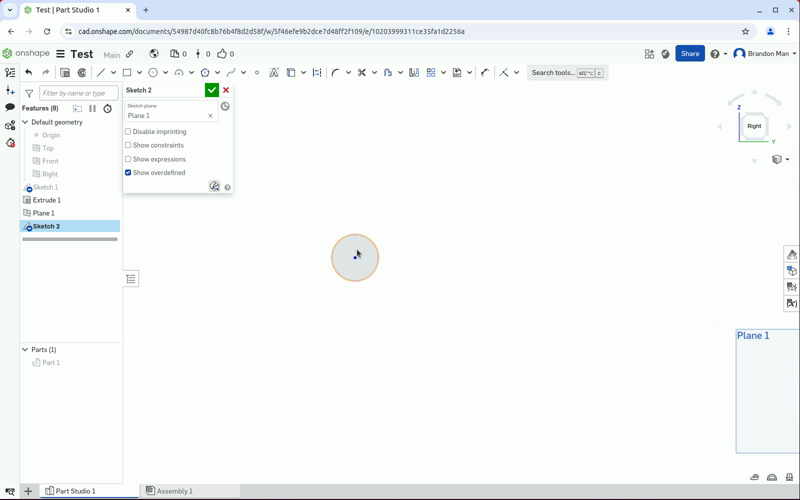
scroll(6)
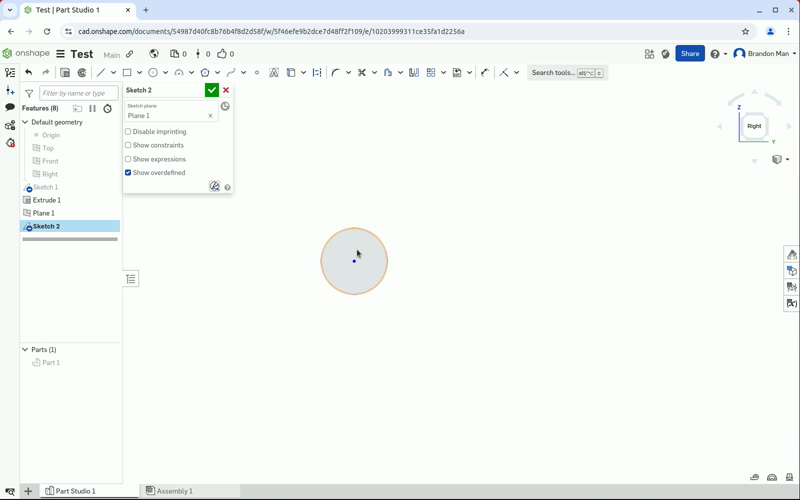
scroll(6)
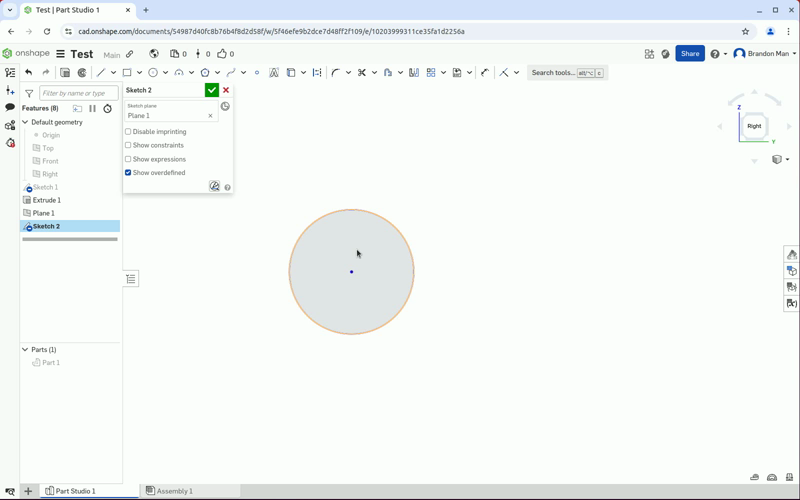
click(357, 249)
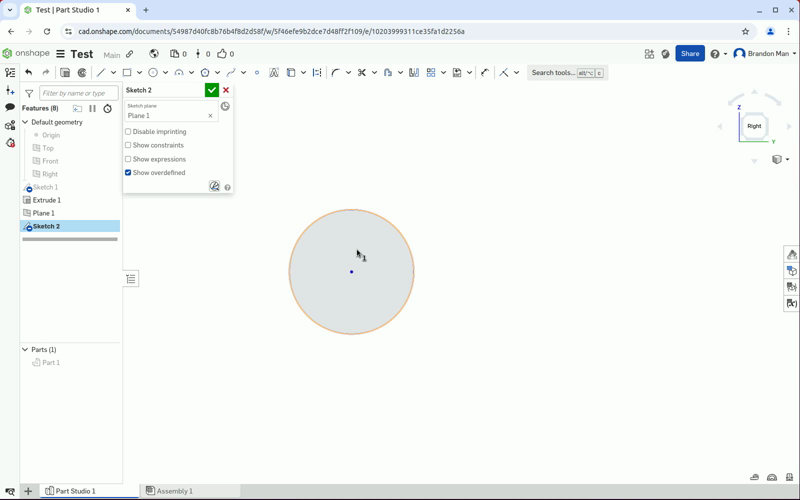
scroll(-6)
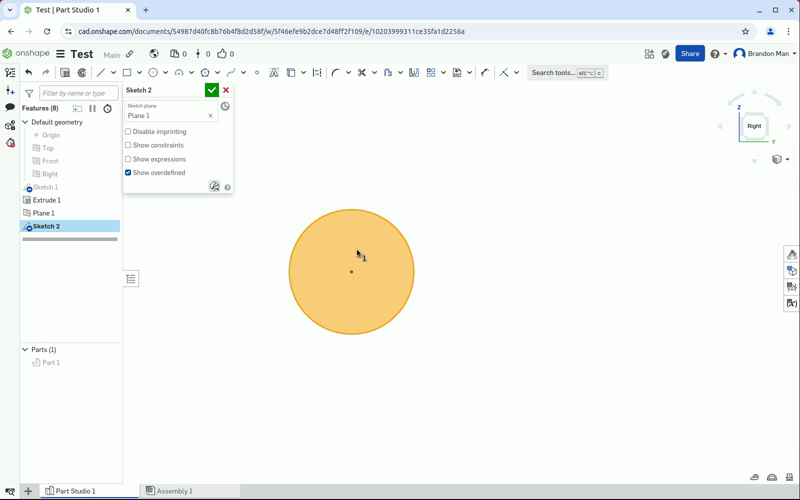
scroll(-6)
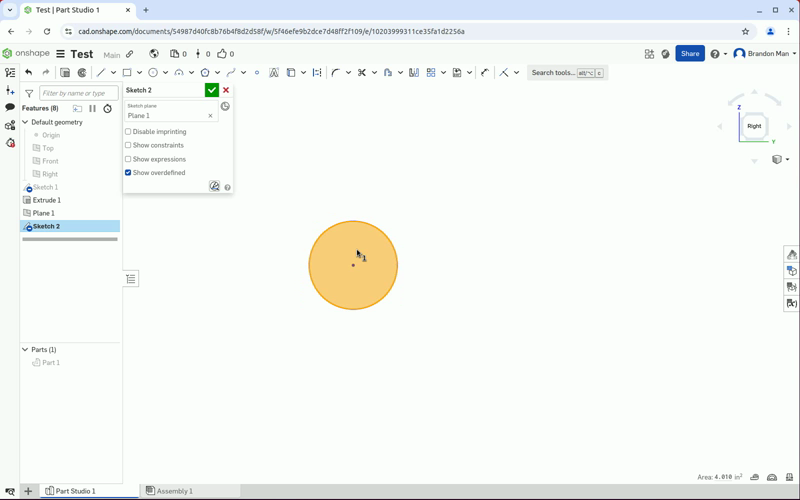
scroll(-6)
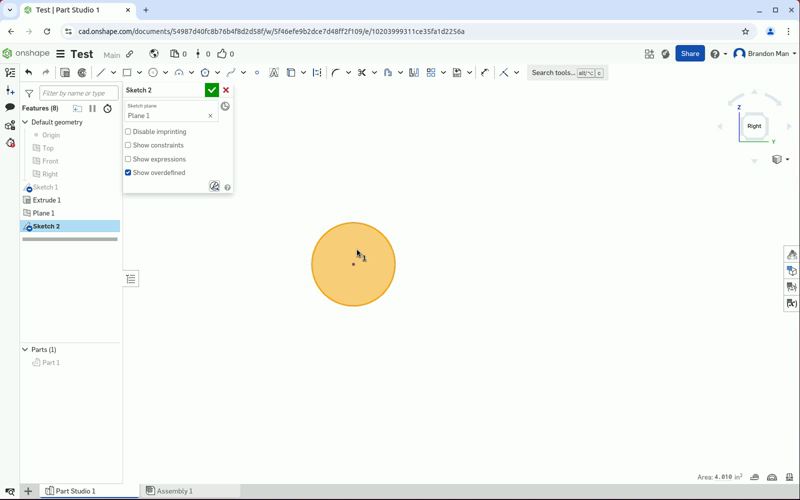
scroll(-6)
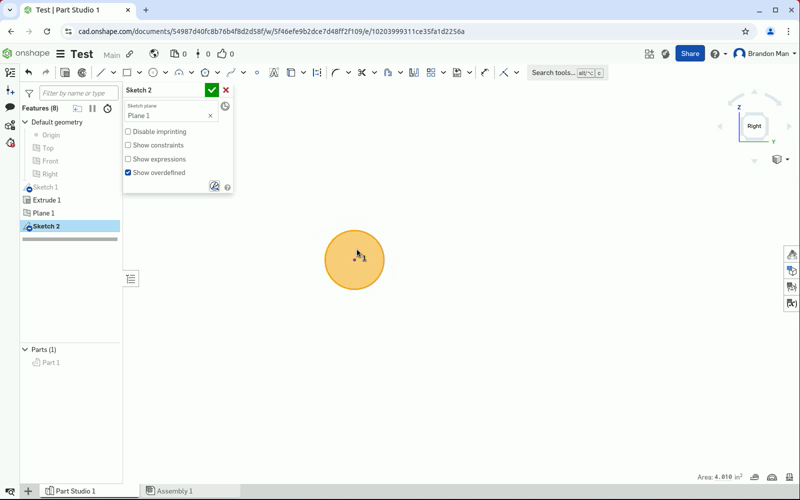
scroll(-6)
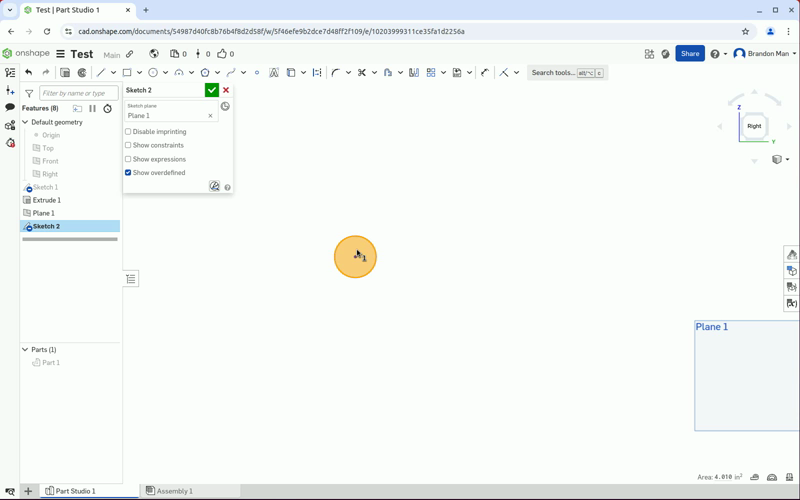
scroll(-6)
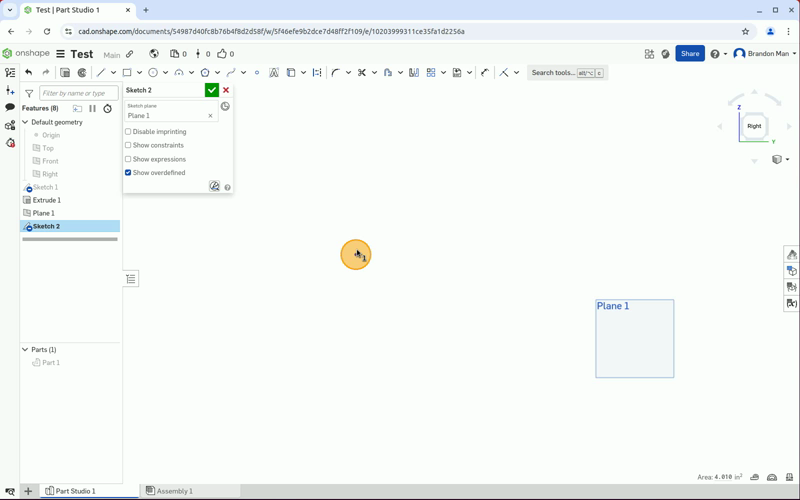
scroll(-6)
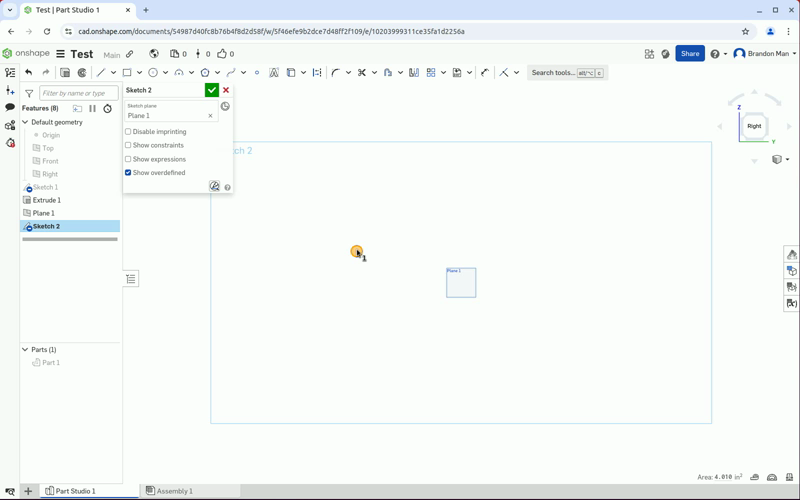
mouse_move(73, 352)
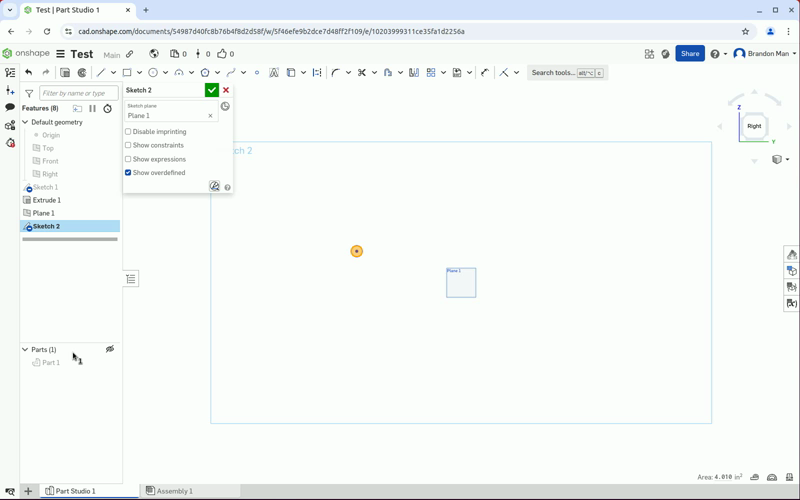
key(shift+y)
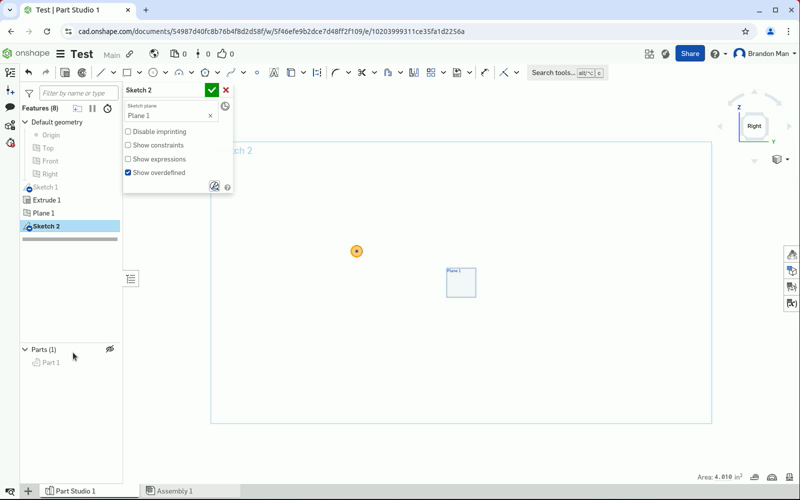
key(shift+e)
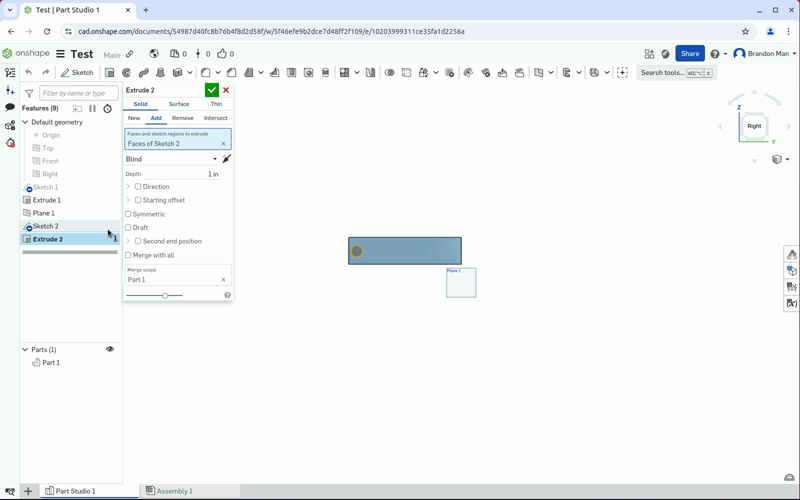
mouse_move(143, 106)
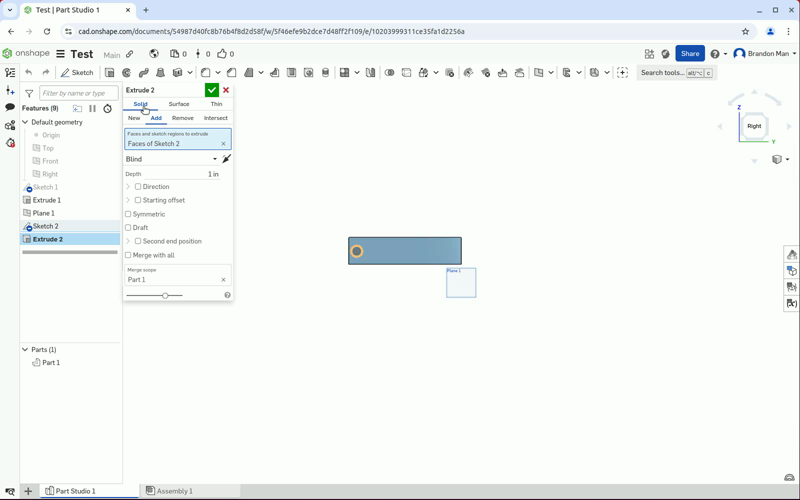
click(143, 106)
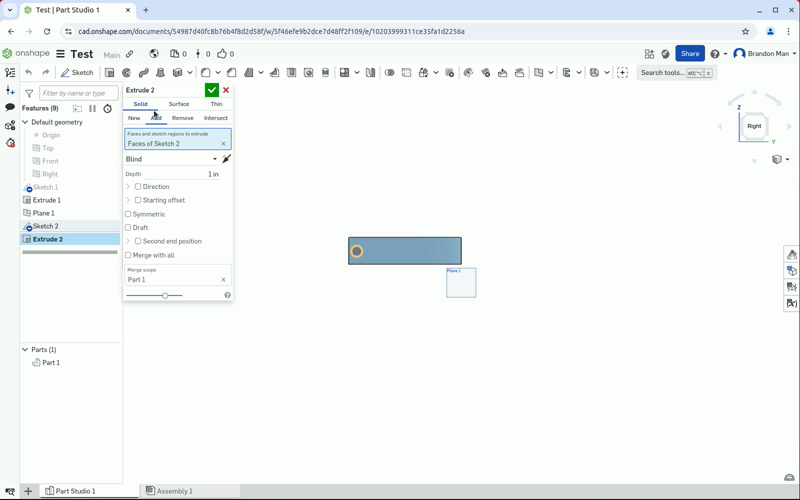
mouse_move(186, 120)
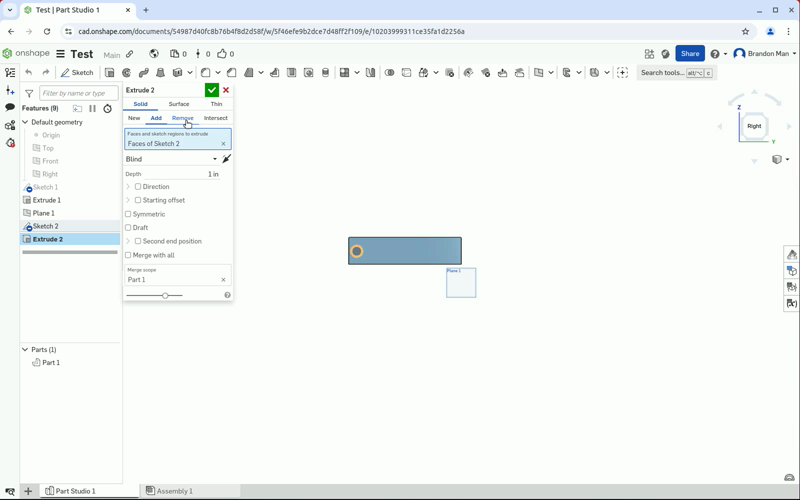
click(186, 120)
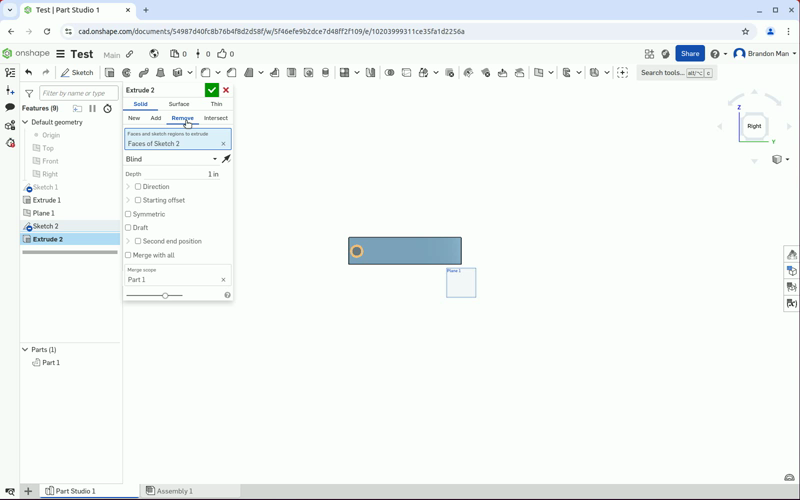
key(tab, 4)
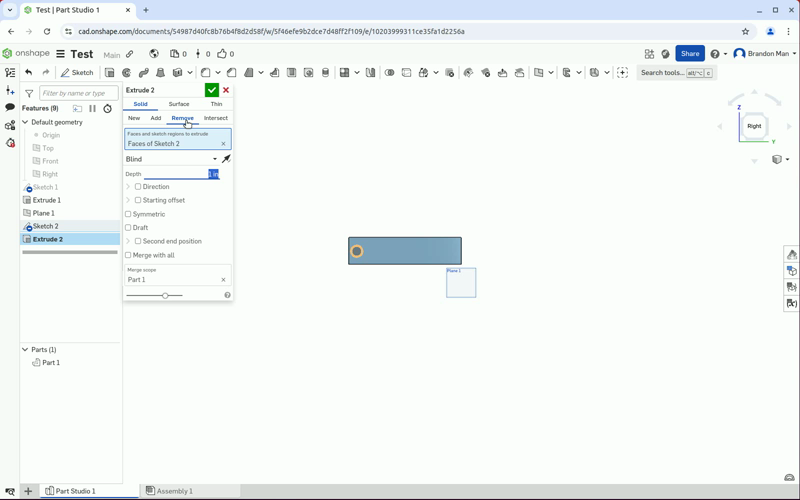
text(0.722)
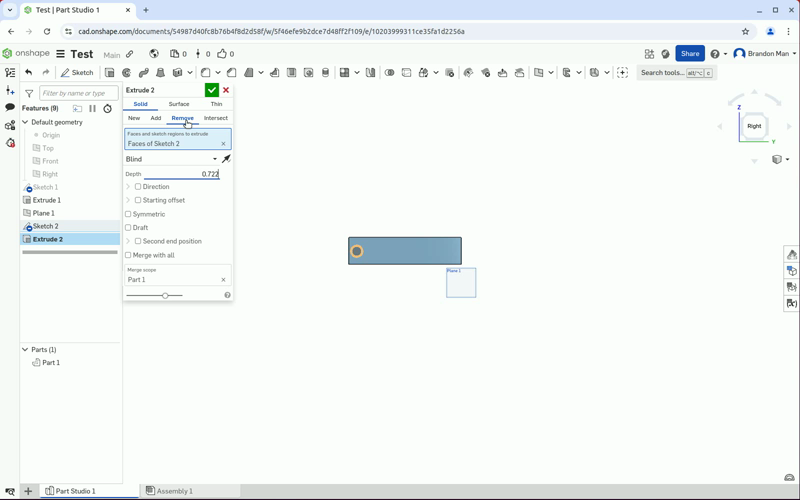
key(tab, 6)
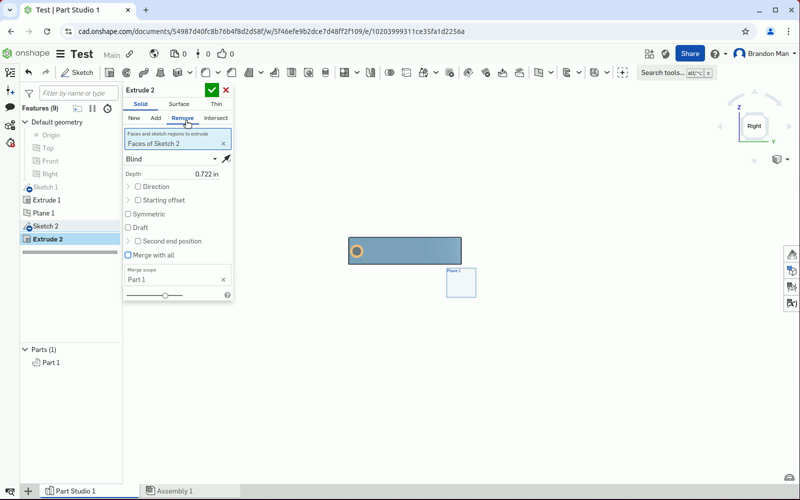
key(space)
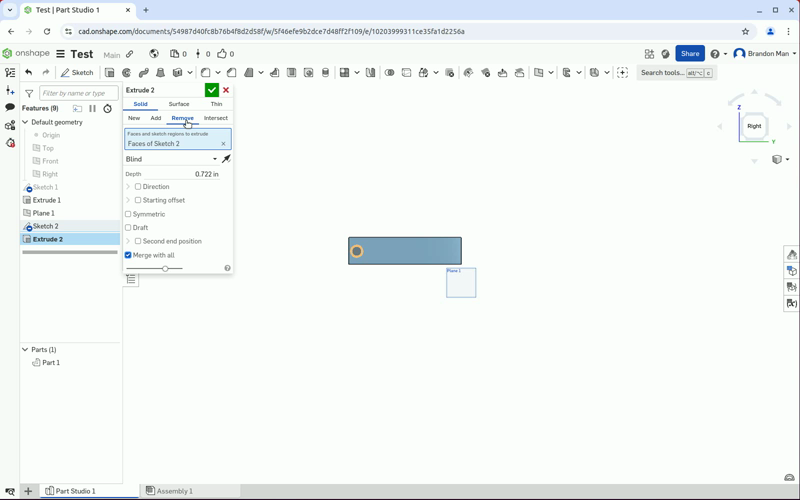
key(enter)
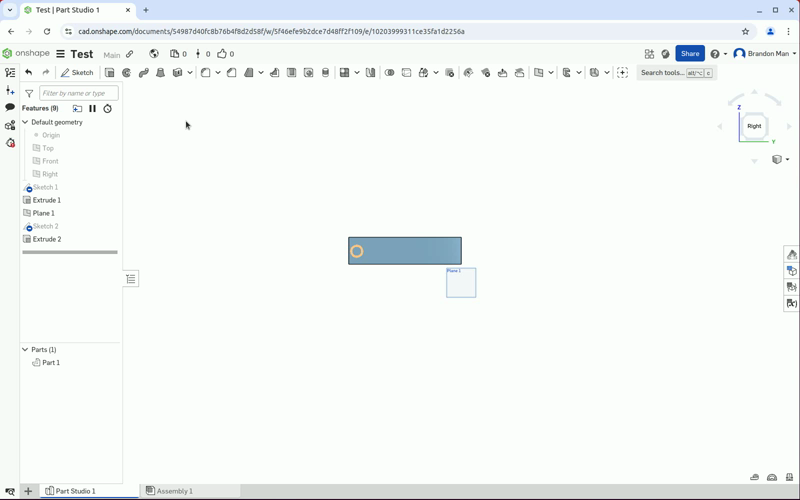
key(shift+h)
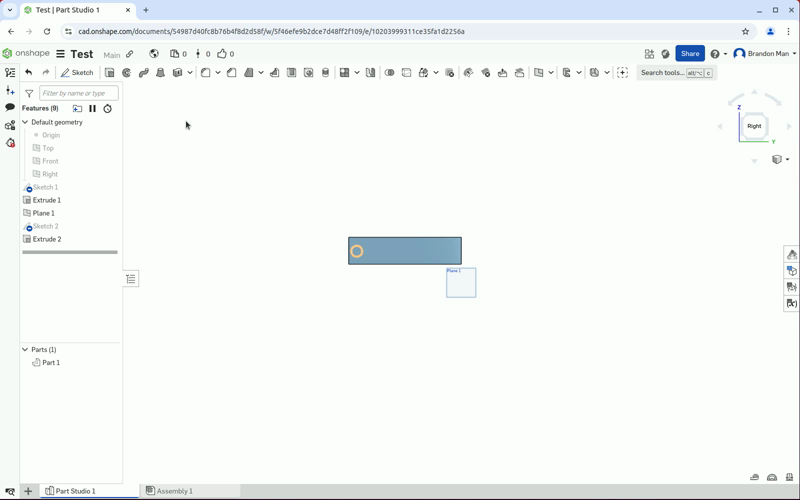
key(shift+h)
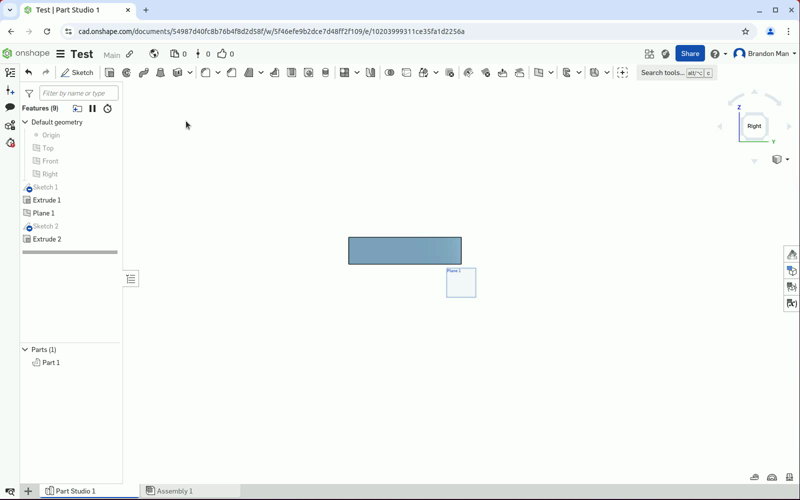
mouse_move(73, 189)
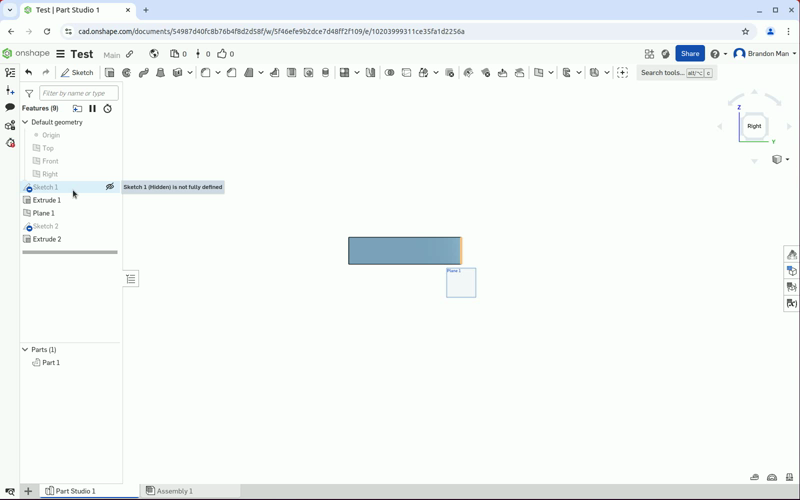
click(73, 189)
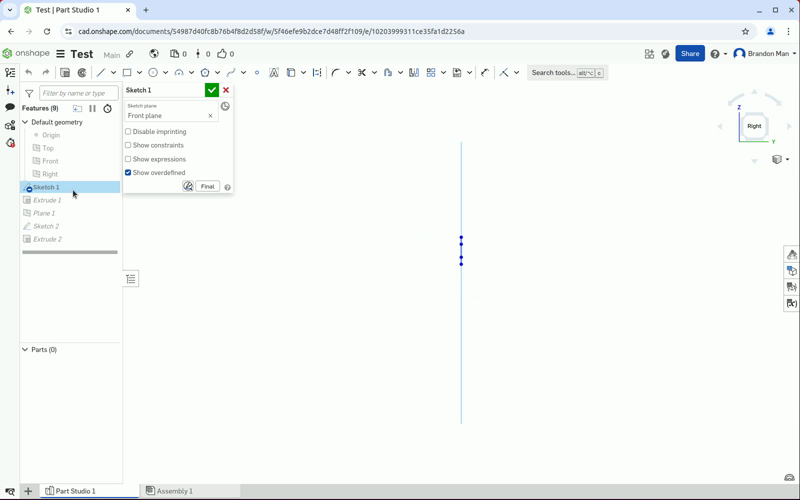
mouse_move(229, 92)
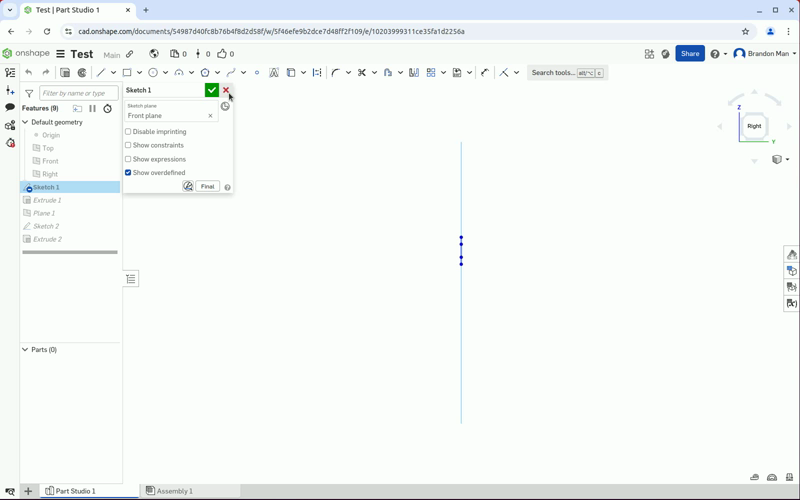
click(229, 92)
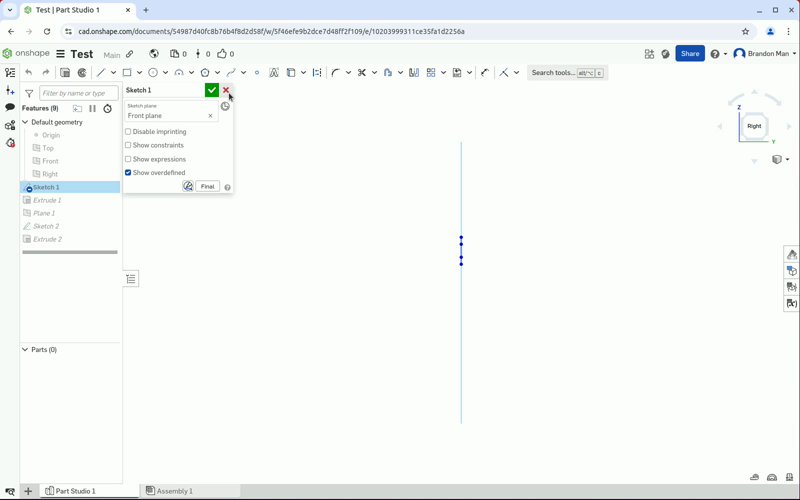
key(shift+s)
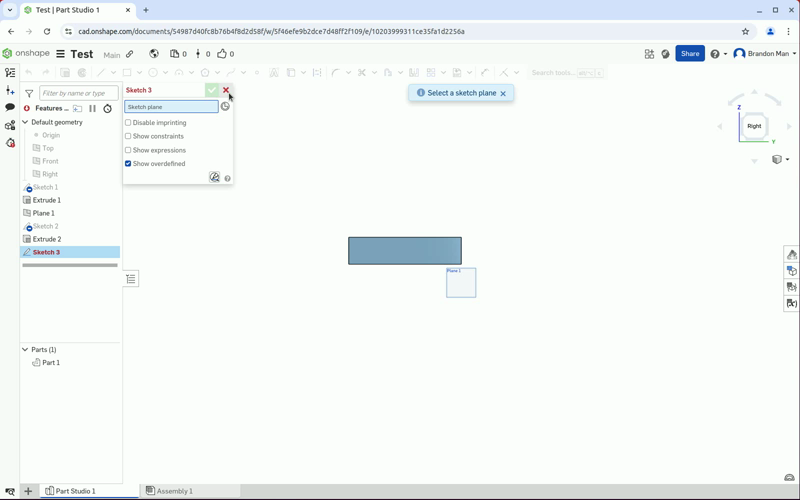
mouse_move(73, 215)
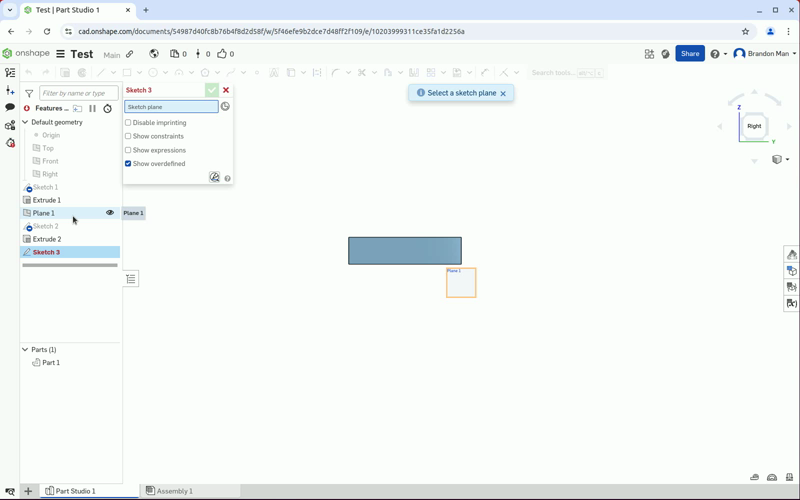
click(73, 215)
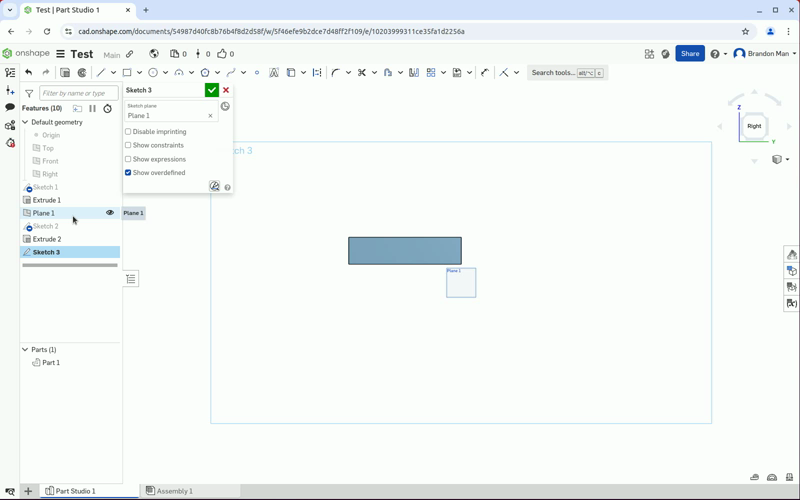
mouse_move(73, 352)
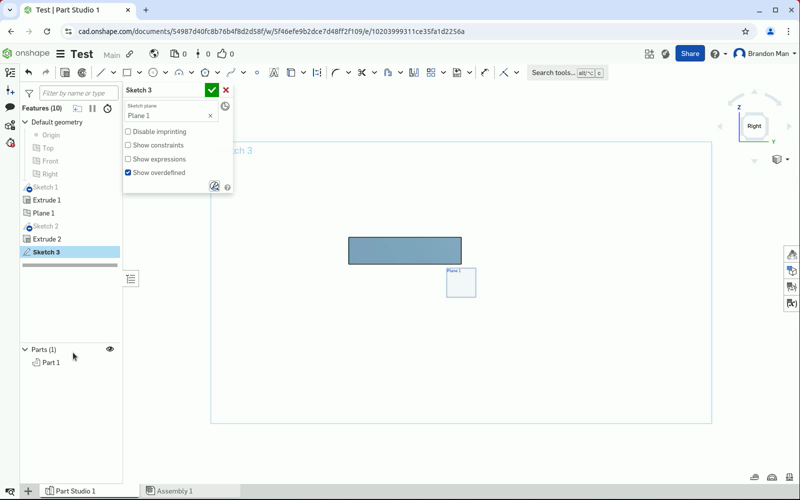
key(y)
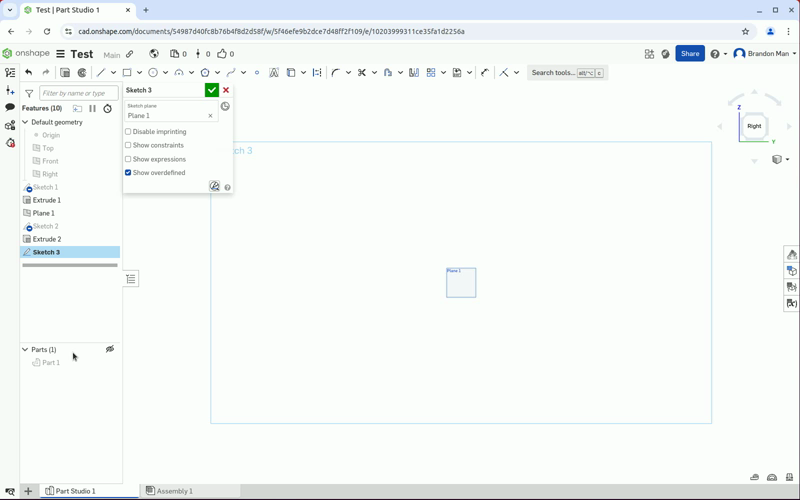
key(c)
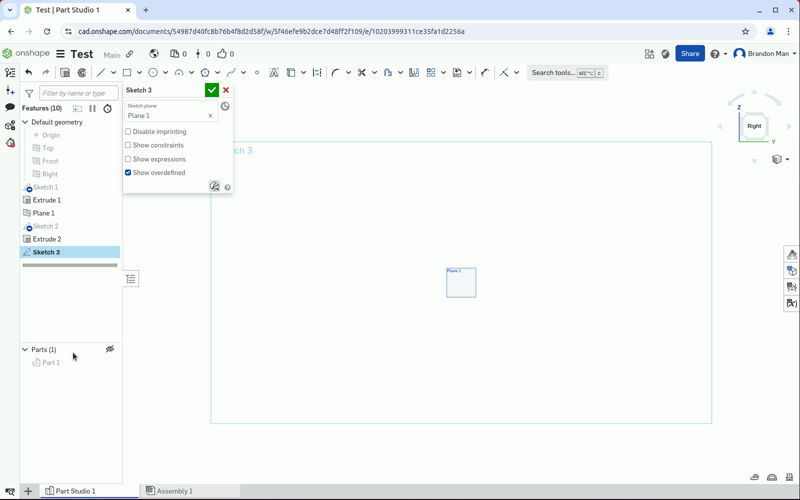
key_down(shift)
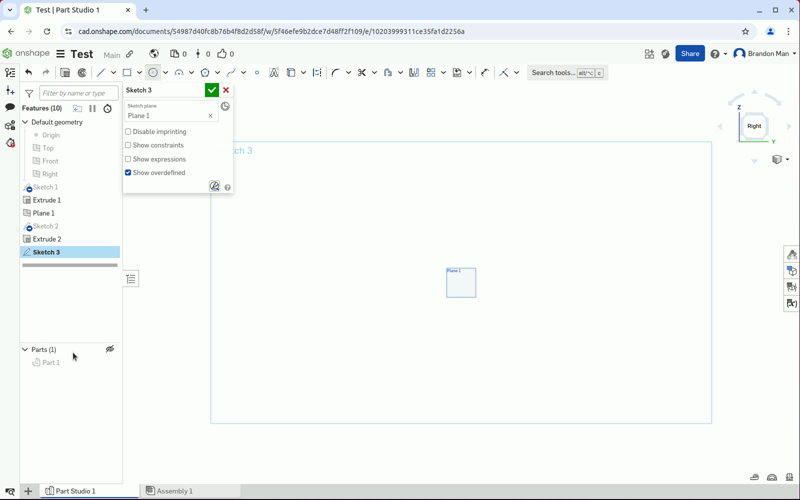
mouse_move(453, 251)
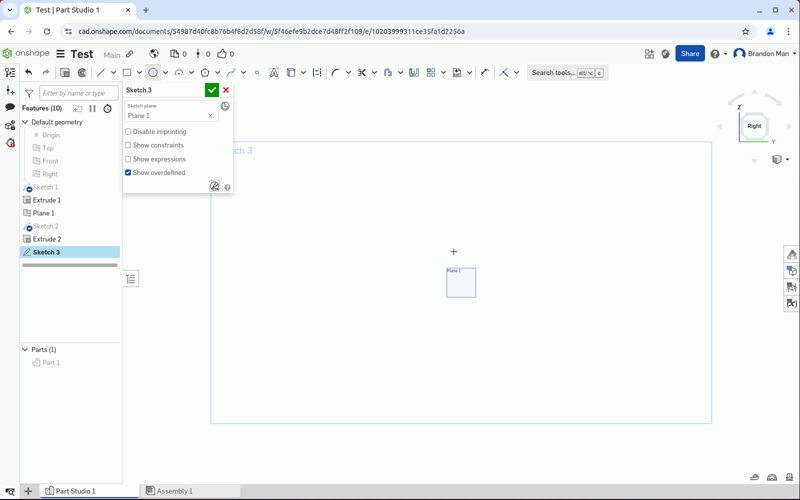
click(453, 251)
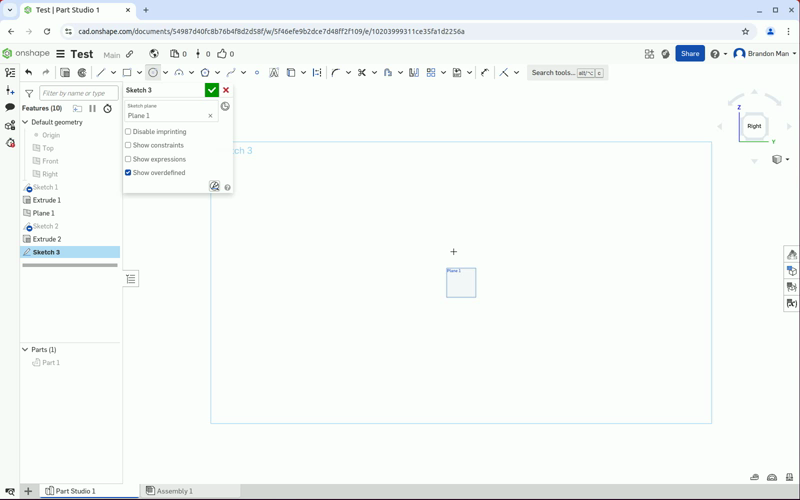
key_up(shift)
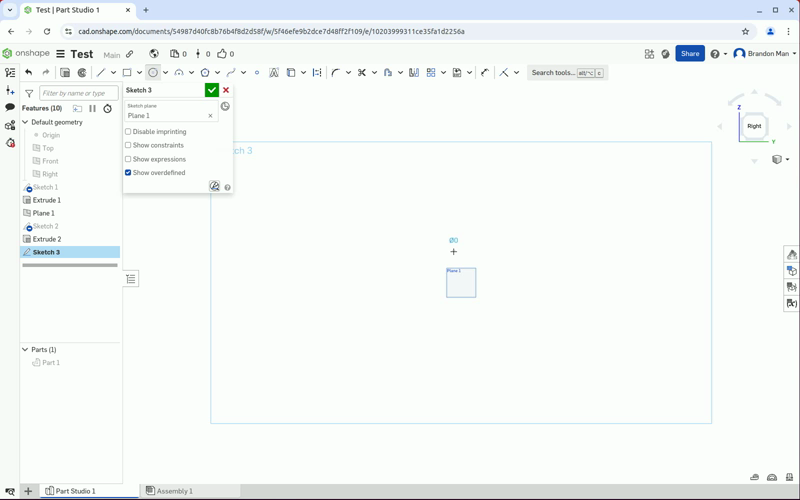
mouse_move(459, 251)
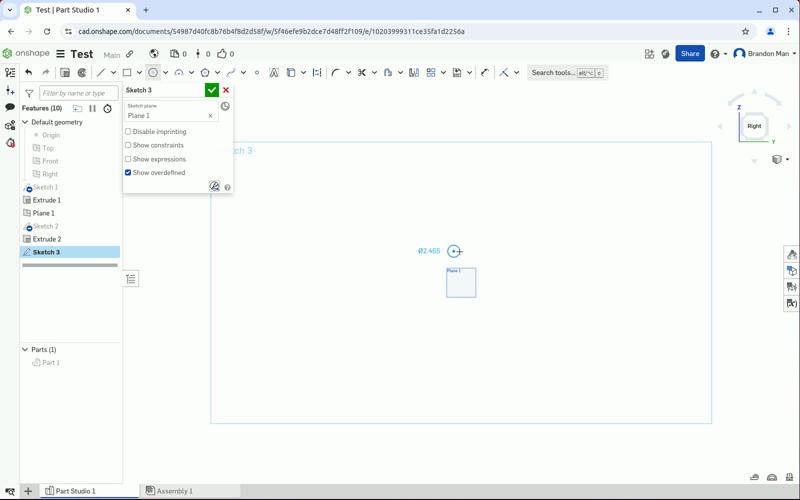
click(459, 251)
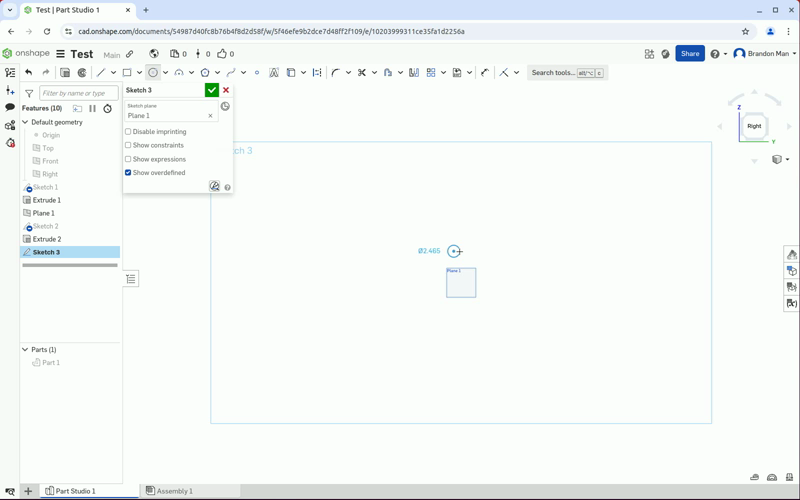
key(esc)
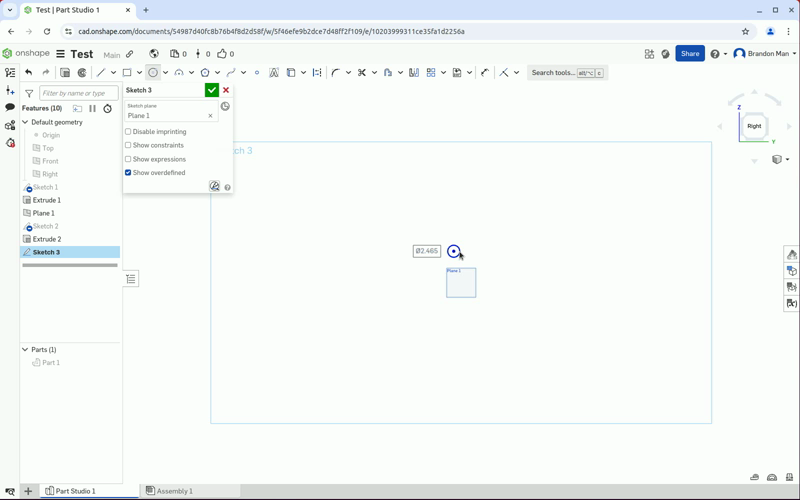
mouse_move(452, 253)
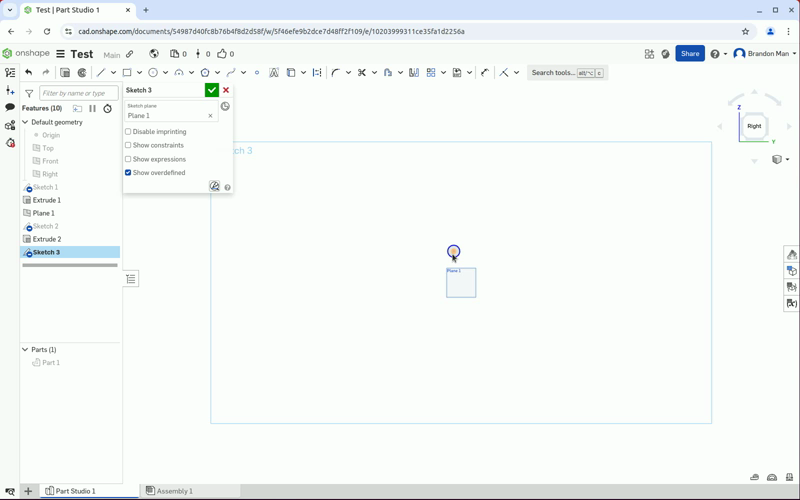
scroll(6)
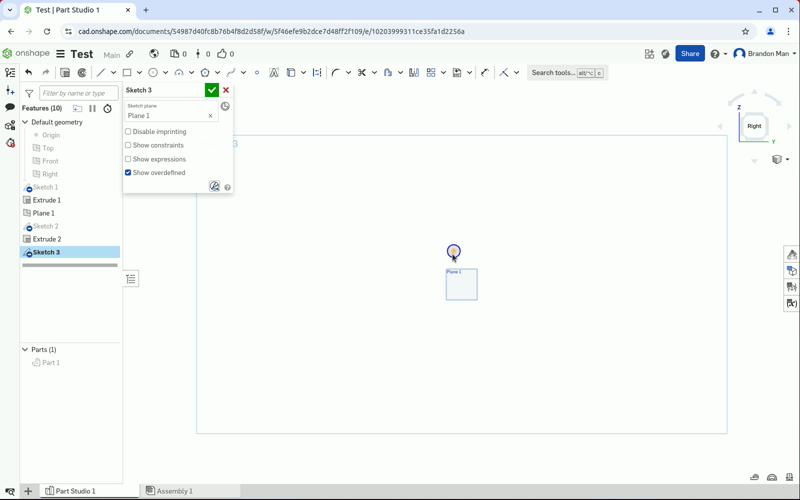
scroll(6)
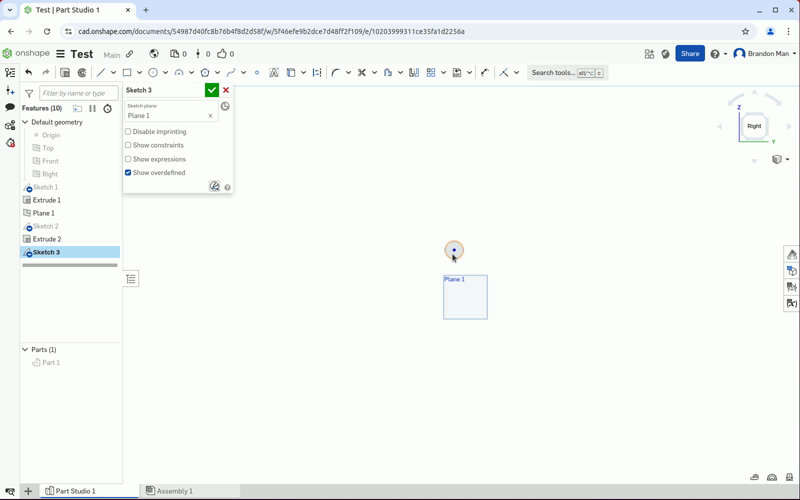
scroll(6)
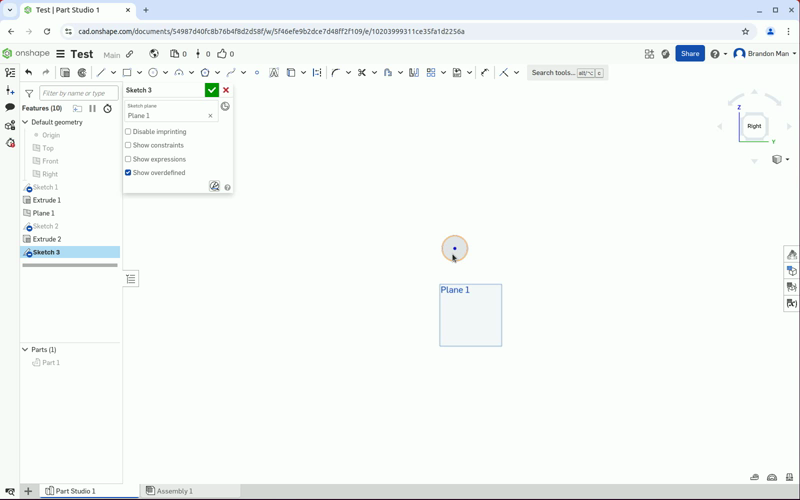
scroll(6)
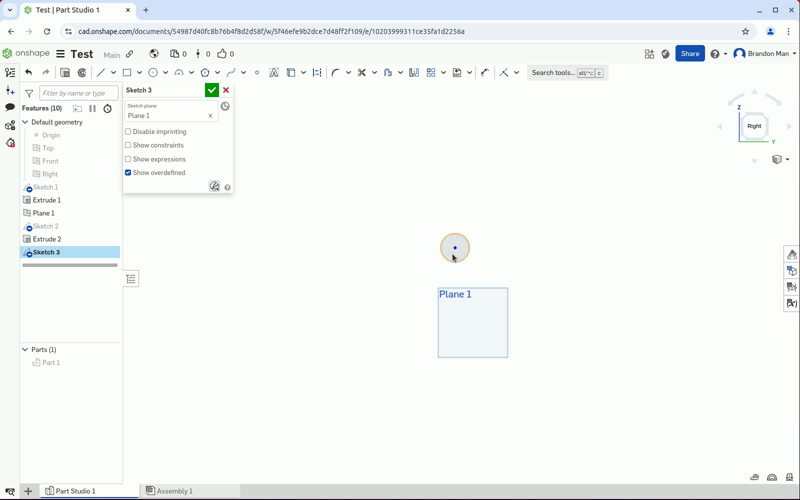
scroll(6)
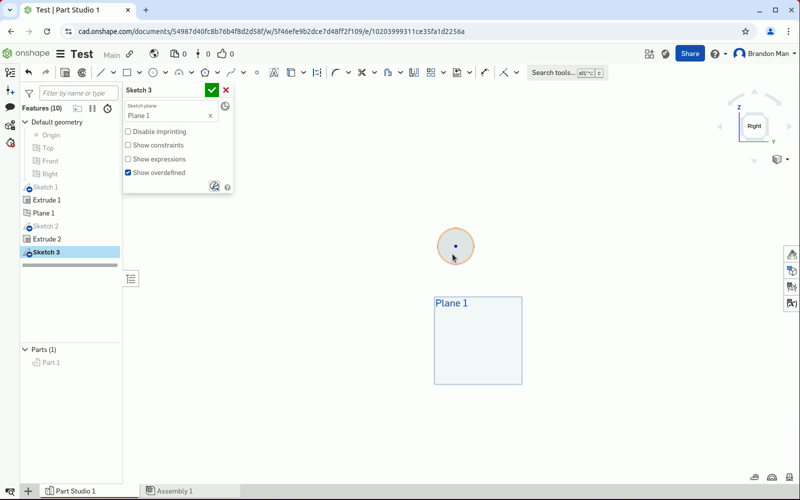
scroll(6)
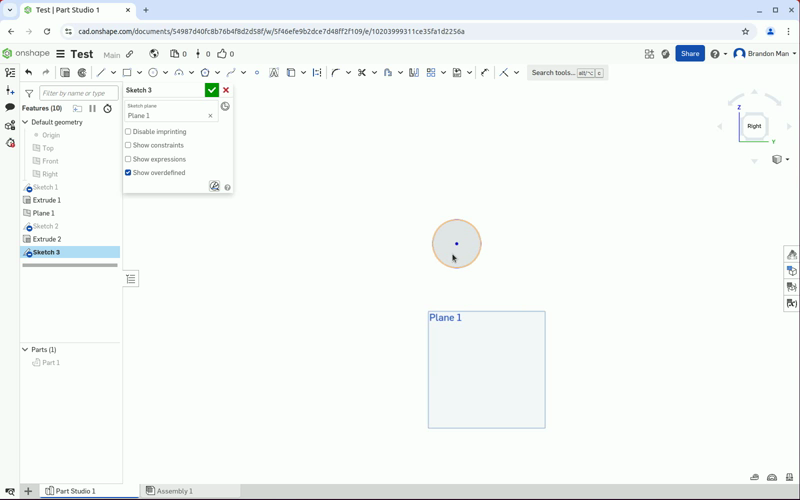
scroll(6)
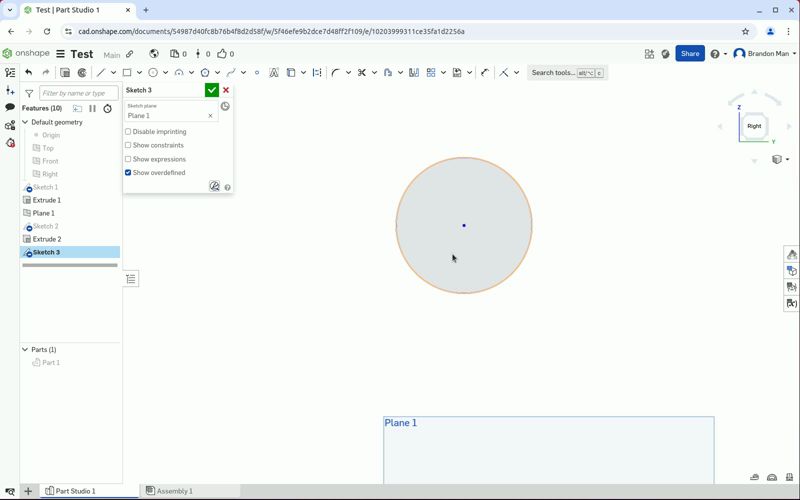
click(452, 253)
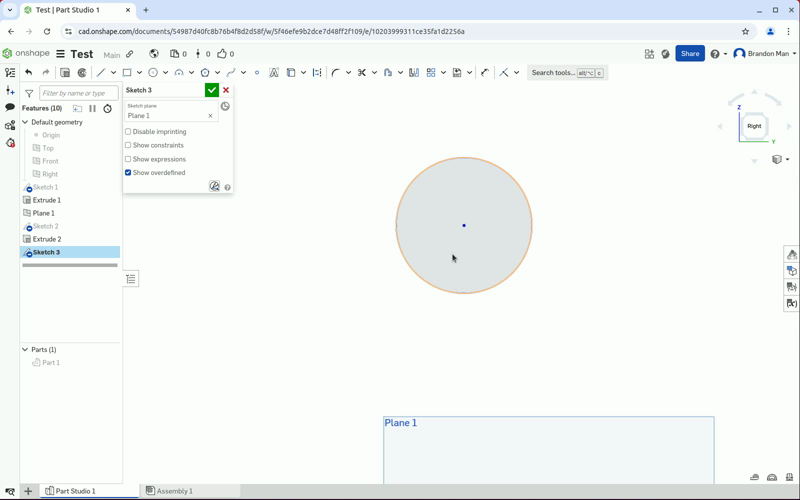
scroll(-6)
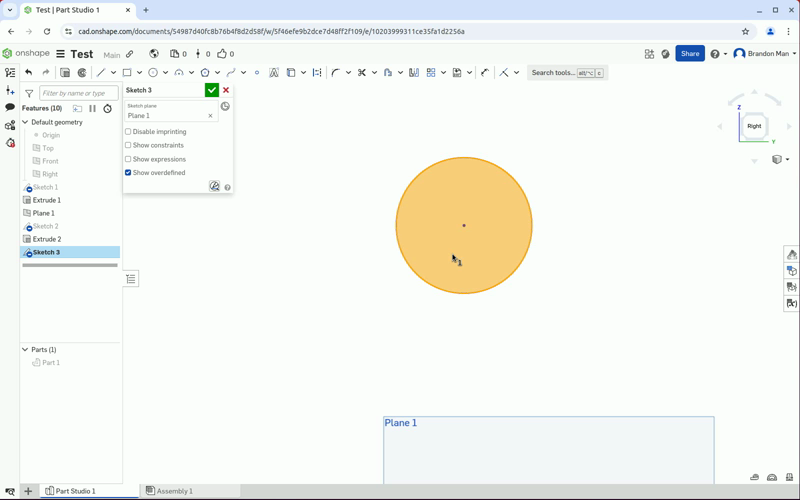
scroll(-6)
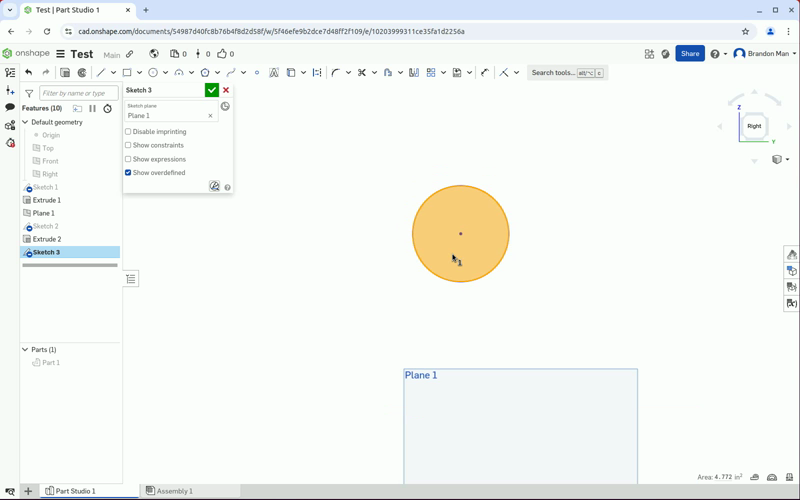
scroll(-6)
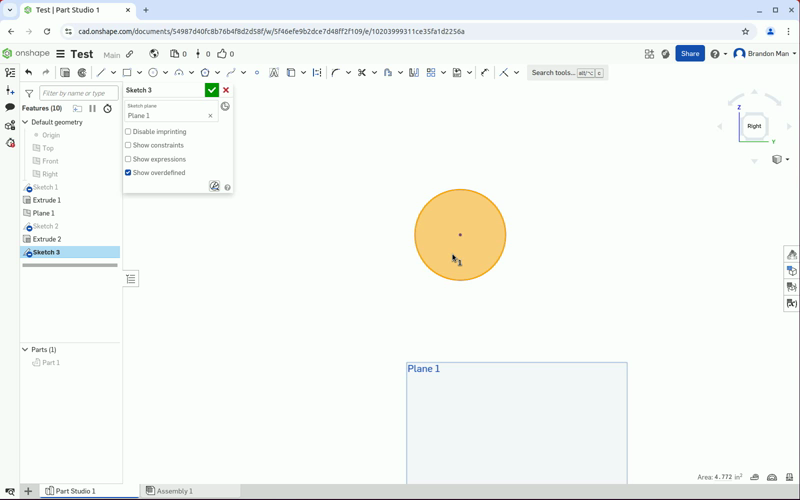
scroll(-6)
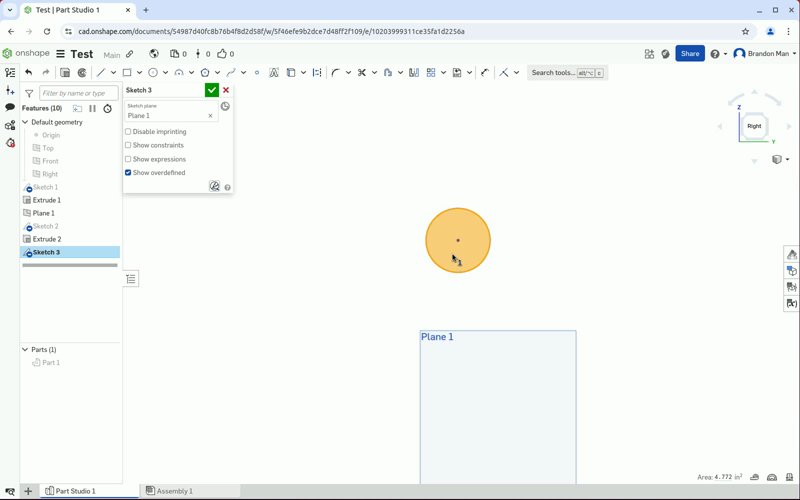
scroll(-6)
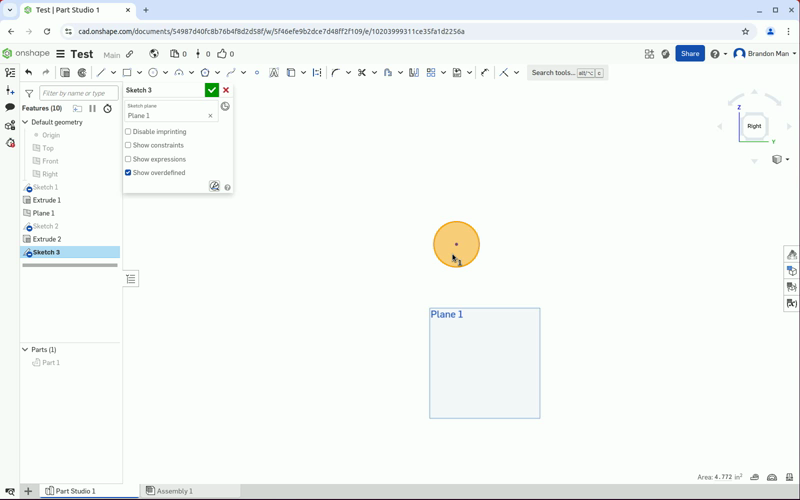
scroll(-6)
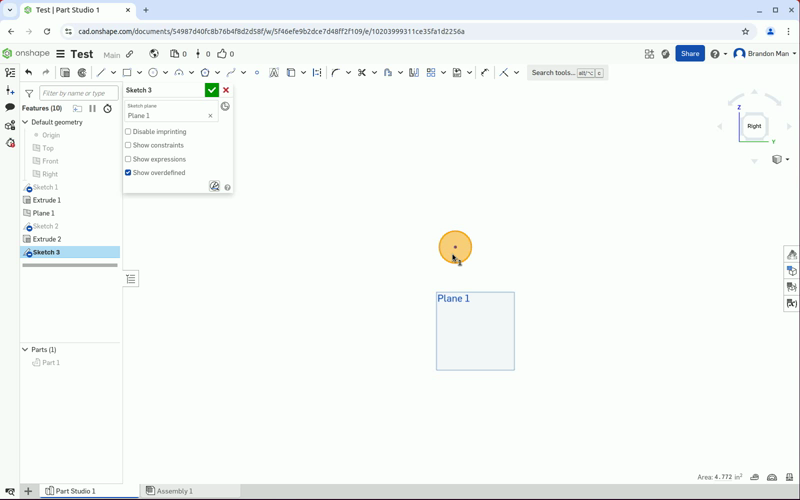
scroll(-6)
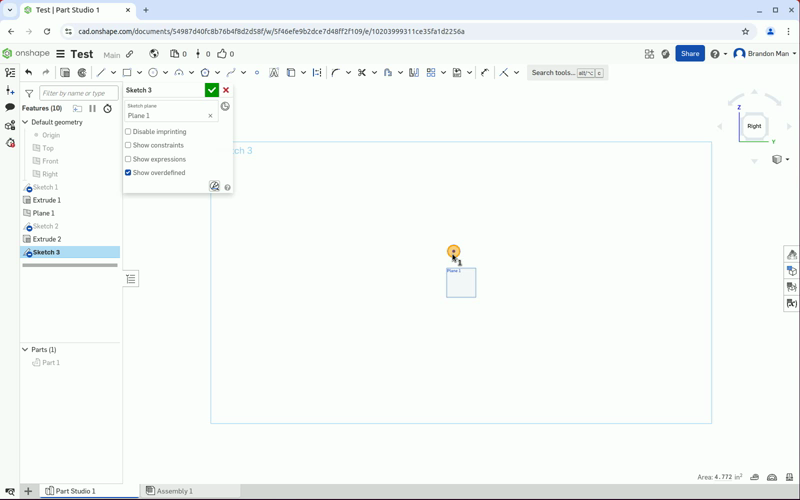
mouse_move(73, 352)
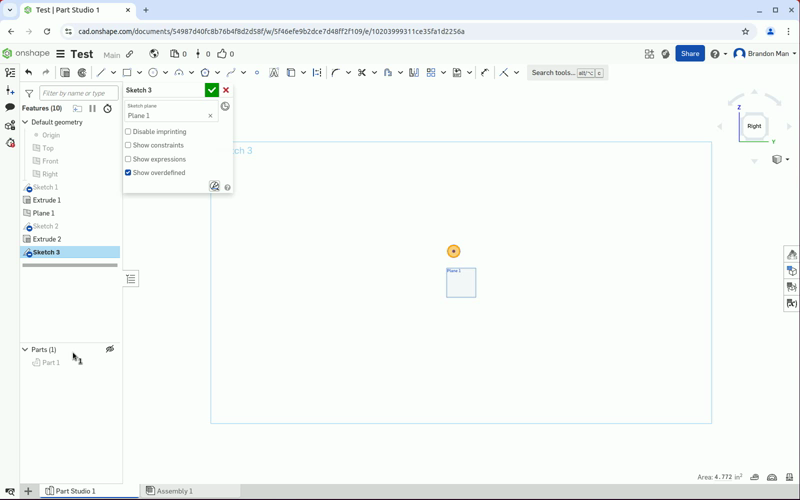
key(shift+y)
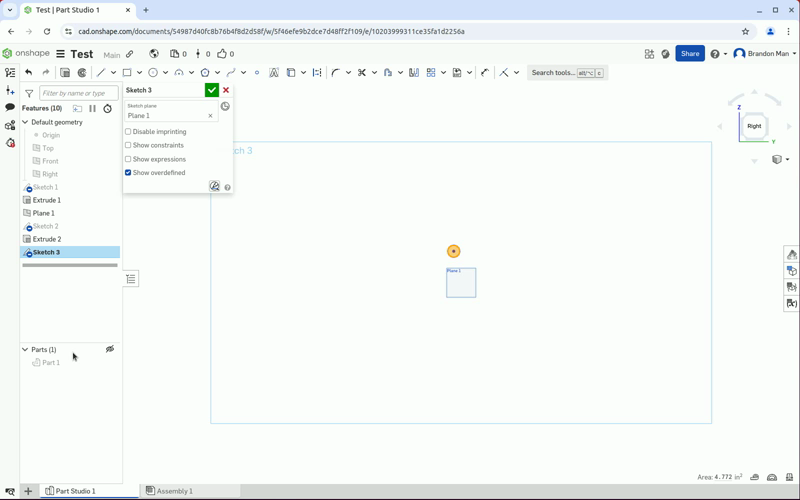
key(shift+e)
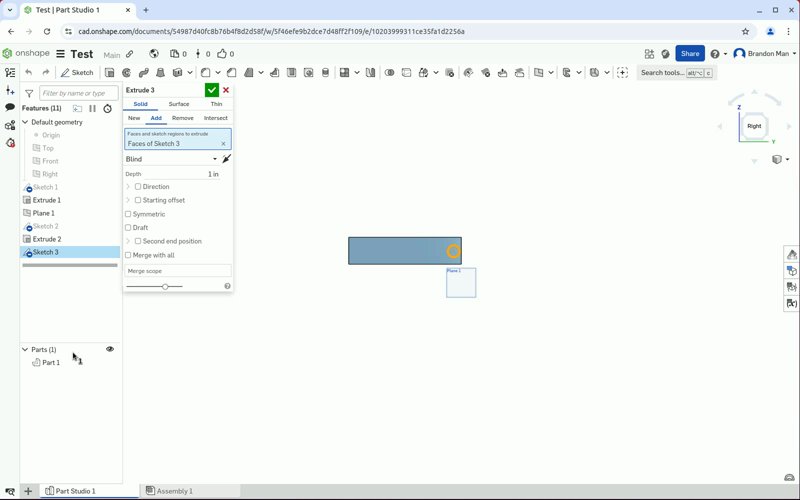
mouse_move(143, 106)
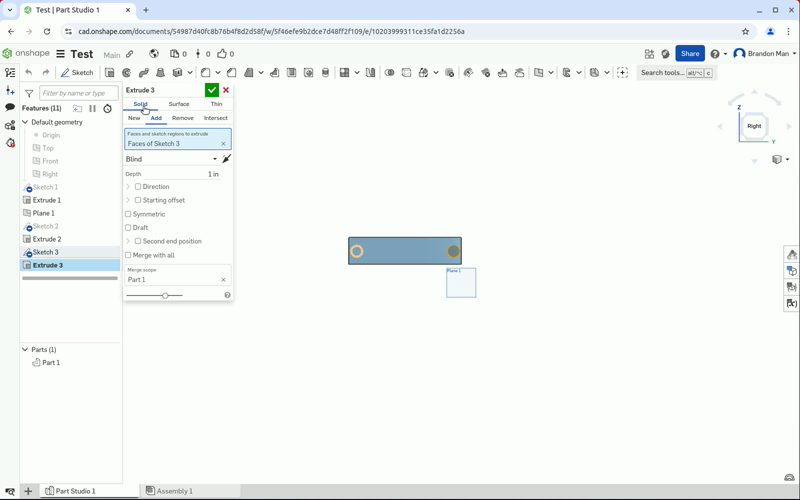
click(143, 106)
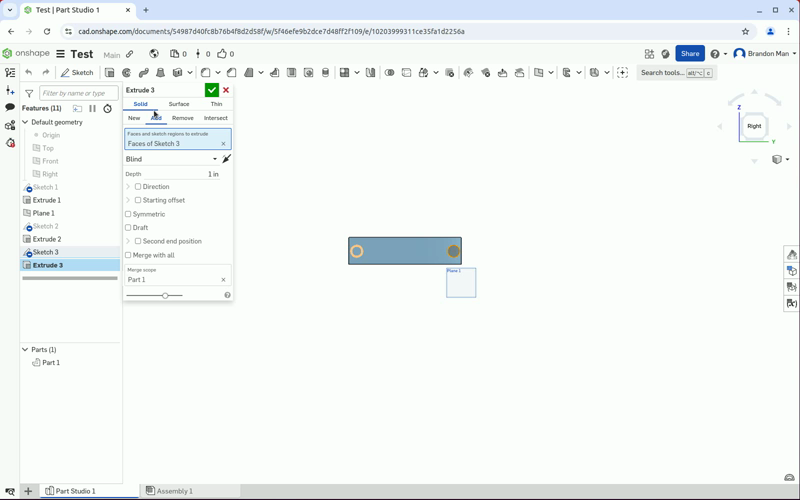
mouse_move(186, 120)
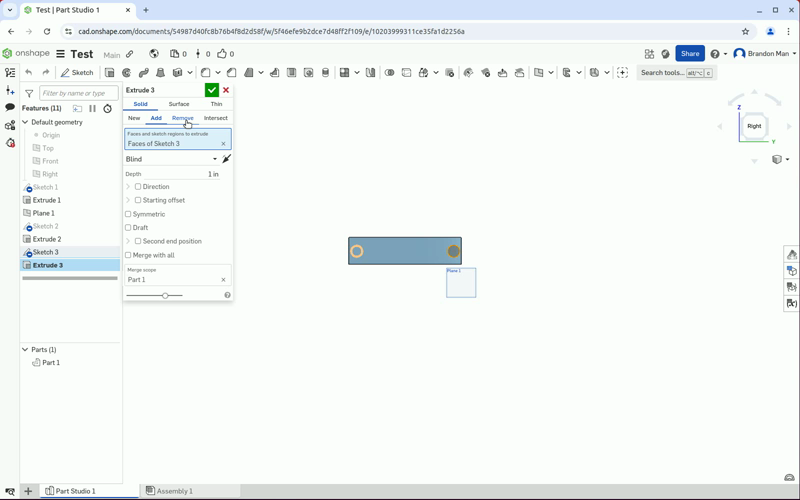
click(186, 120)
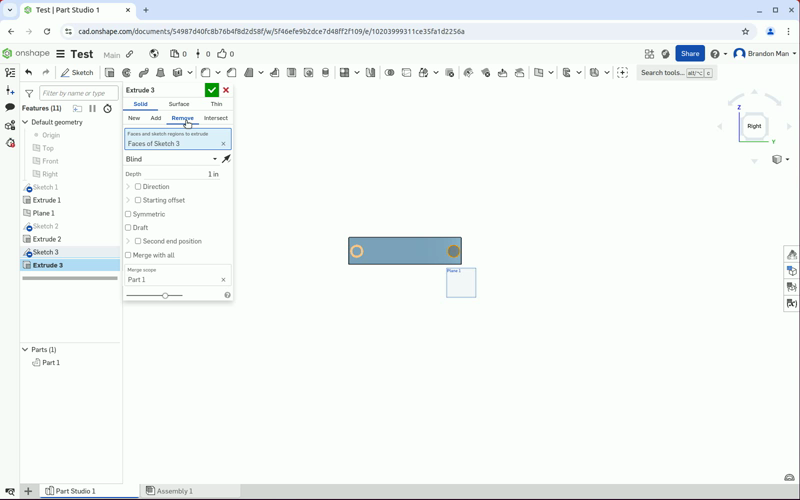
key(tab, 4)
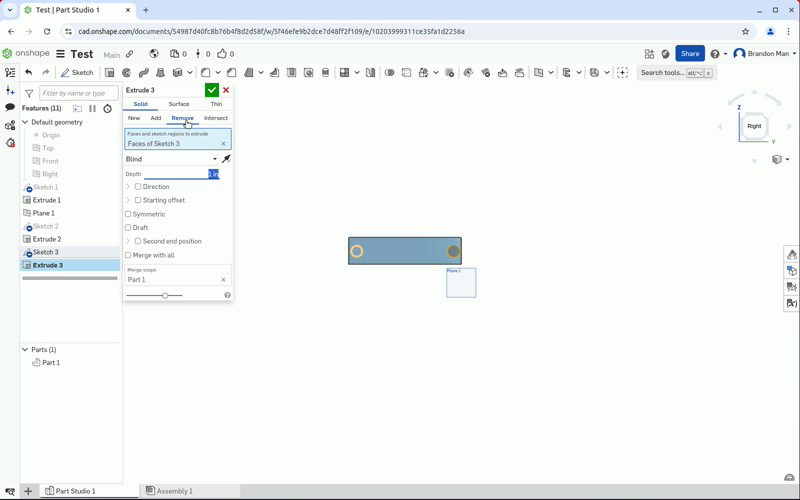
text(0.722)
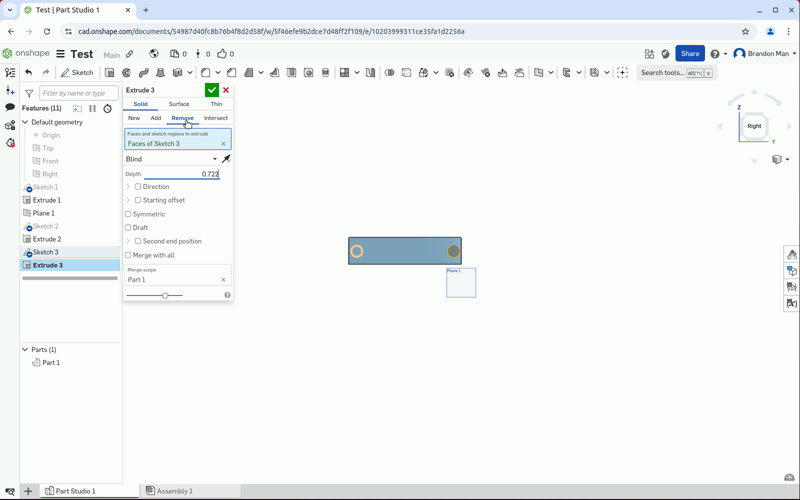
key(tab, 6)
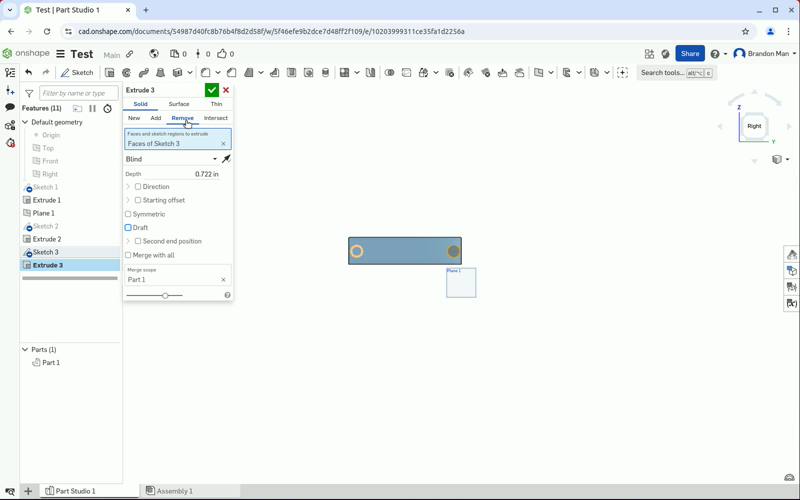
key(space)
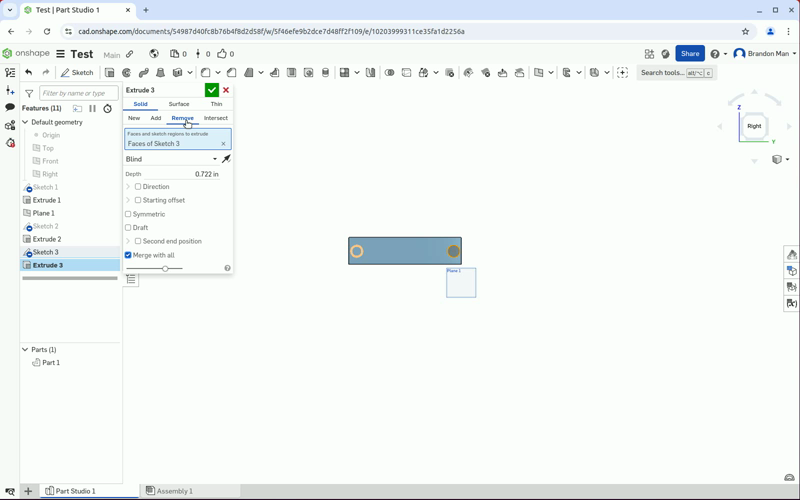
key(enter)
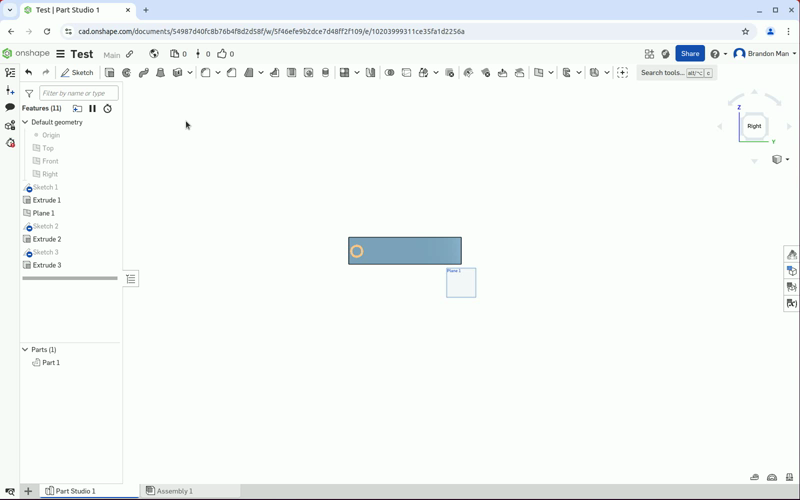
key(shift+h)
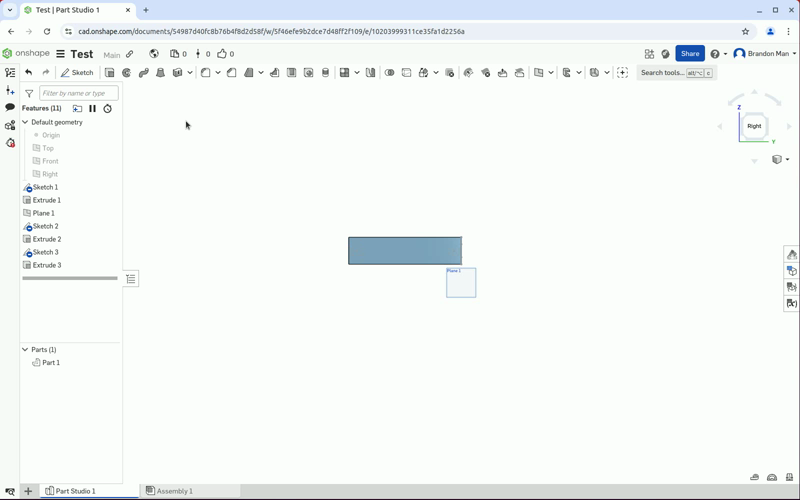
key(shift+h)
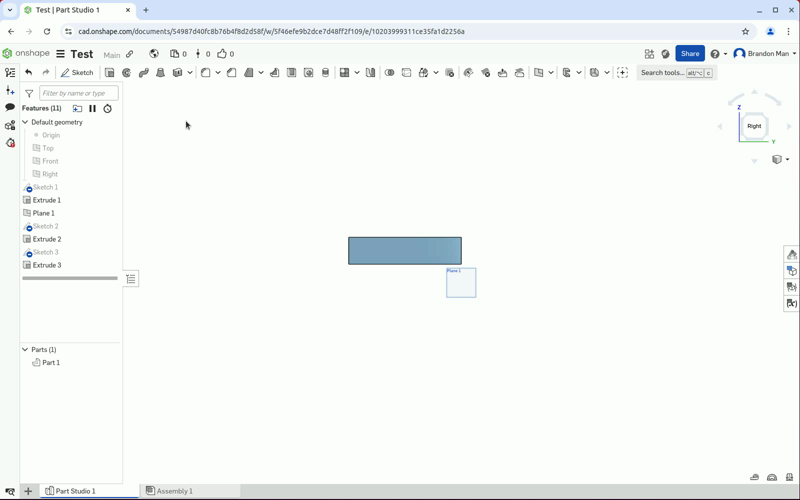
mouse_move(73, 189)
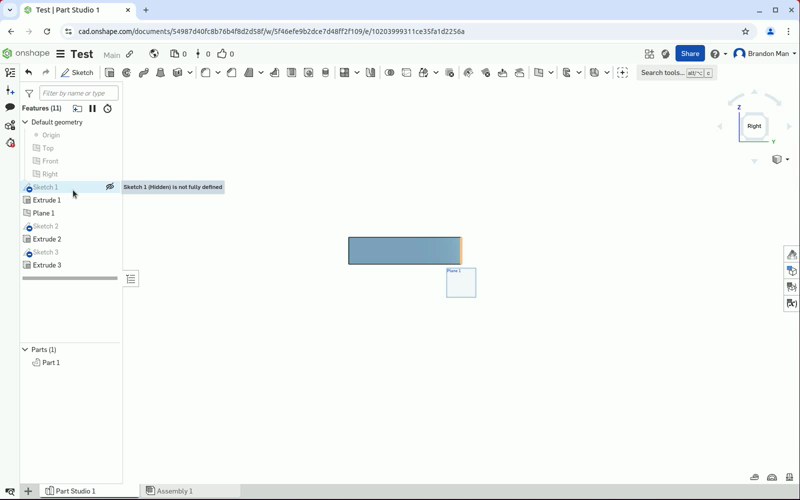
click(73, 189)
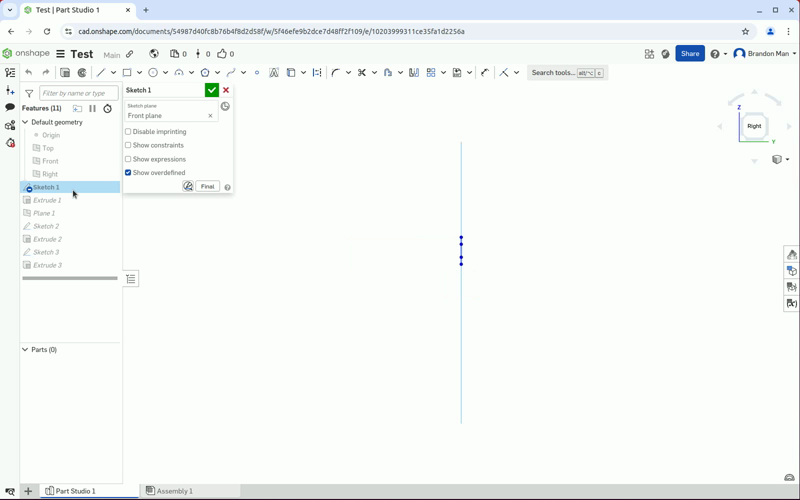
mouse_move(229, 92)
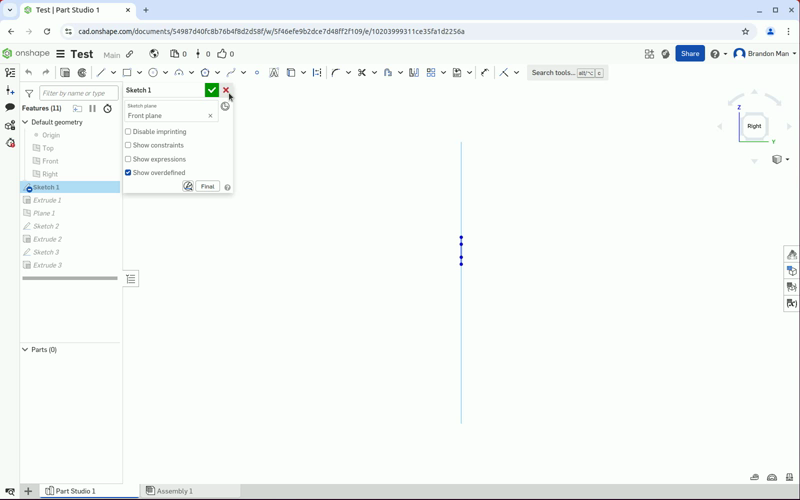
click(229, 92)
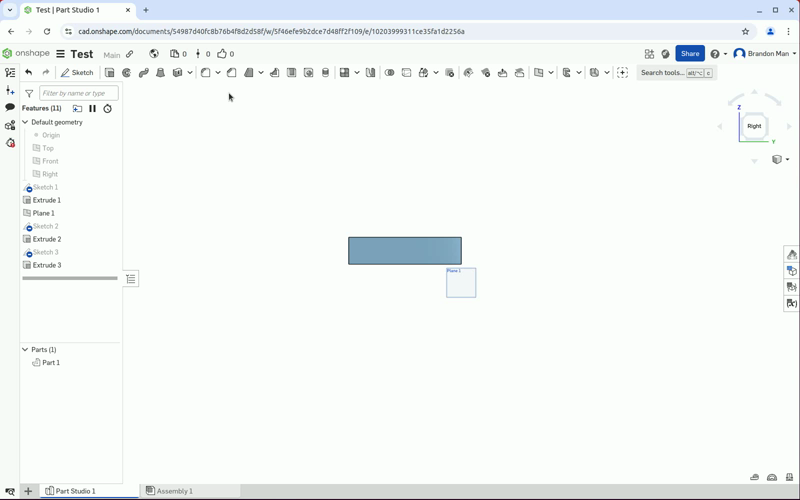
mouse_move(541, 75)
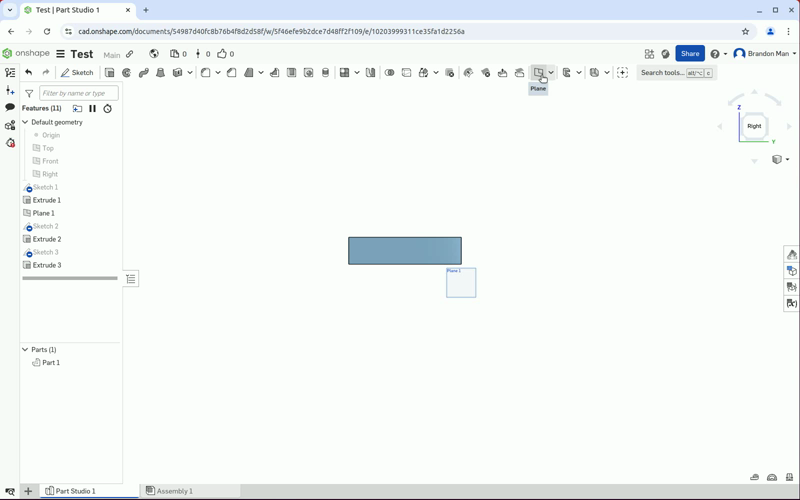
click(541, 75)
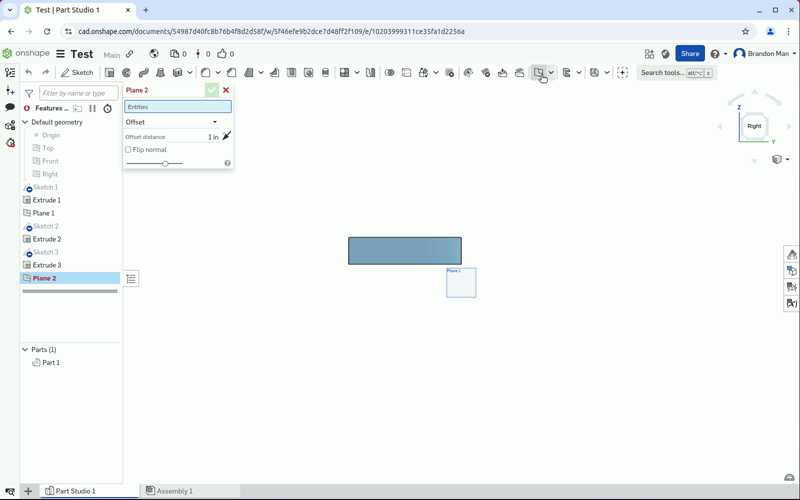
mouse_move(73, 176)
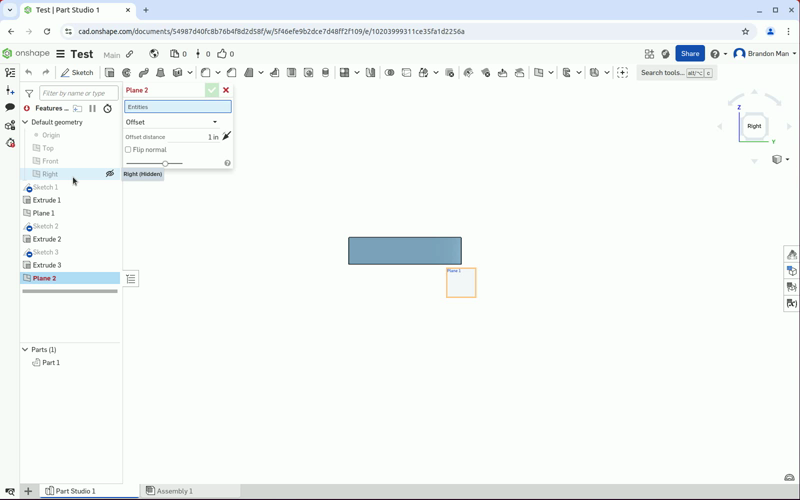
click(73, 176)
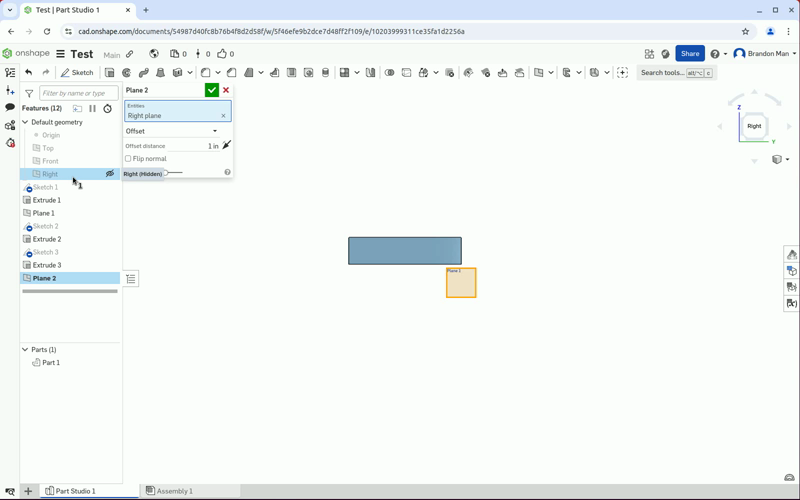
key(tab, 2)
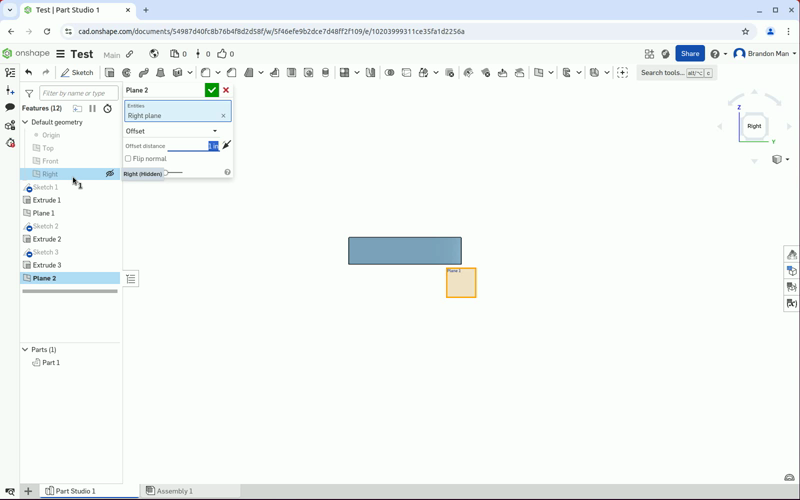
text(14.45)
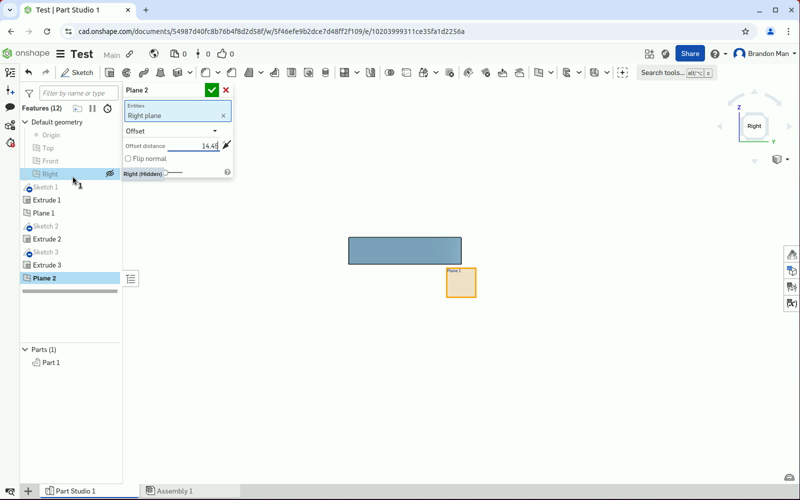
key(enter, 2)
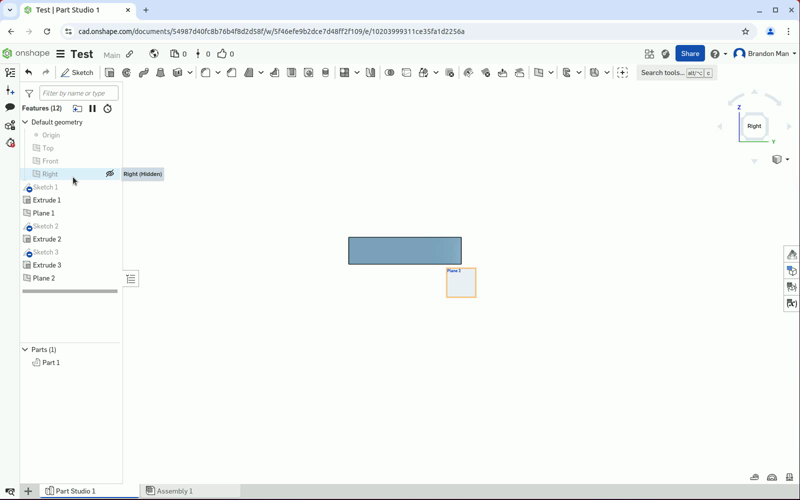
key(shift+s)
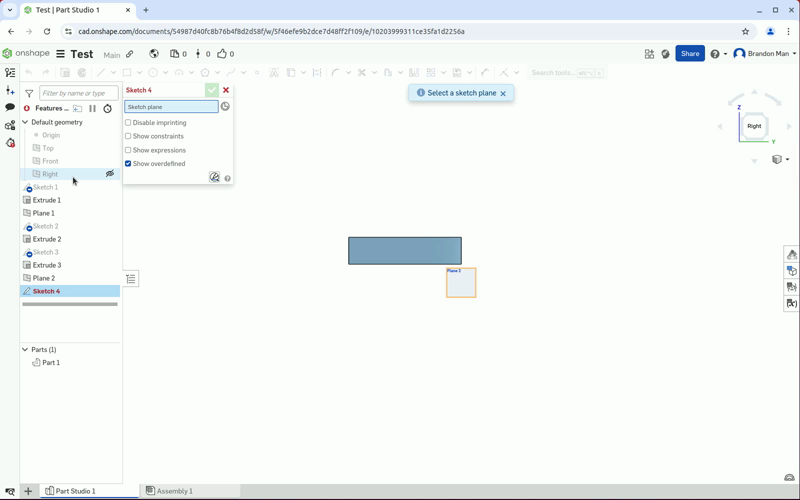
mouse_move(73, 280)
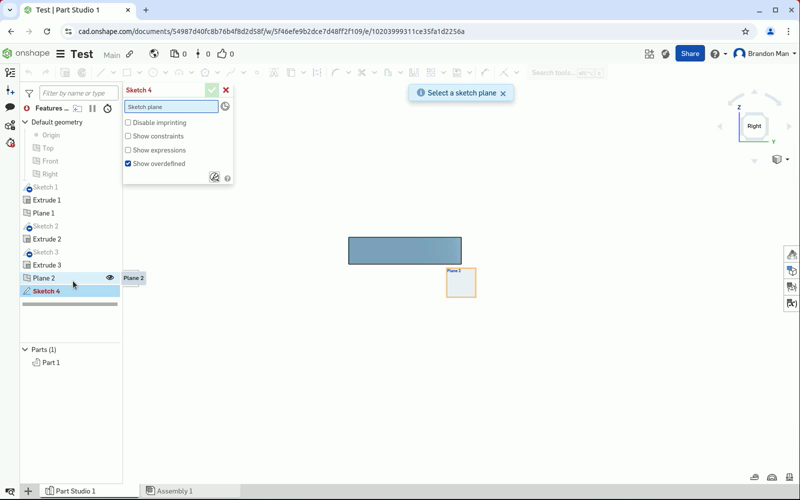
click(73, 280)
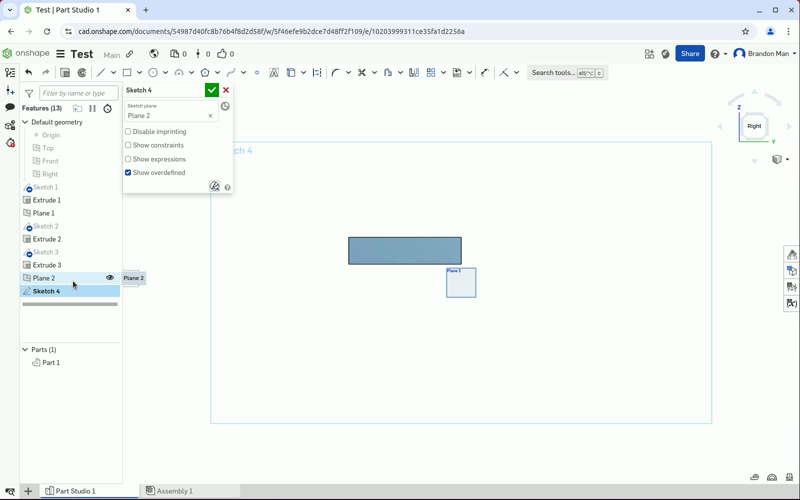
mouse_move(73, 352)
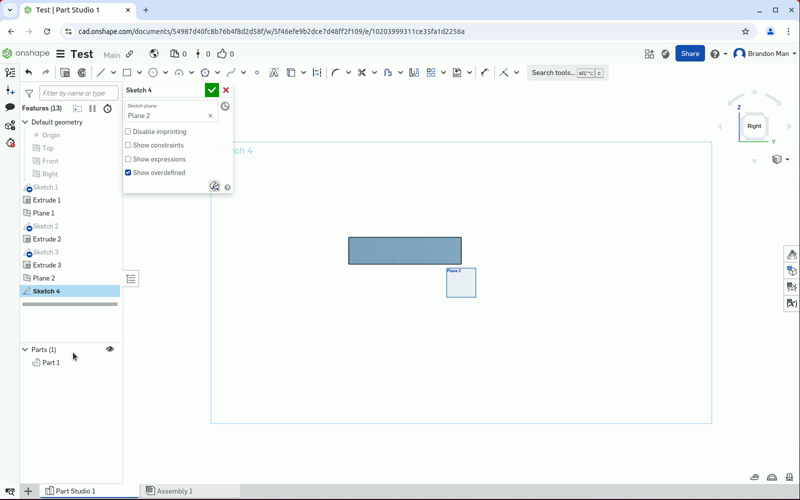
key(y)
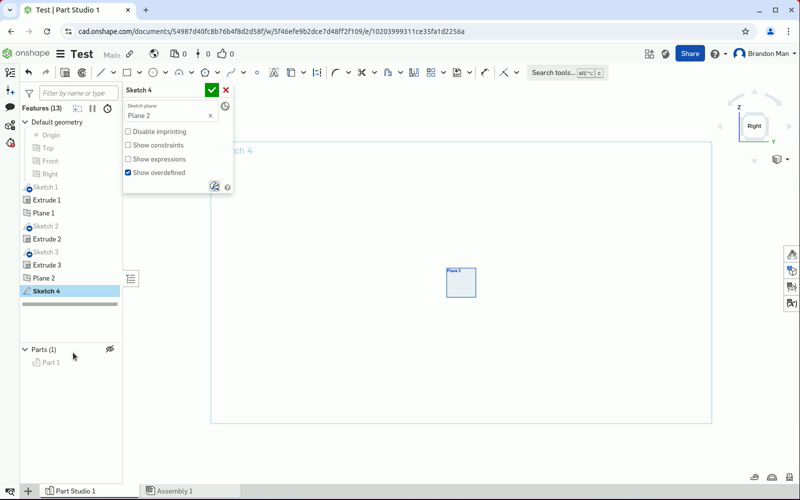
key(c)
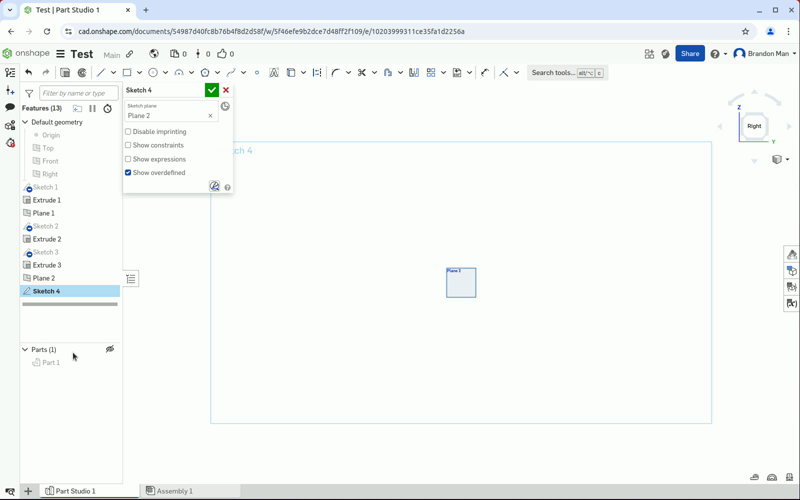
key_down(shift)
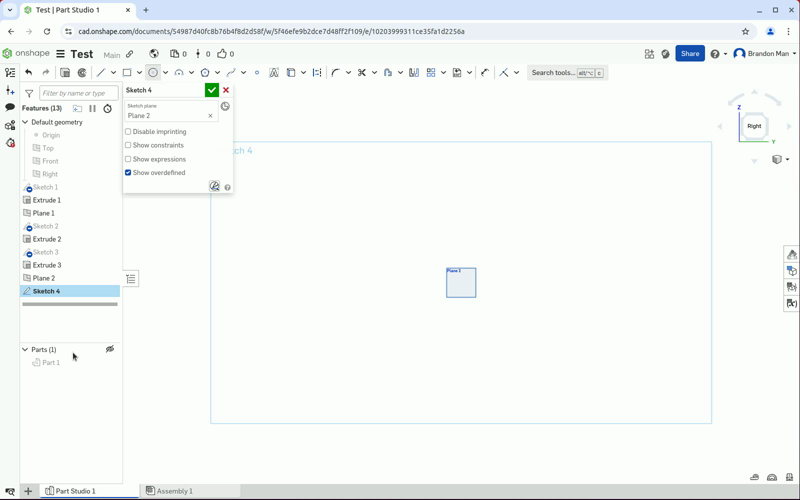
mouse_move(356, 251)
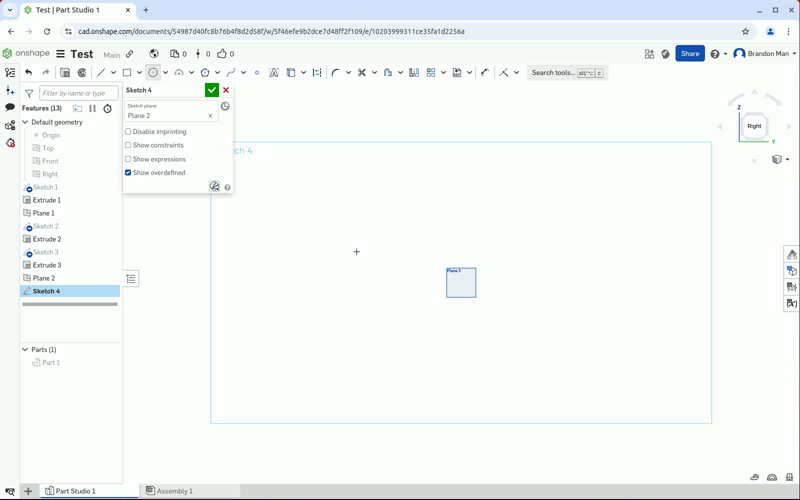
click(356, 251)
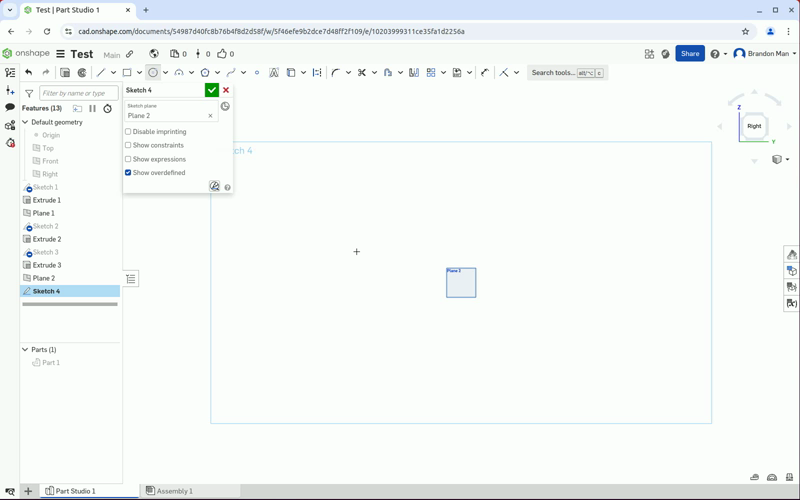
key_up(shift)
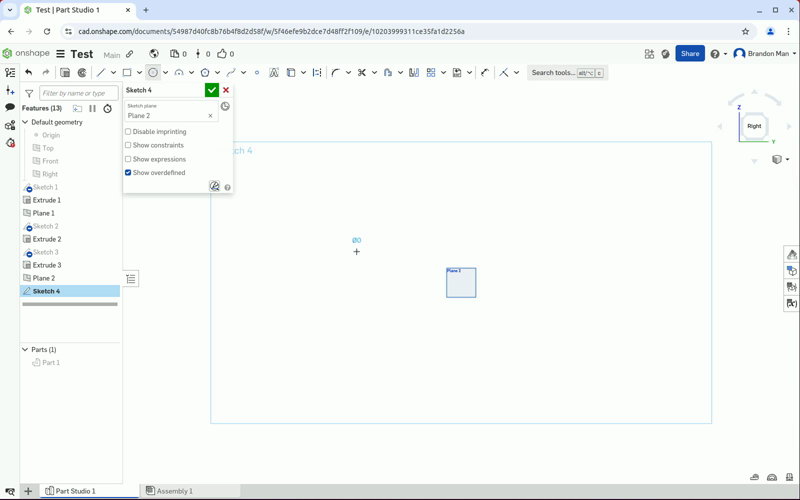
mouse_move(360, 251)
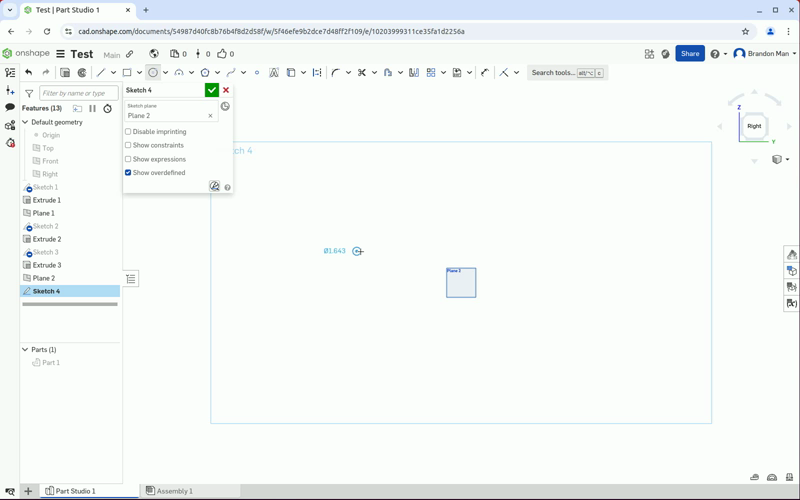
click(360, 251)
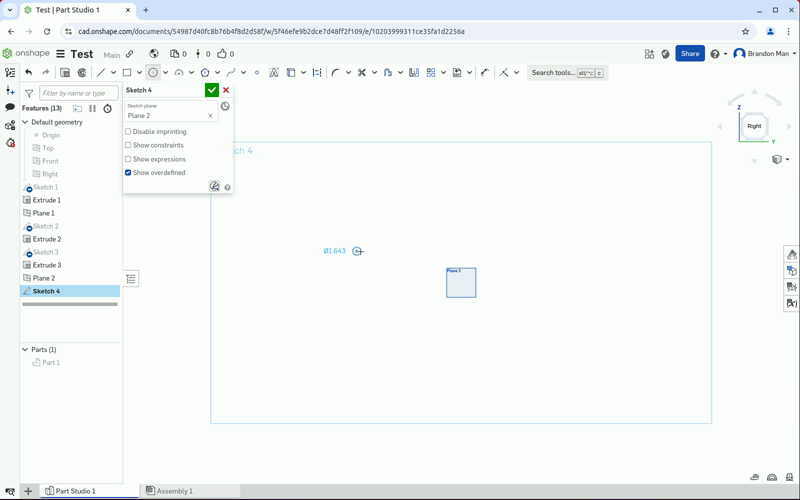
key(esc)
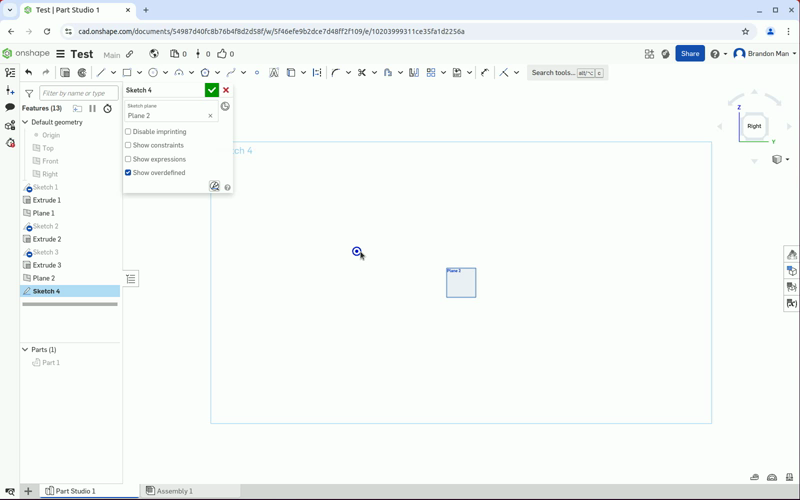
mouse_move(357, 250)
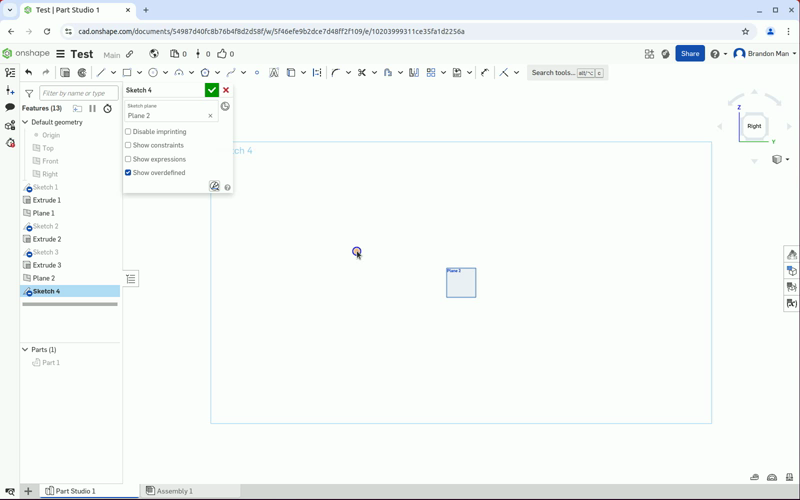
scroll(6)
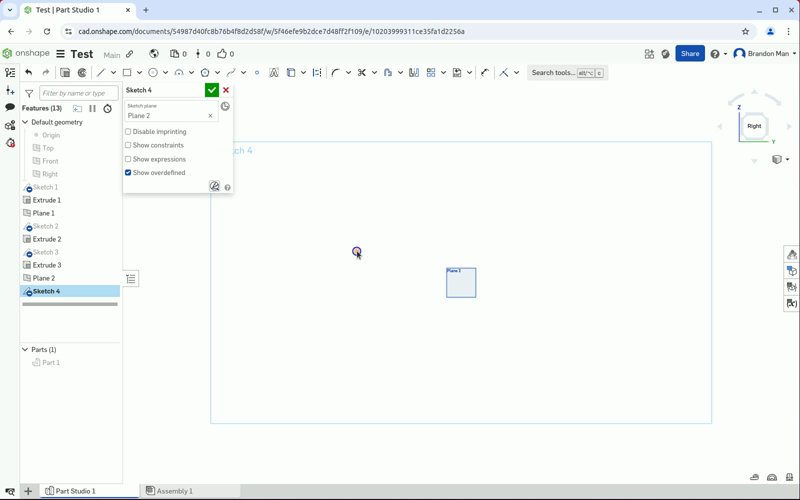
scroll(6)
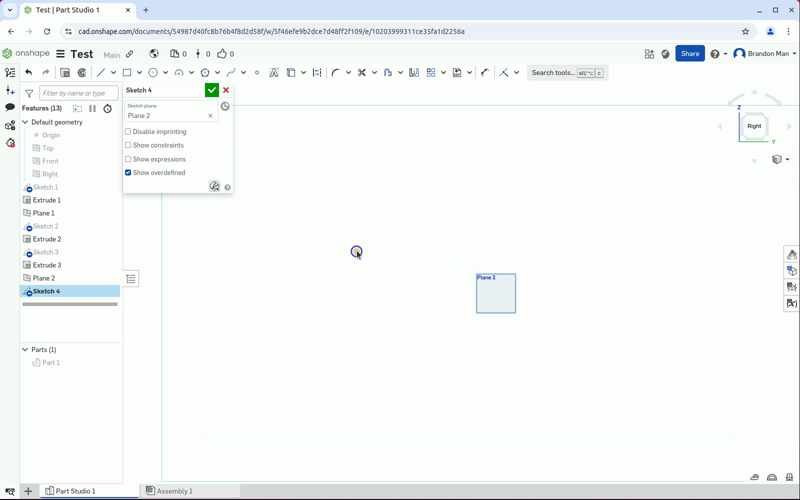
scroll(6)
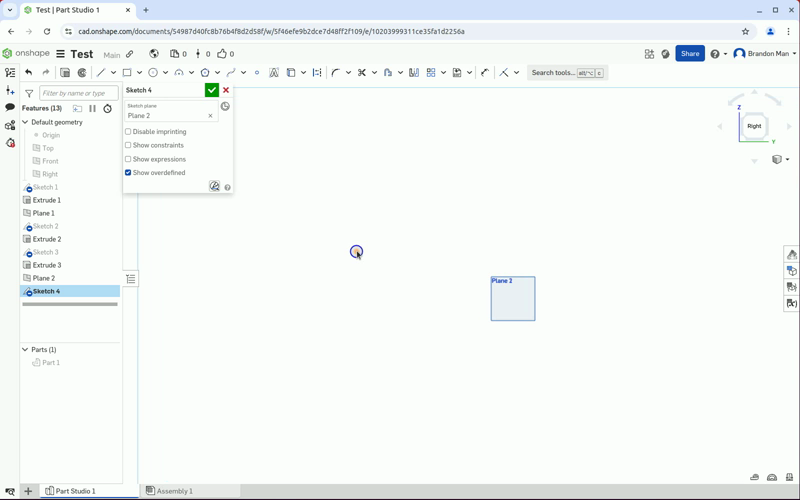
scroll(6)
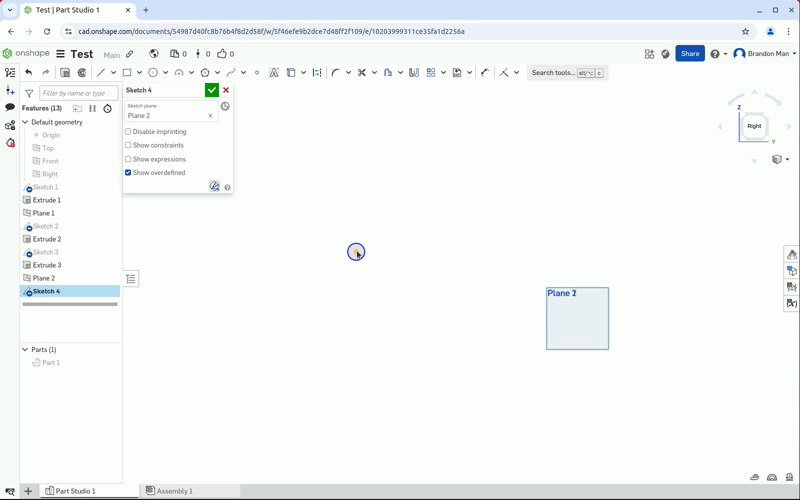
scroll(6)
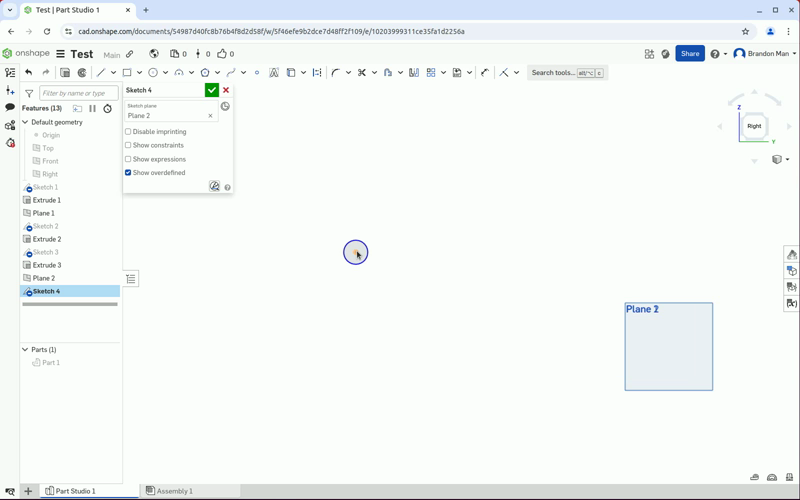
scroll(6)
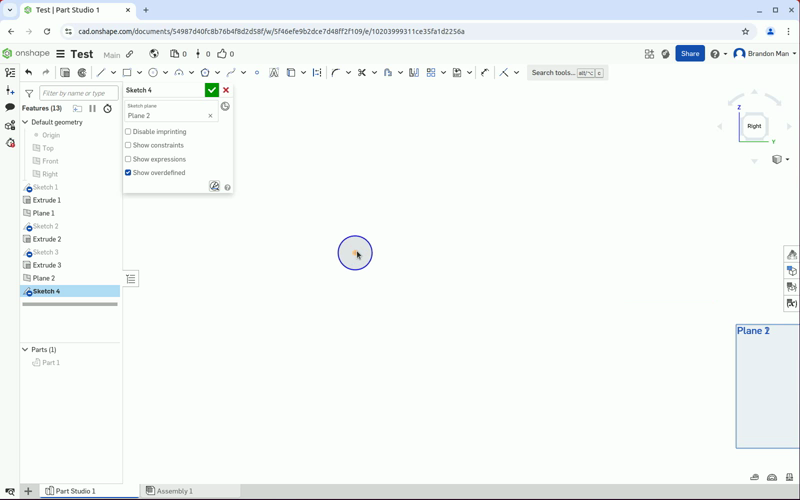
scroll(6)
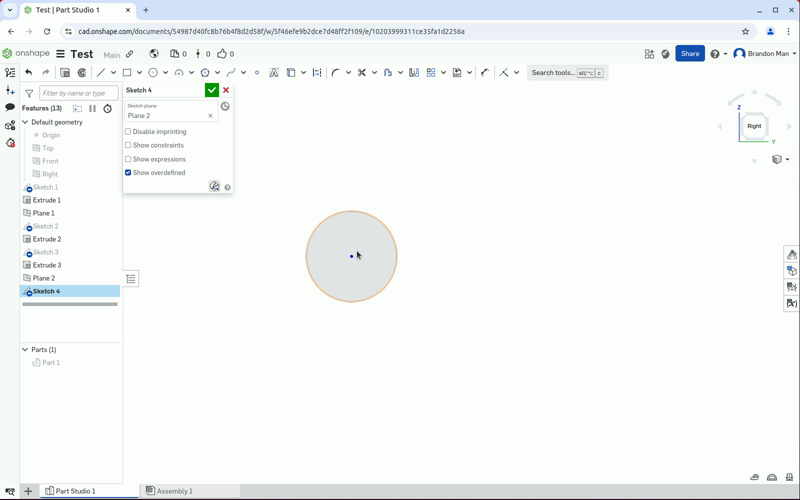
click(357, 250)
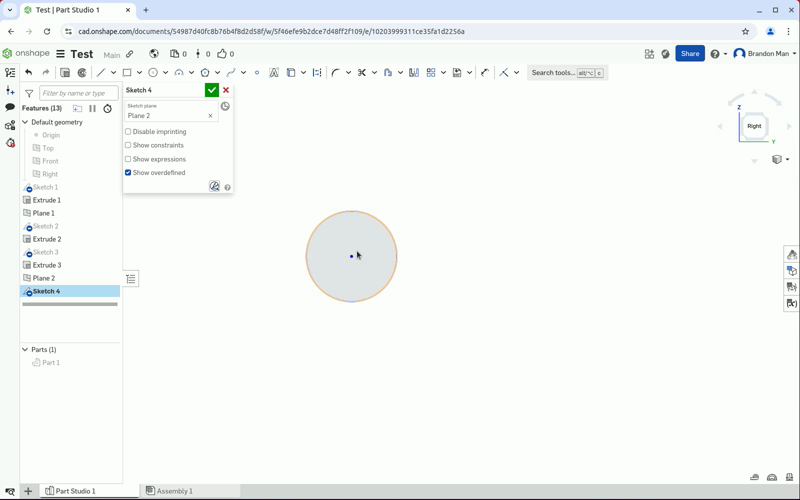
scroll(-6)
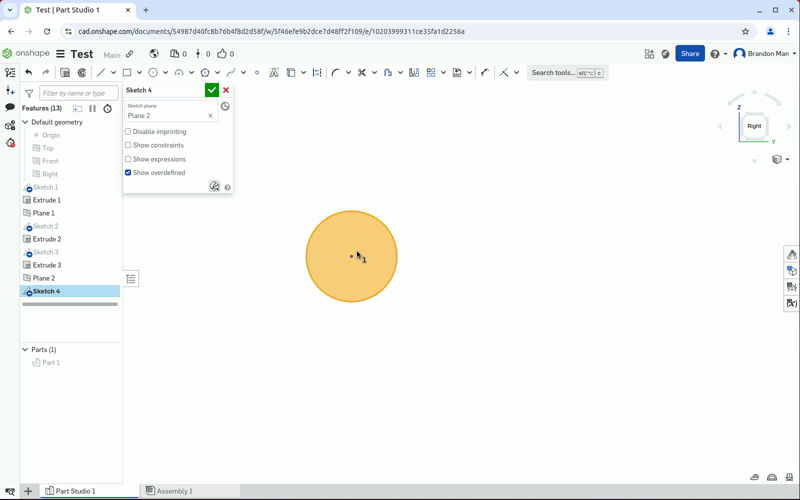
scroll(-6)
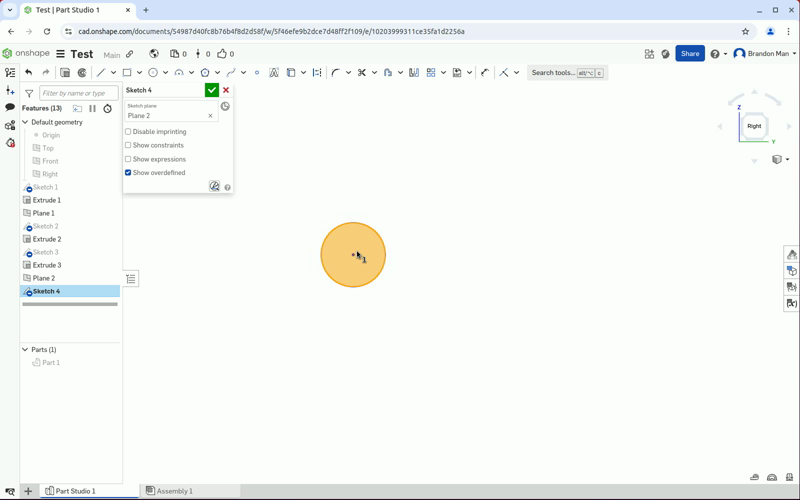
scroll(-6)
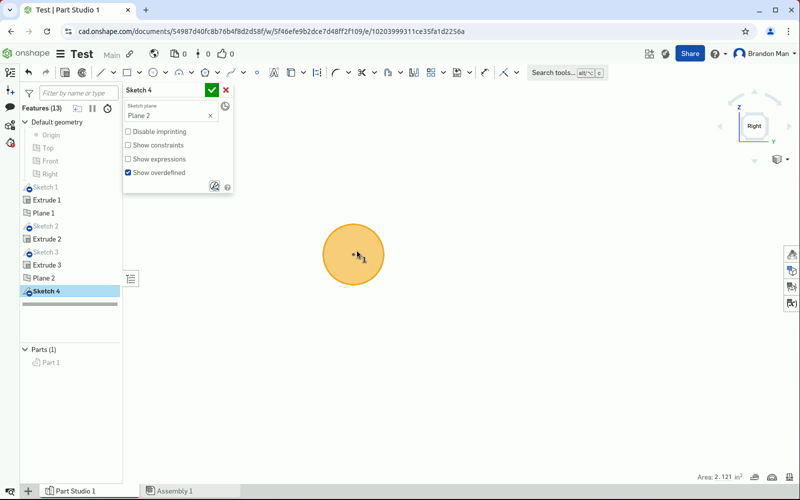
scroll(-6)
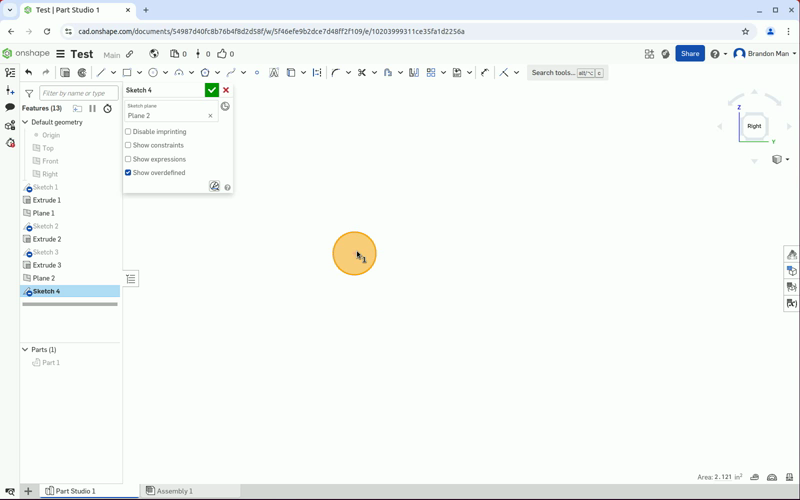
scroll(-6)
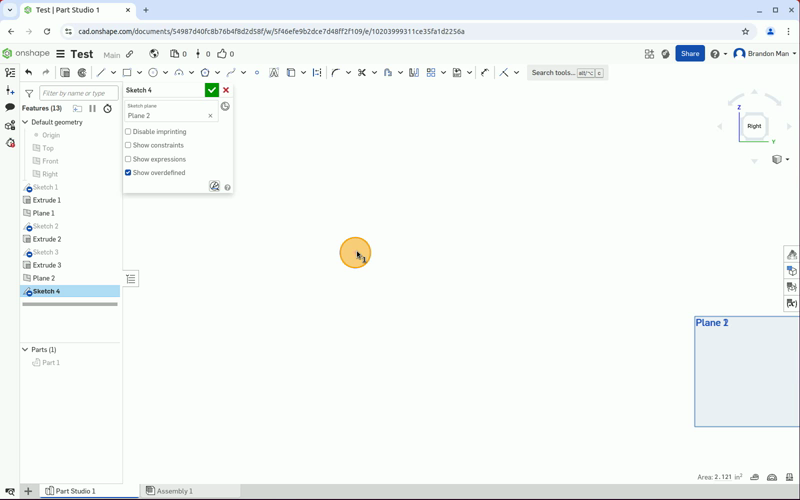
scroll(-6)
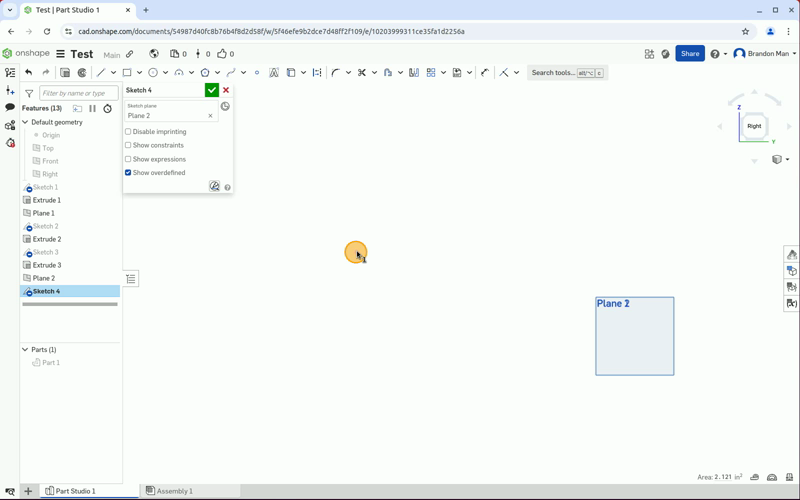
scroll(-6)
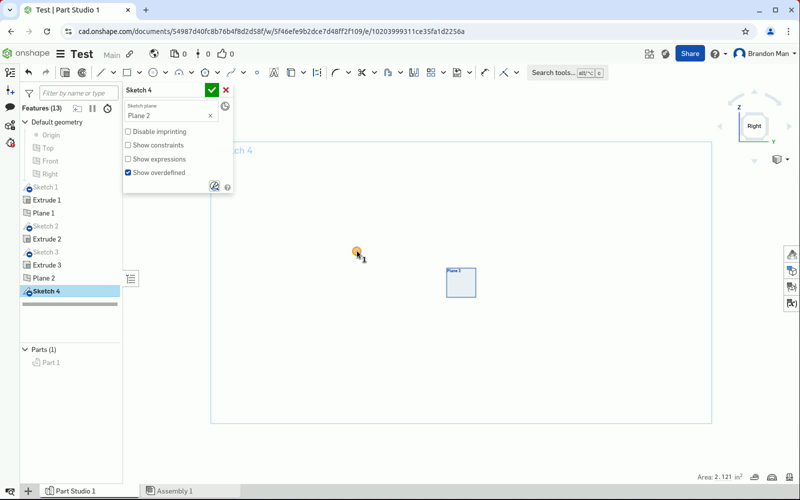
mouse_move(73, 352)
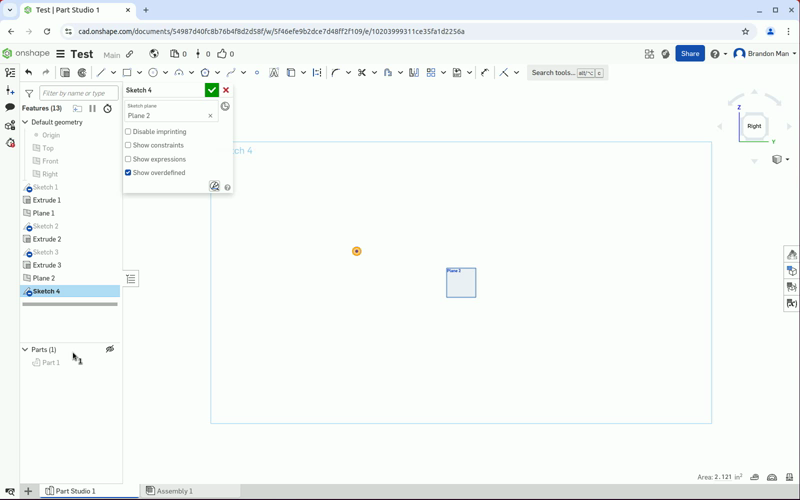
key(shift+y)
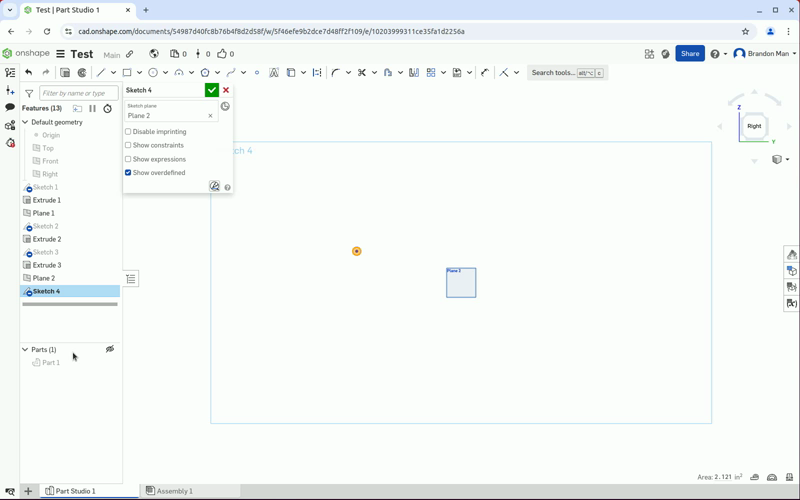
key(shift+e)
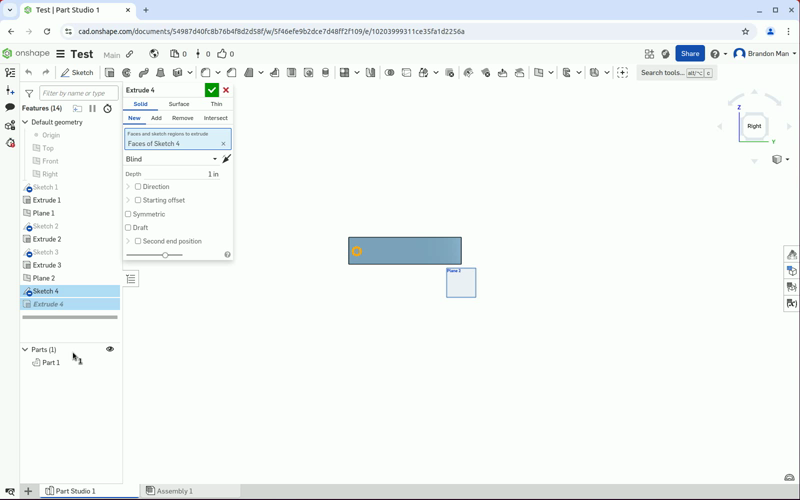
mouse_move(143, 106)
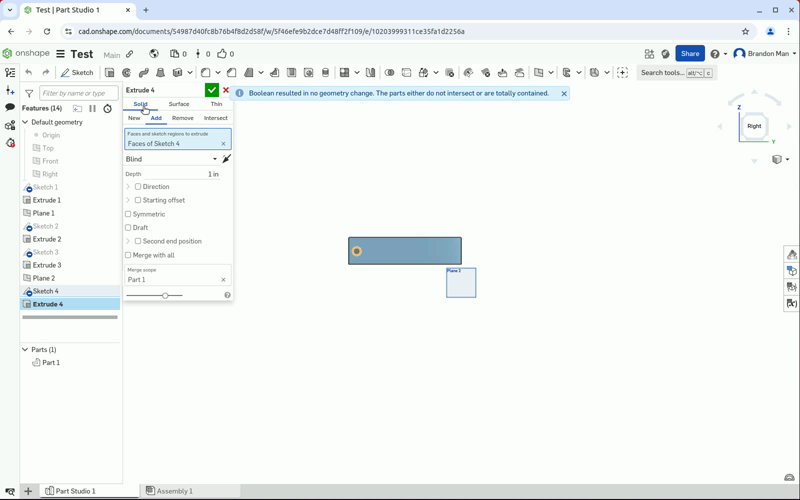
click(143, 106)
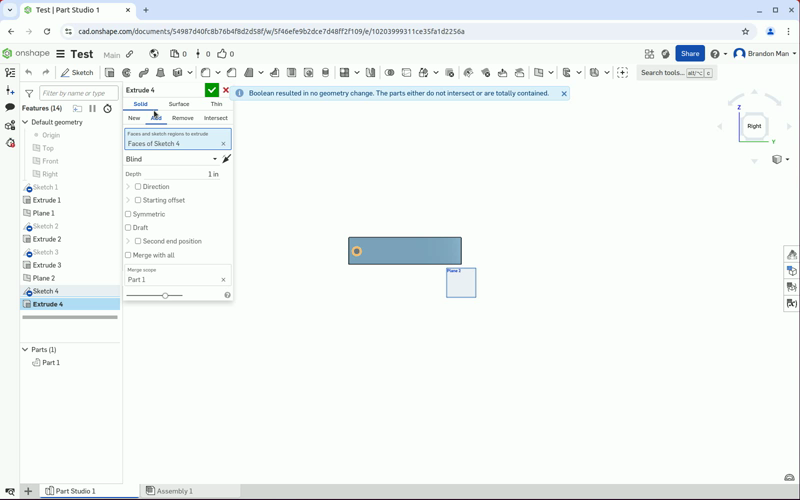
mouse_move(186, 120)
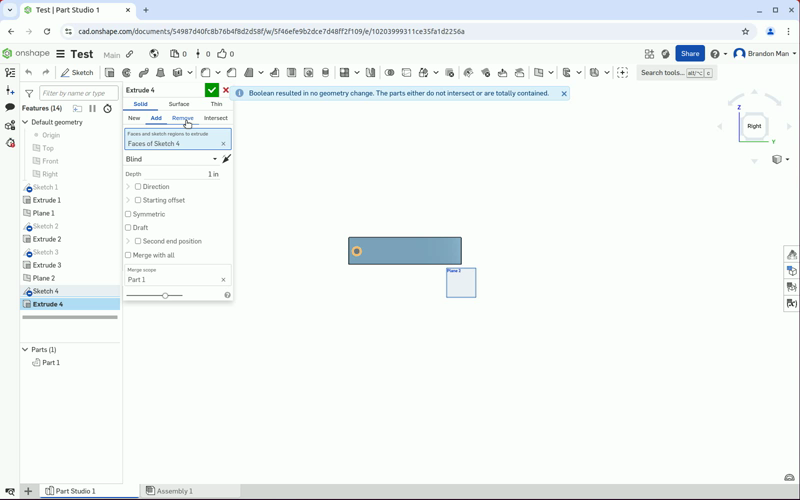
click(186, 120)
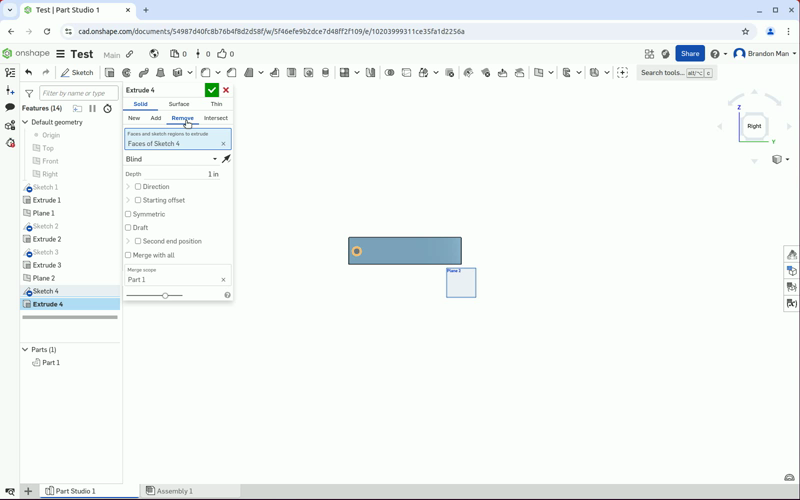
key(tab, 4)
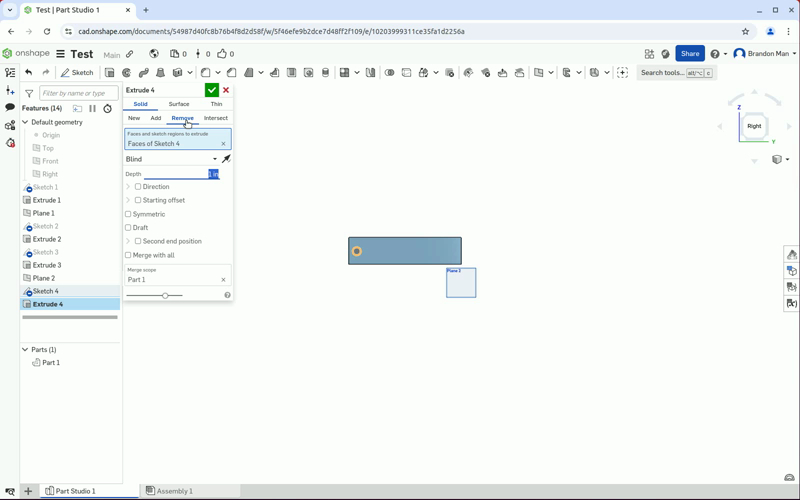
text(1.204)
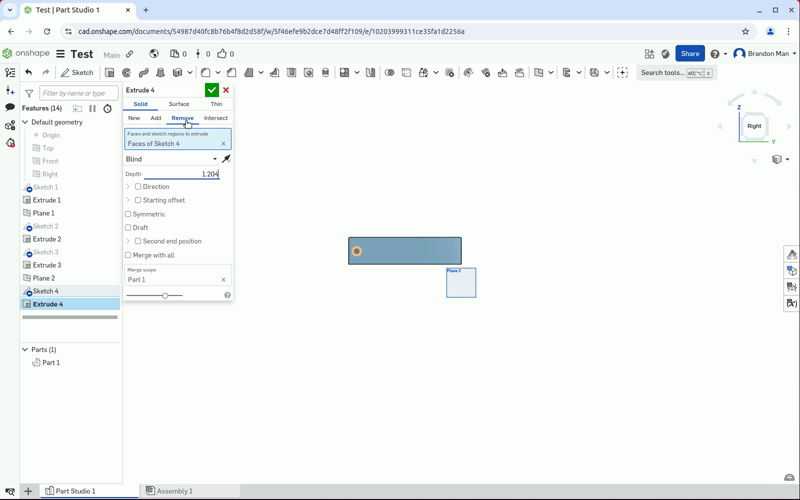
key(tab, 6)
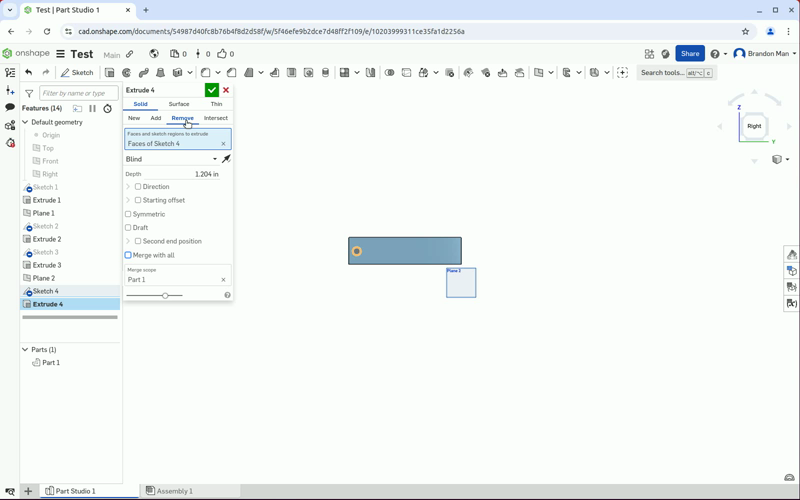
key(space)
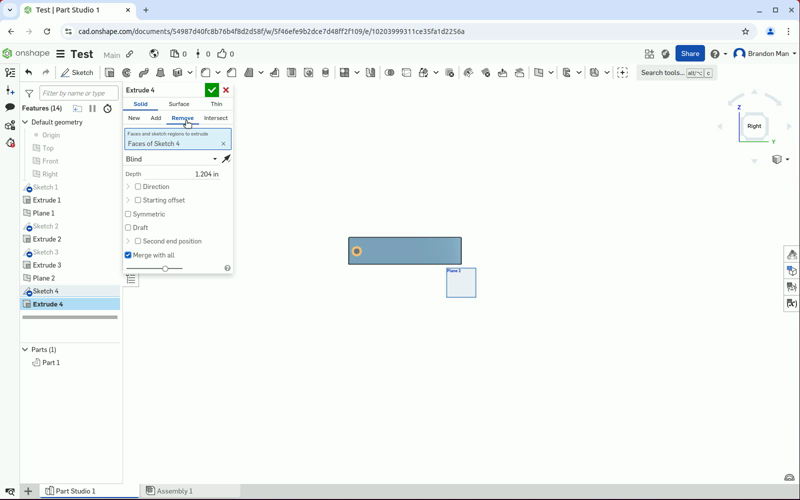
key(enter)
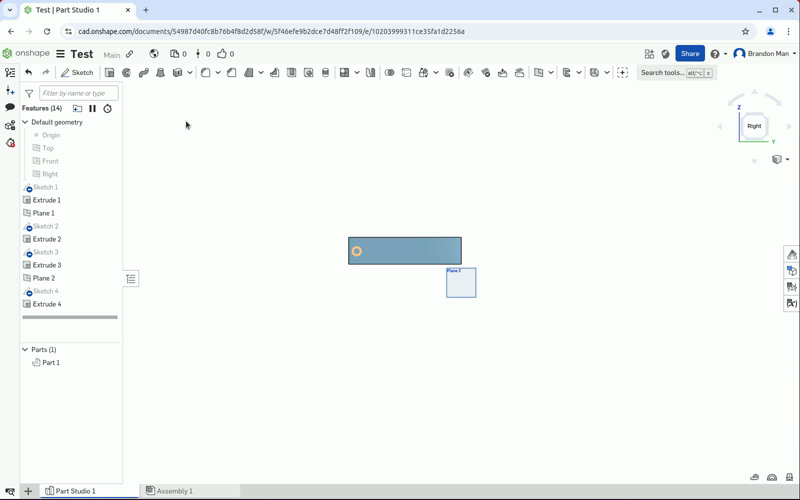
key(shift+h)
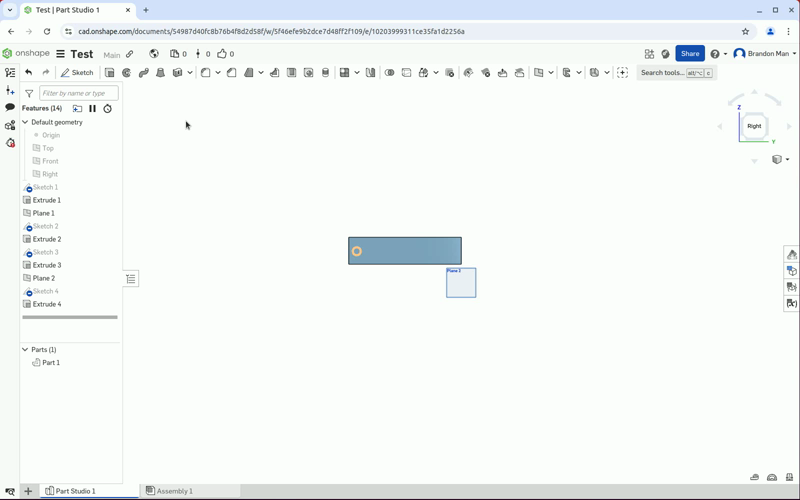
key(shift+h)
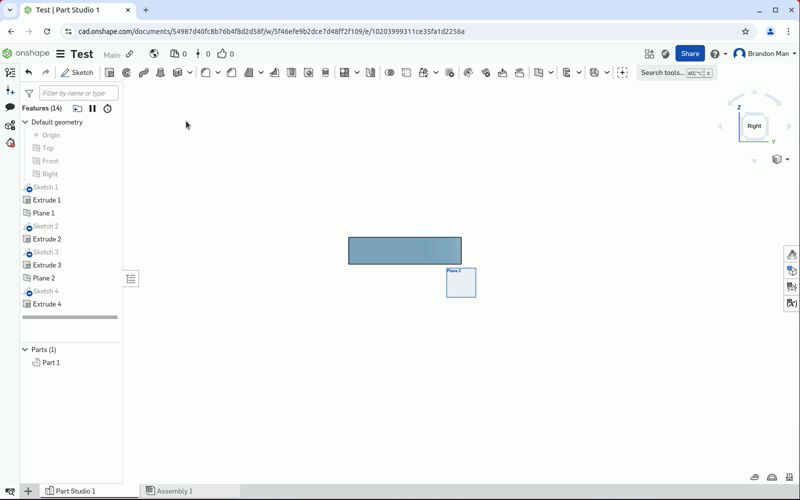
mouse_move(73, 189)
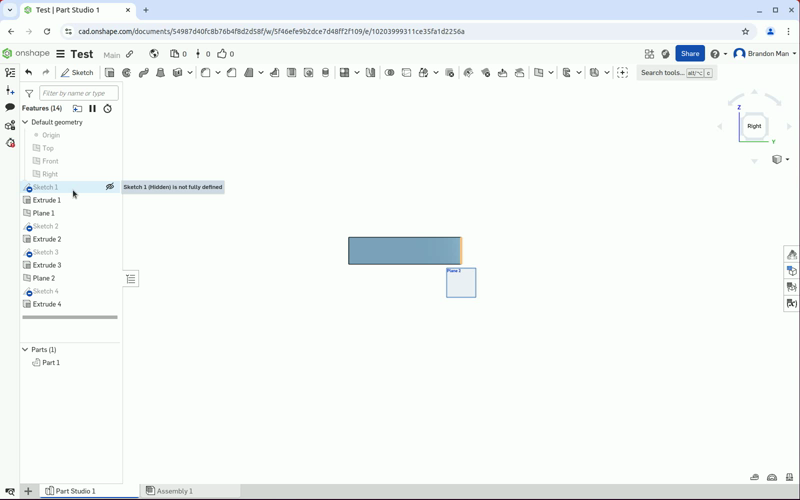
click(73, 189)
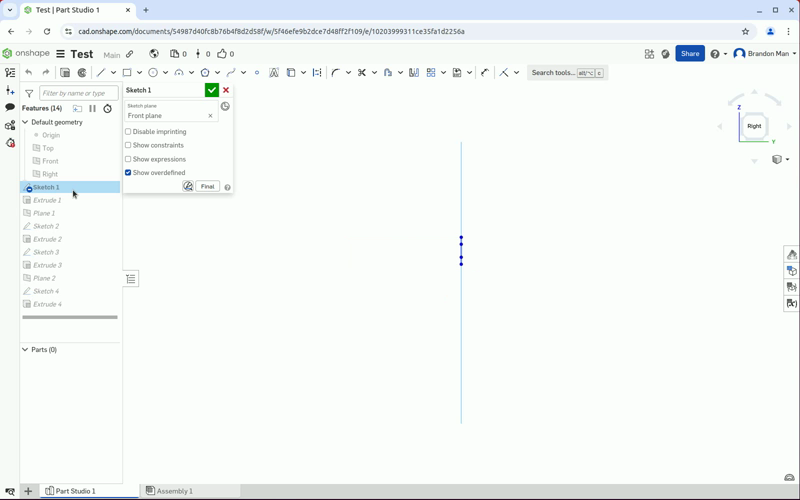
mouse_move(229, 92)
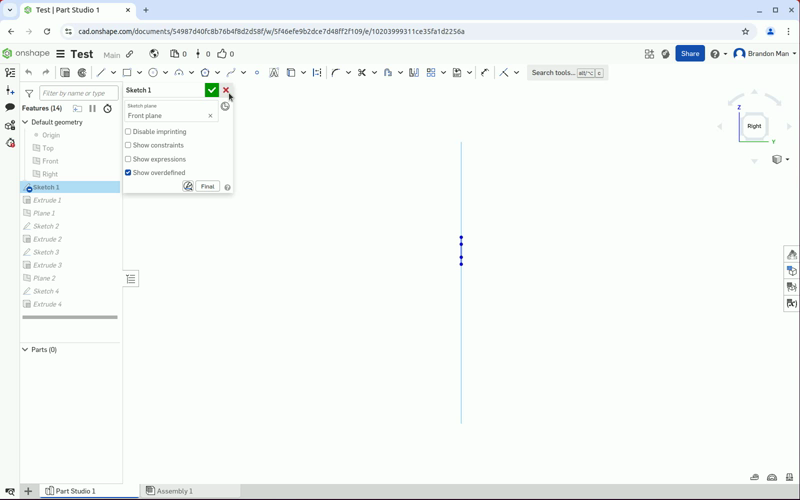
click(229, 92)
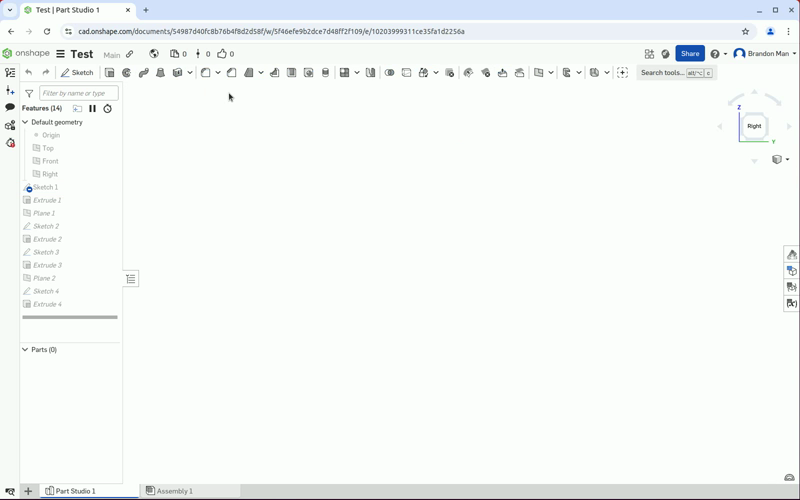
key(shift+s)
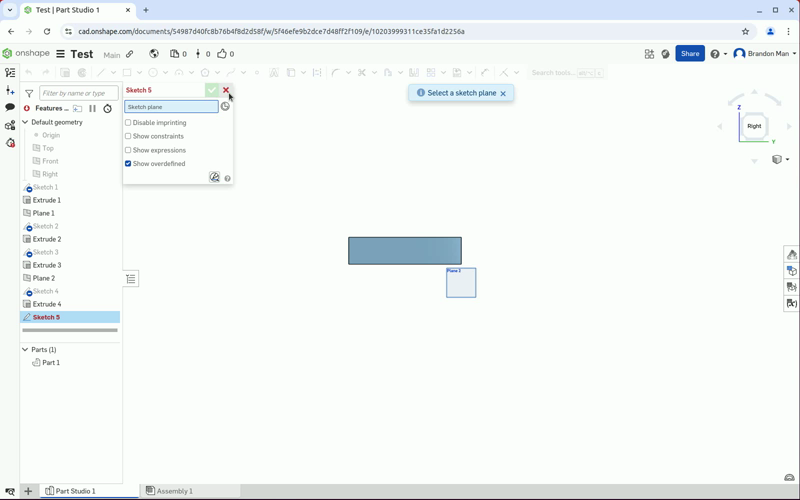
mouse_move(73, 280)
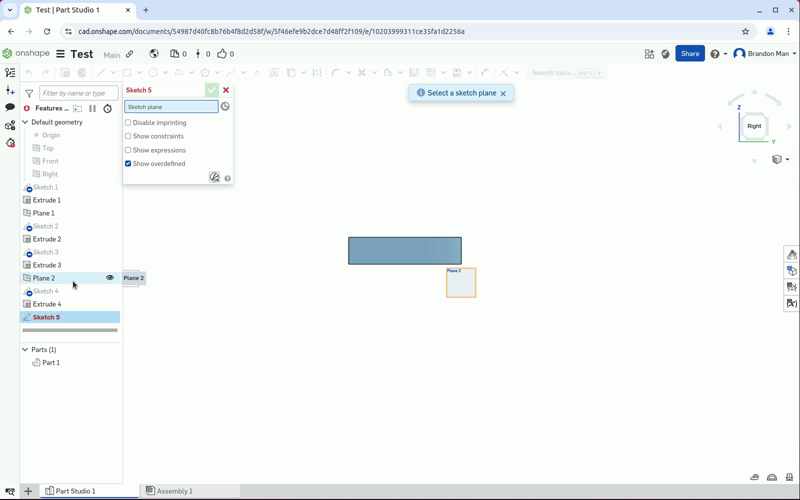
click(73, 280)
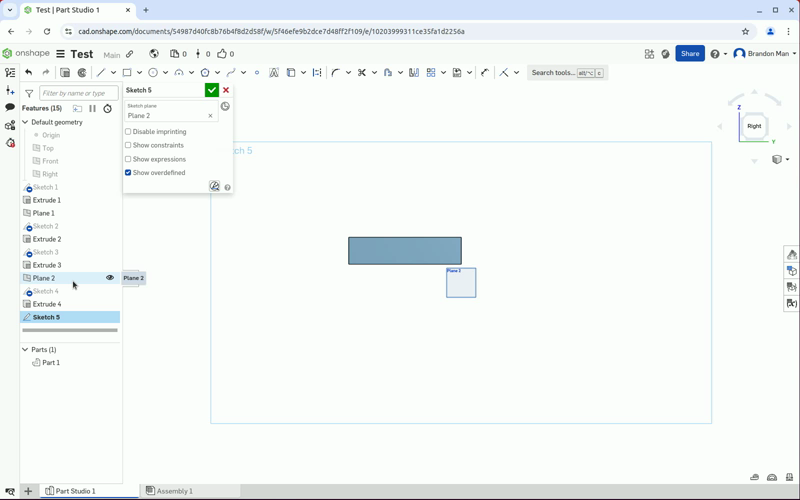
mouse_move(73, 352)
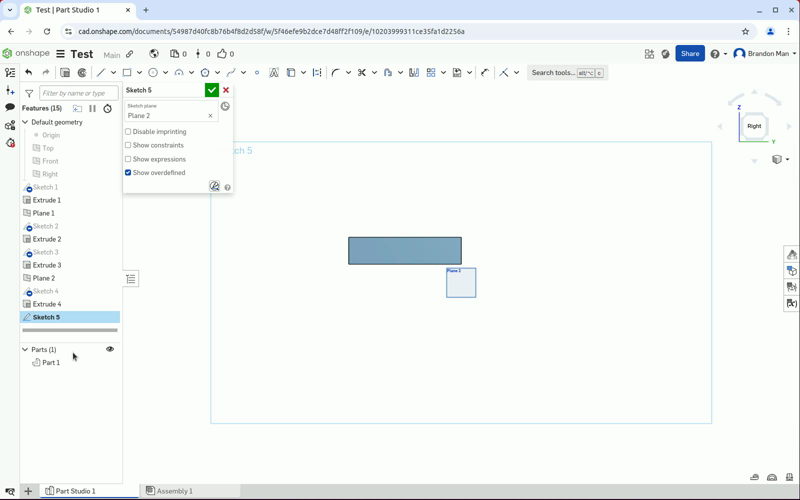
key(y)
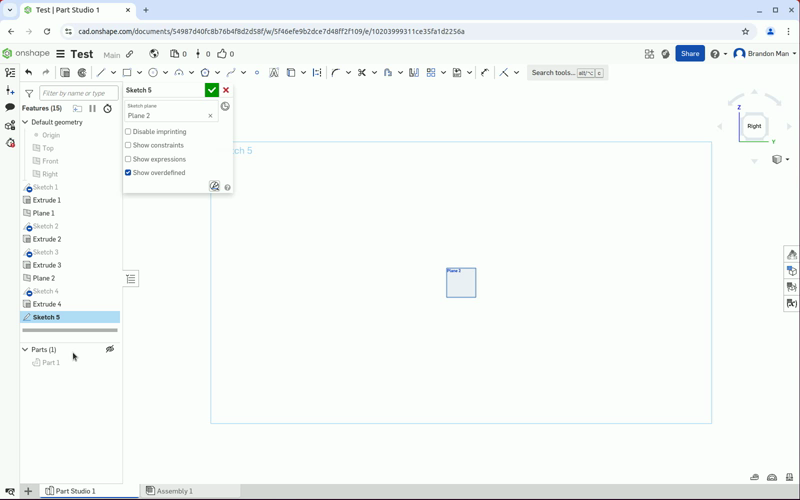
key(c)
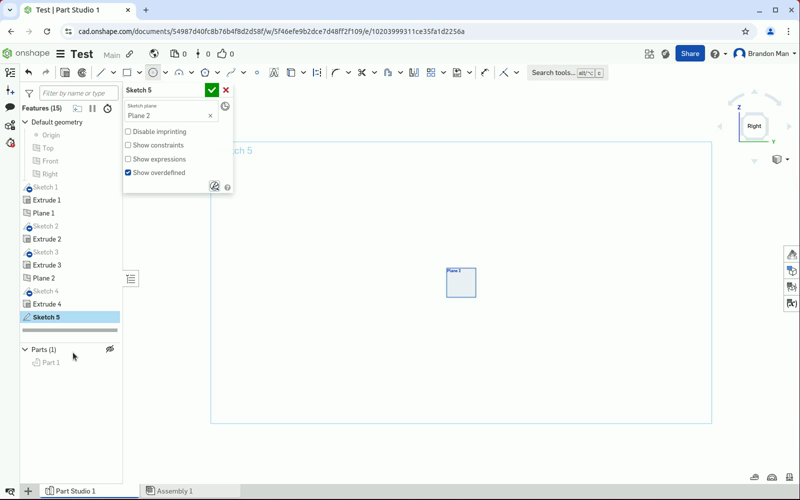
key_down(shift)
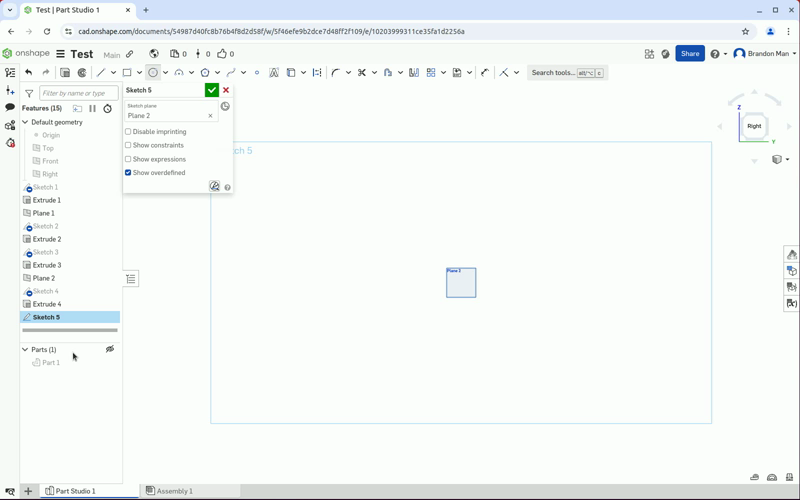
mouse_move(453, 251)
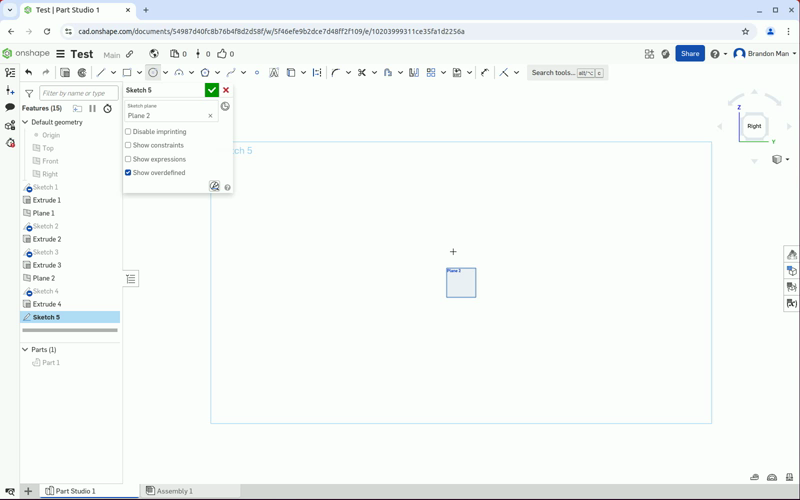
click(453, 251)
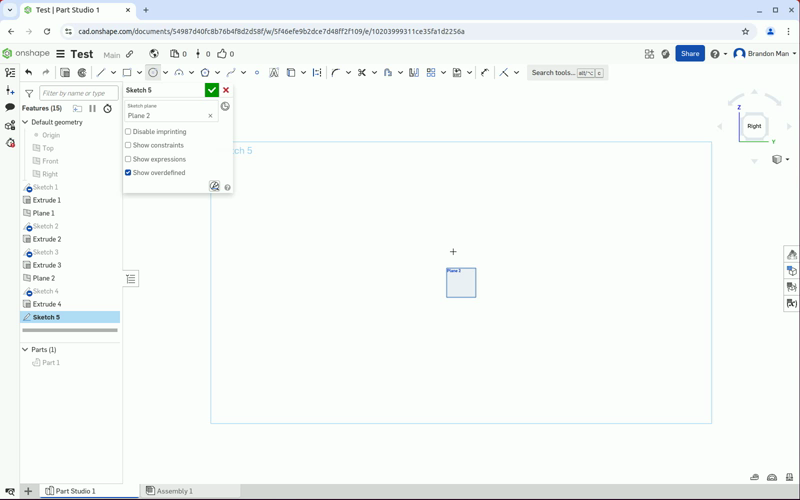
key_up(shift)
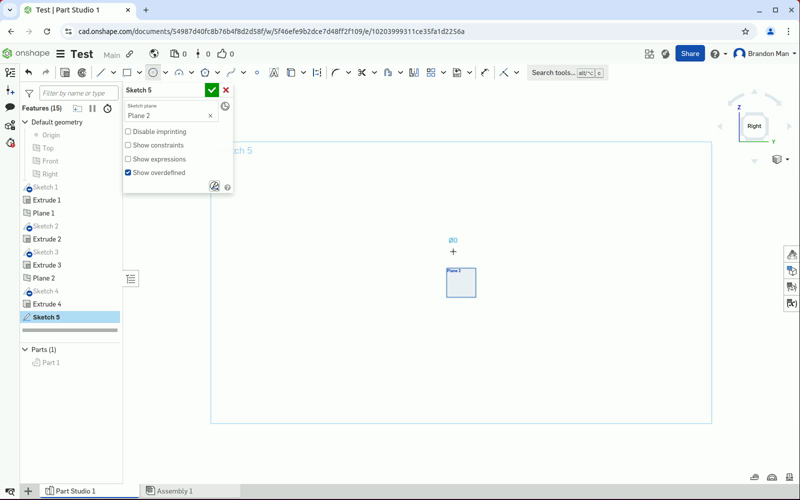
mouse_move(457, 251)
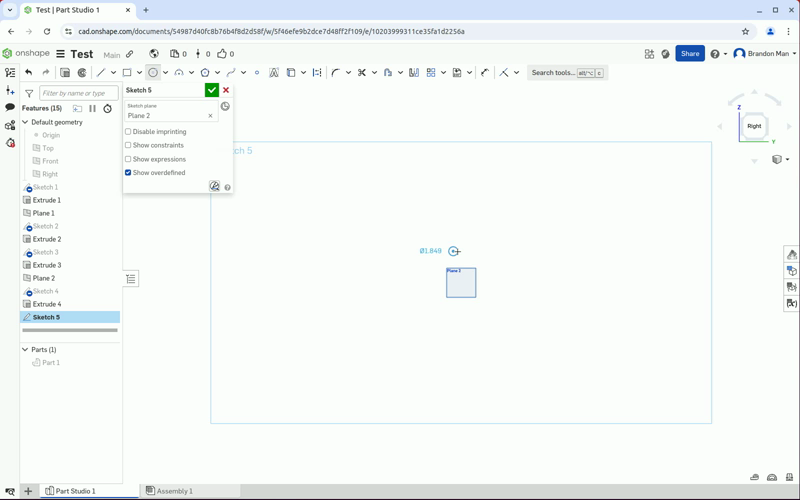
click(457, 251)
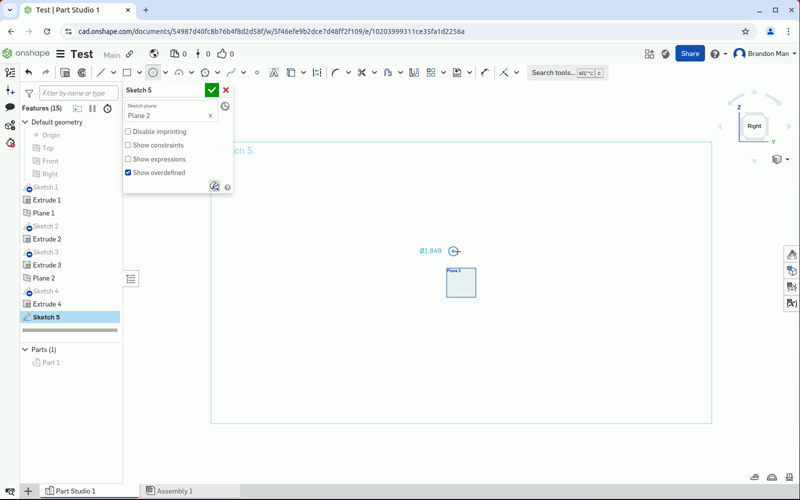
key(esc)
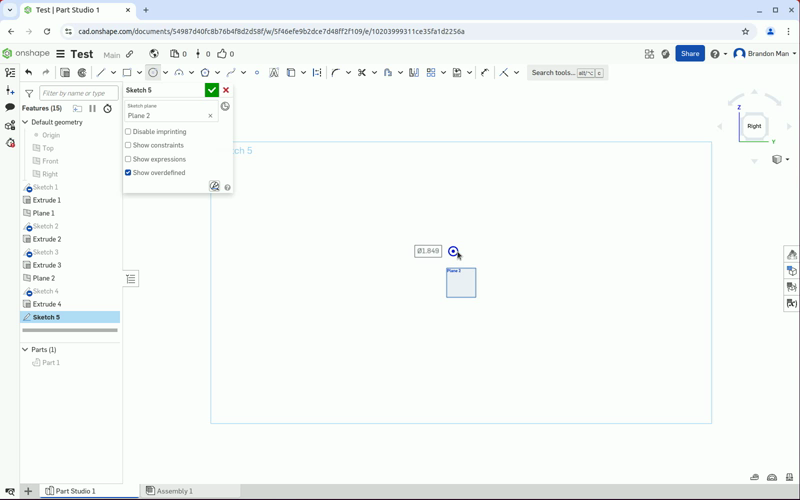
mouse_move(456, 250)
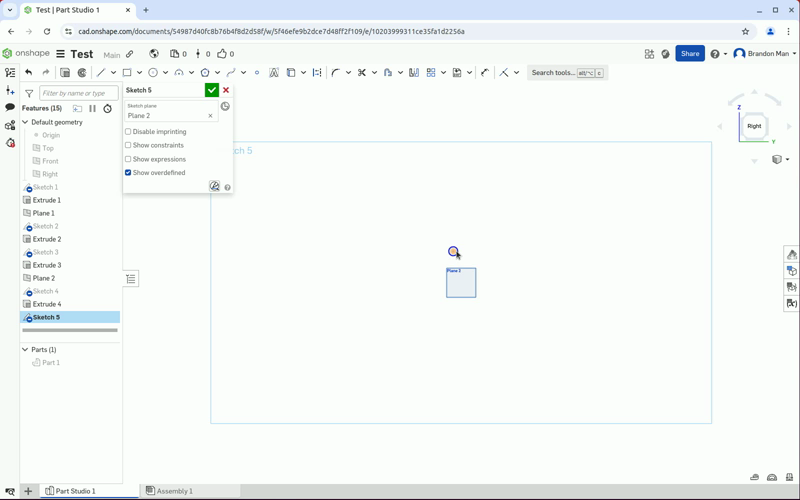
scroll(6)
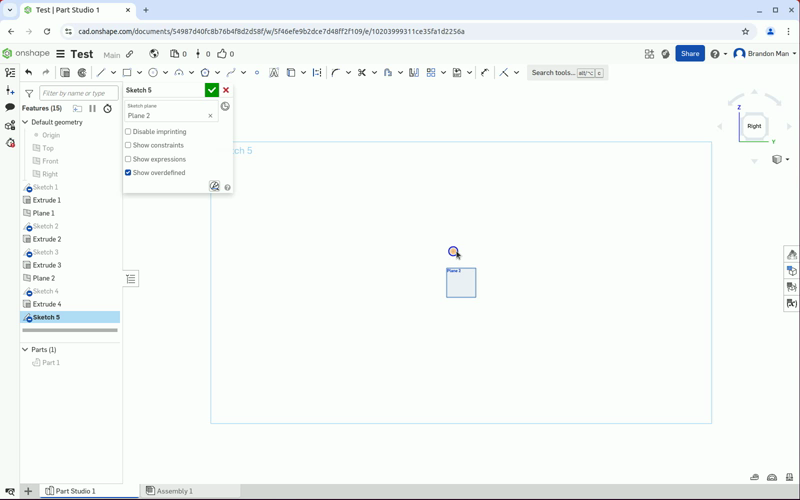
scroll(6)
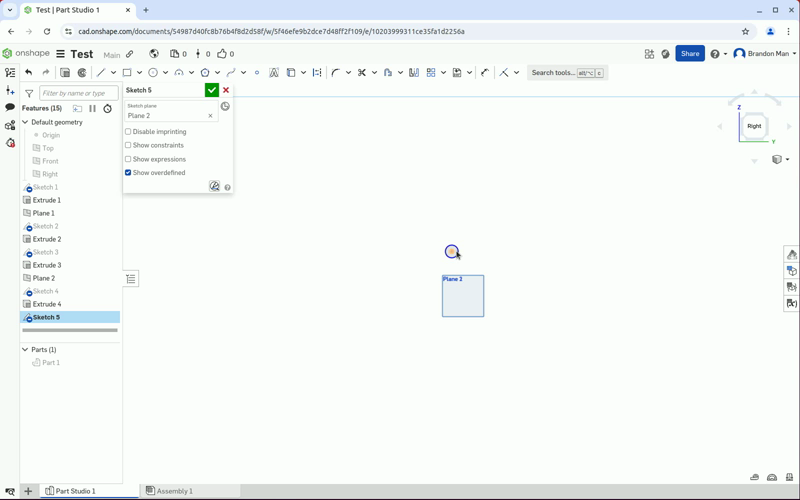
scroll(6)
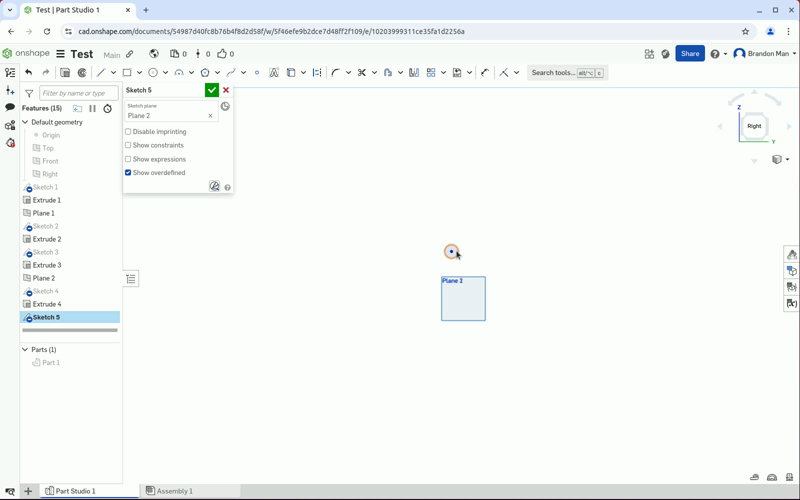
scroll(6)
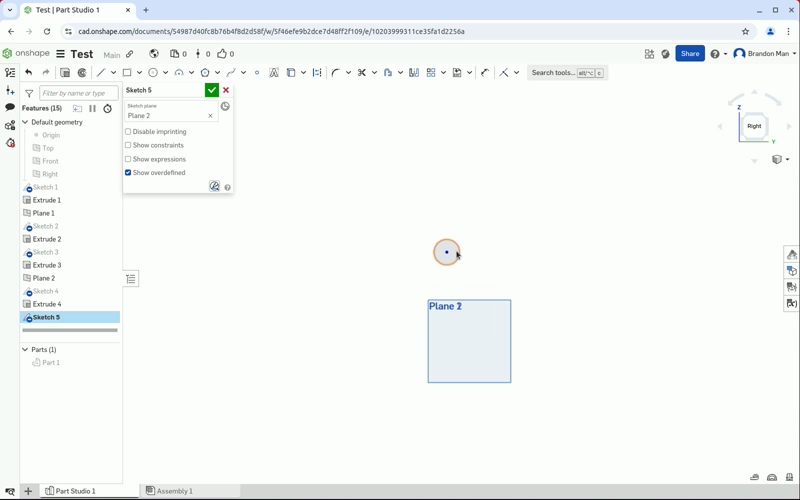
scroll(6)
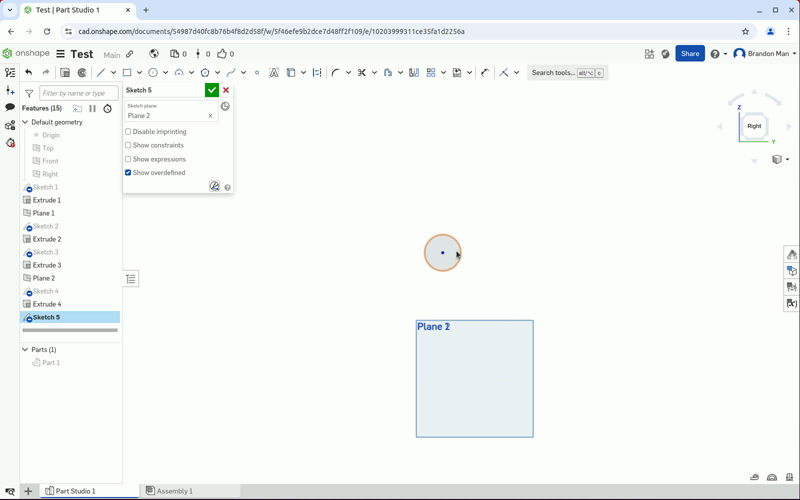
scroll(6)
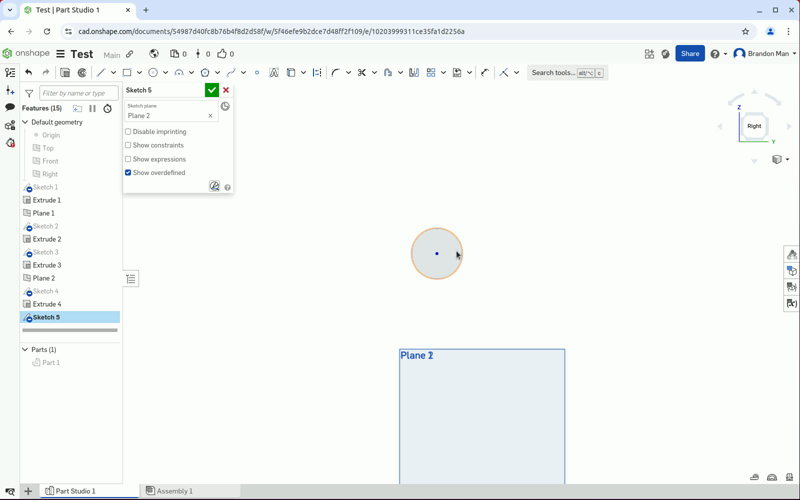
scroll(6)
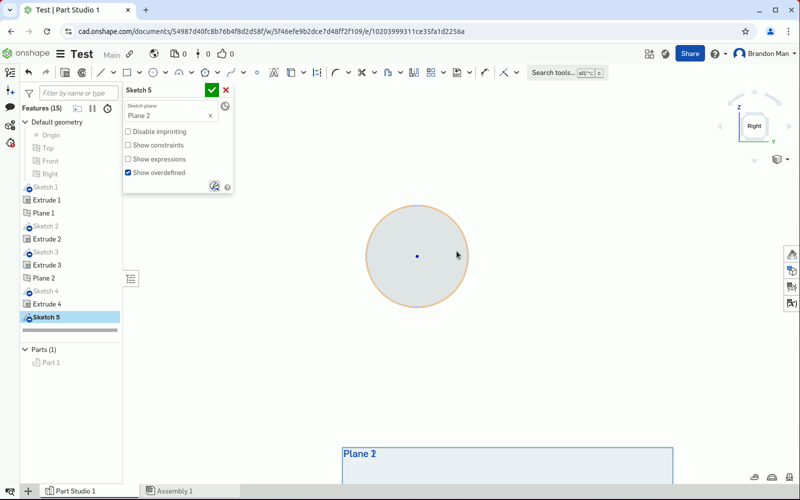
click(456, 250)
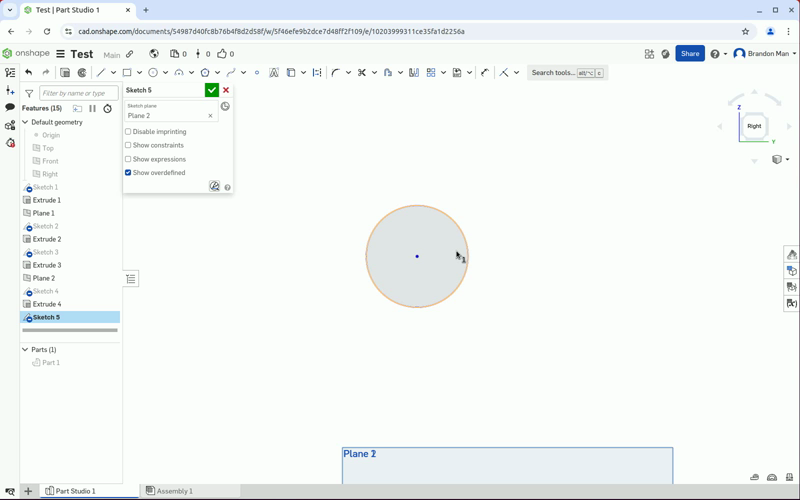
scroll(-6)
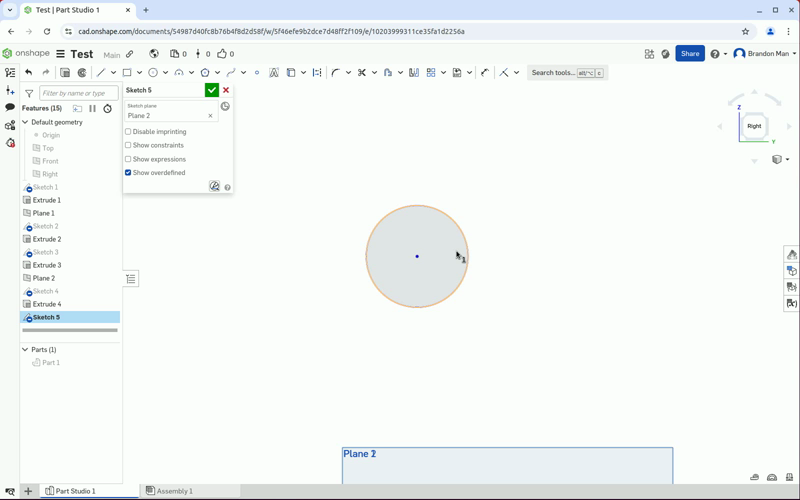
scroll(-6)
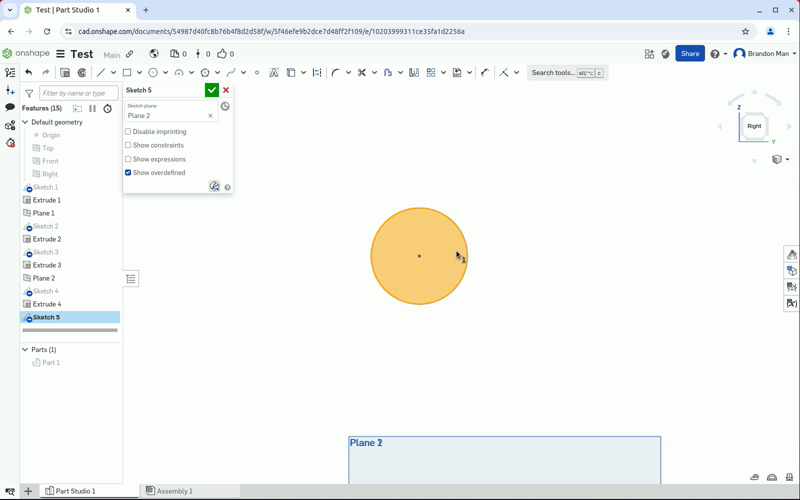
scroll(-6)
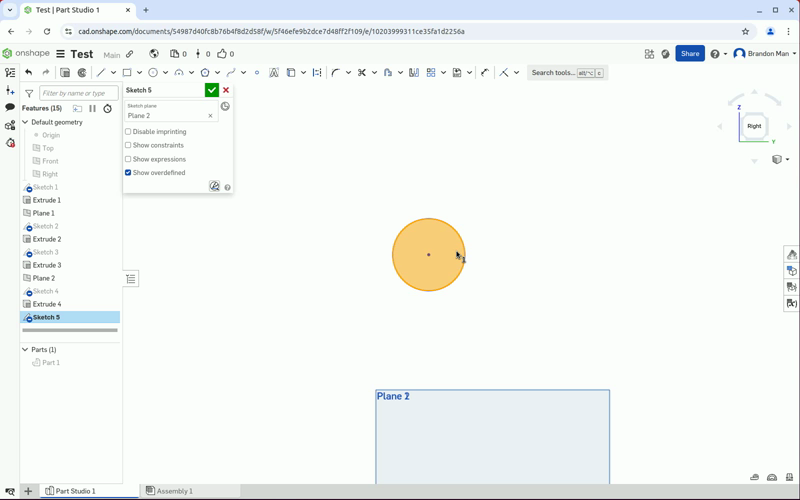
scroll(-6)
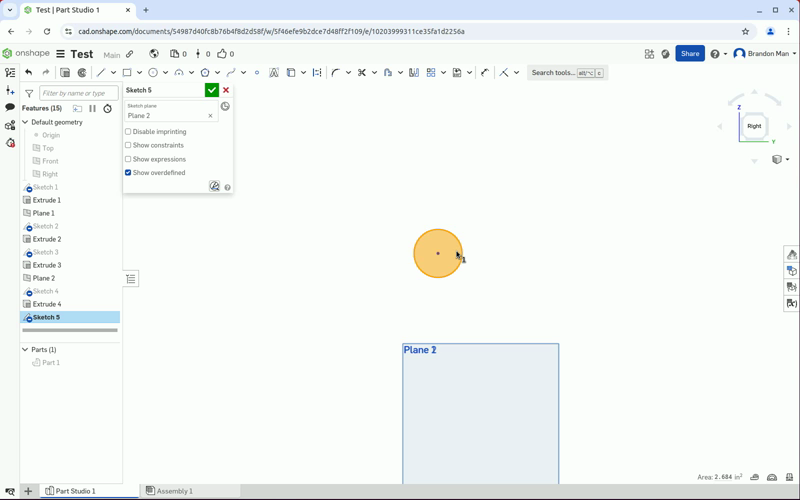
scroll(-6)
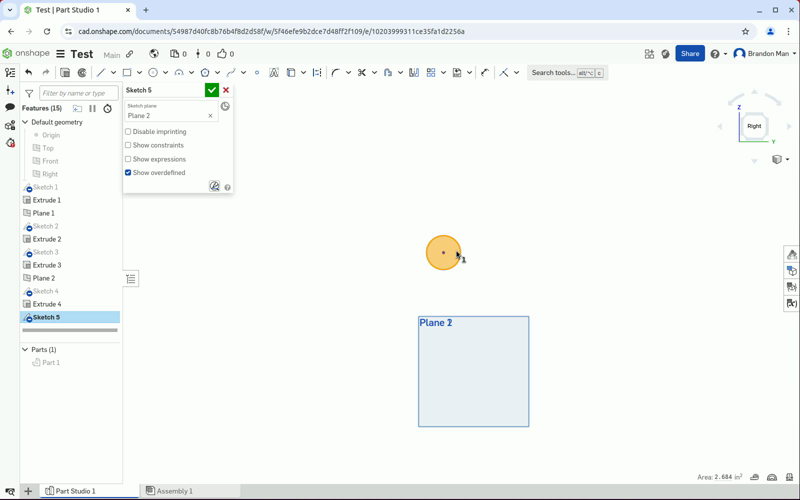
scroll(-6)
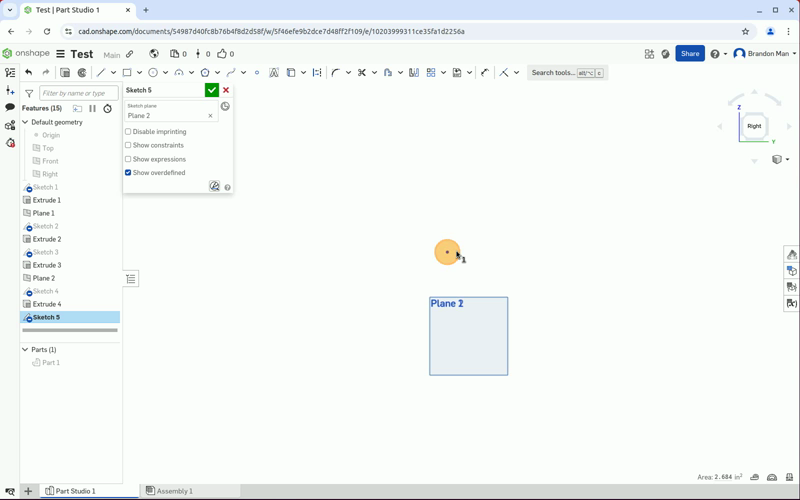
scroll(-6)
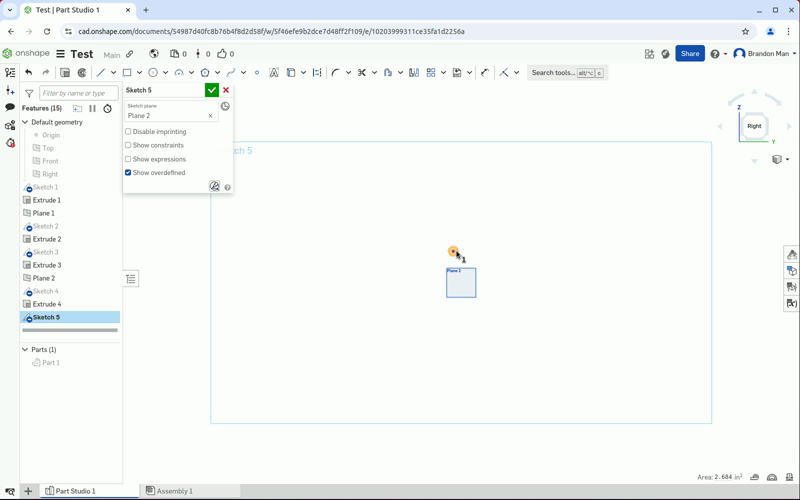
mouse_move(73, 352)
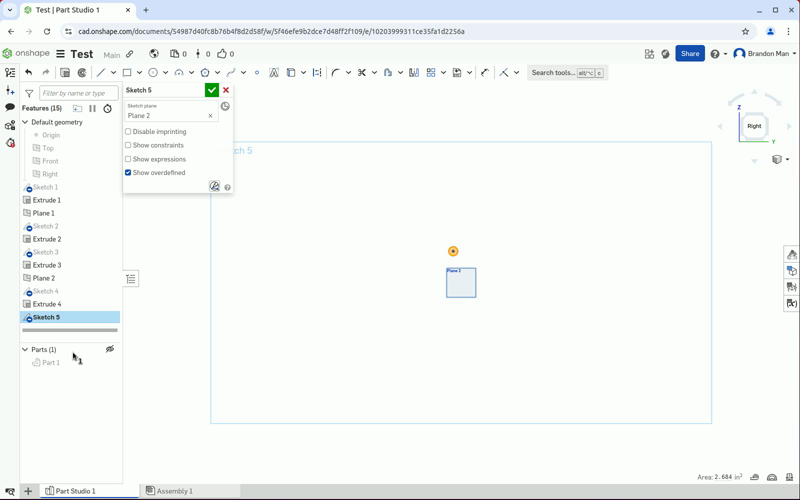
key(shift+y)
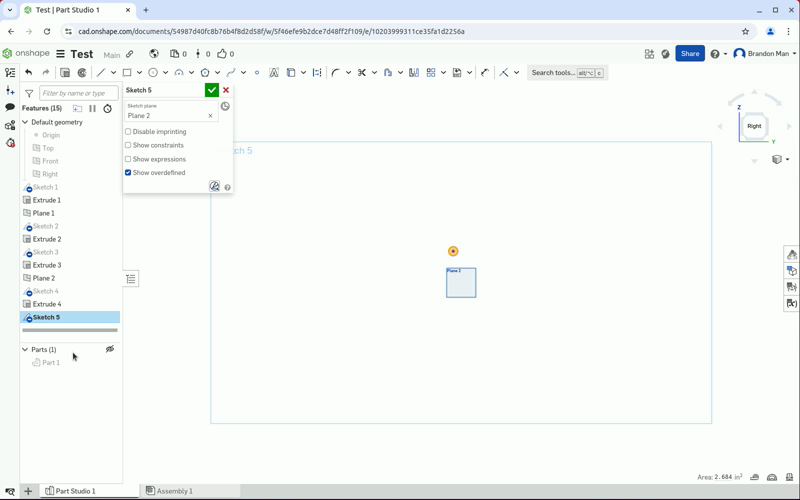
key(shift+e)
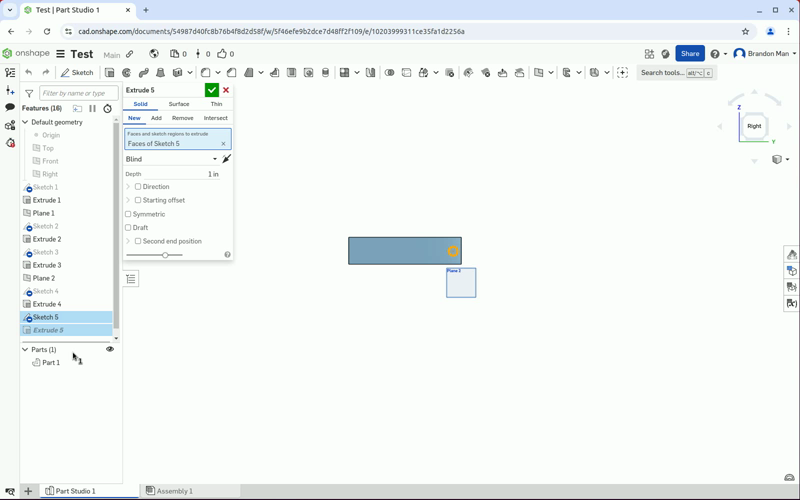
mouse_move(143, 106)
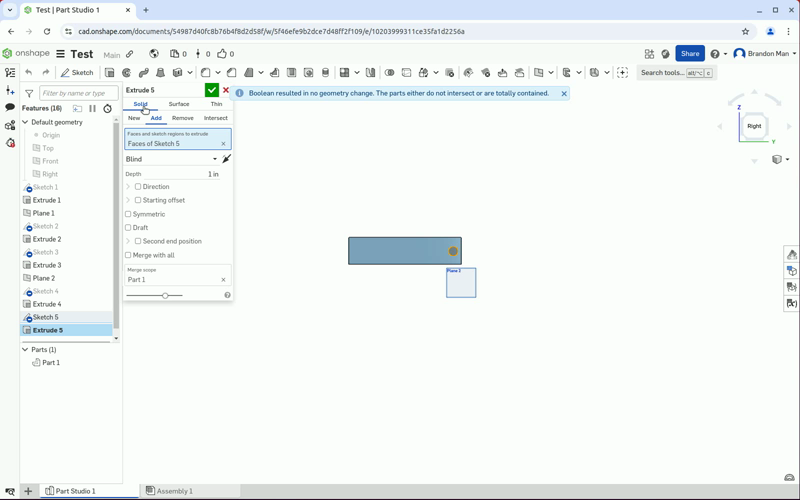
click(143, 106)
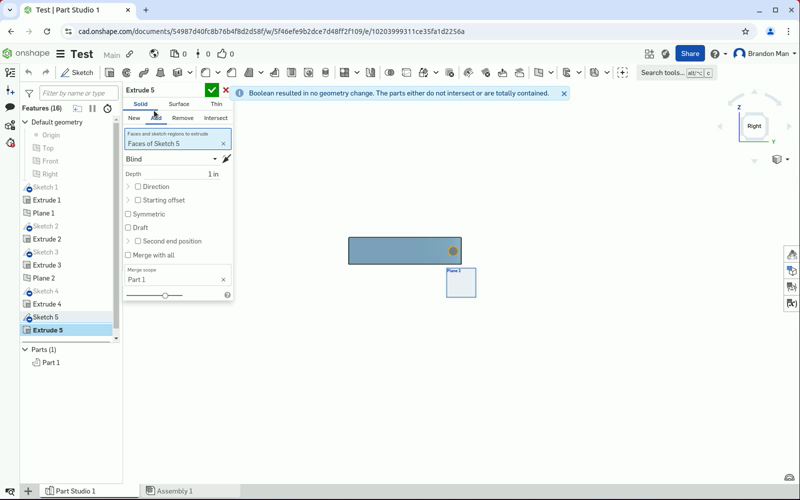
mouse_move(186, 120)
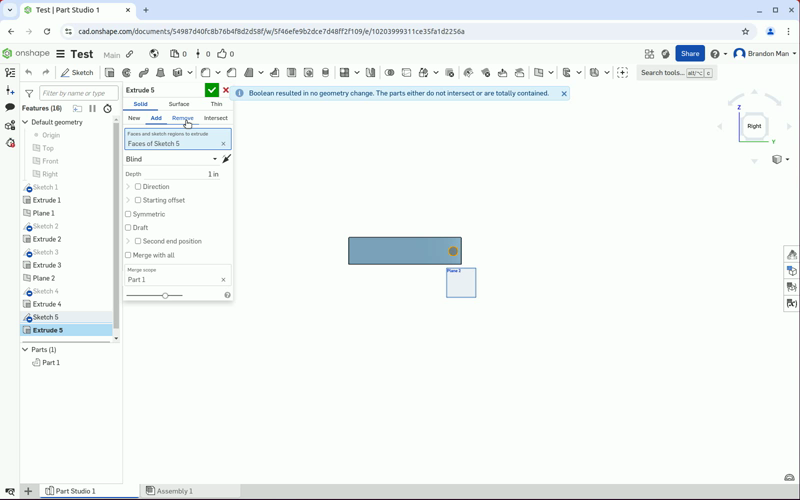
click(186, 120)
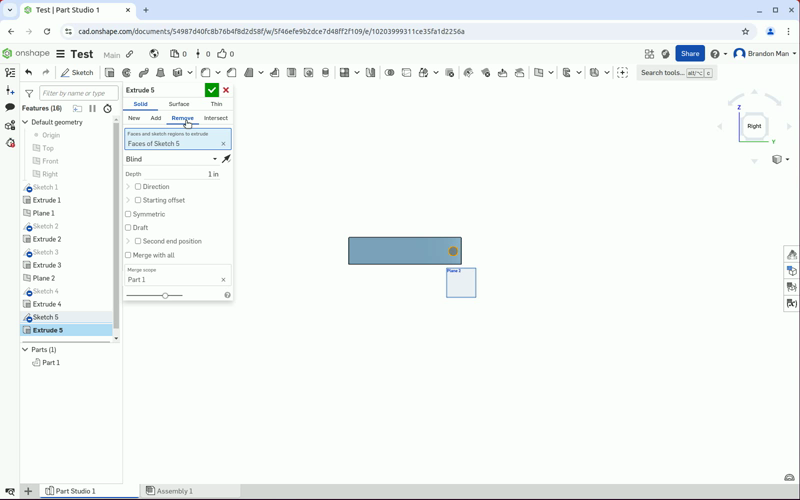
key(tab, 4)
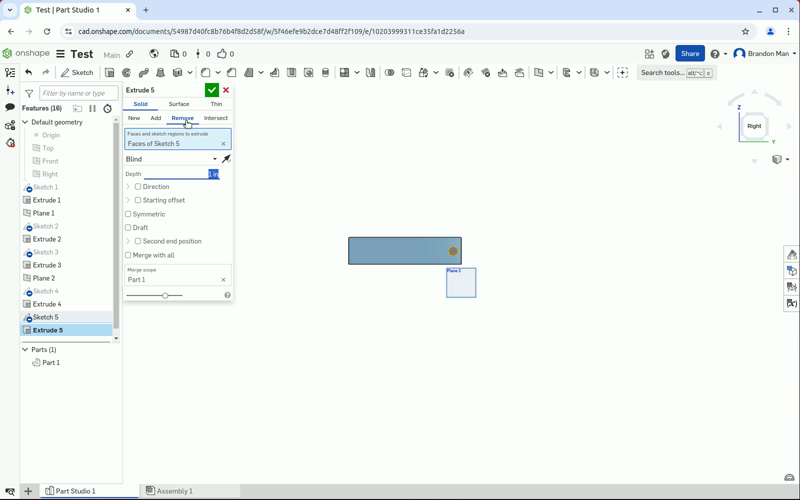
text(1.204)
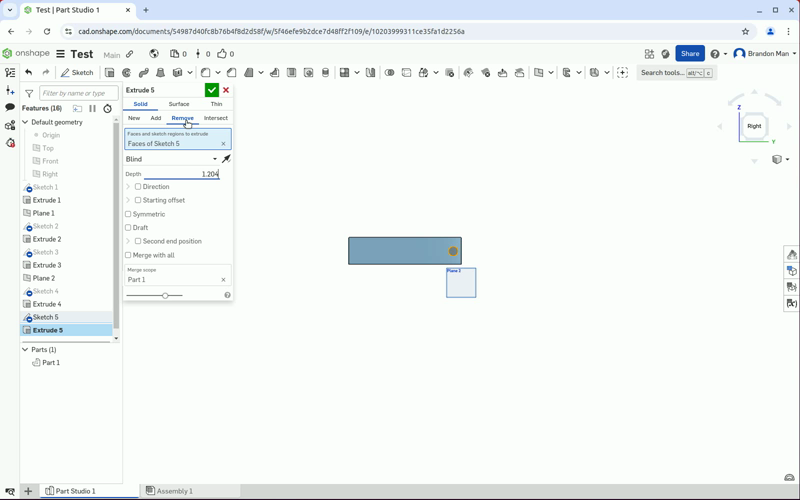
key(tab, 6)
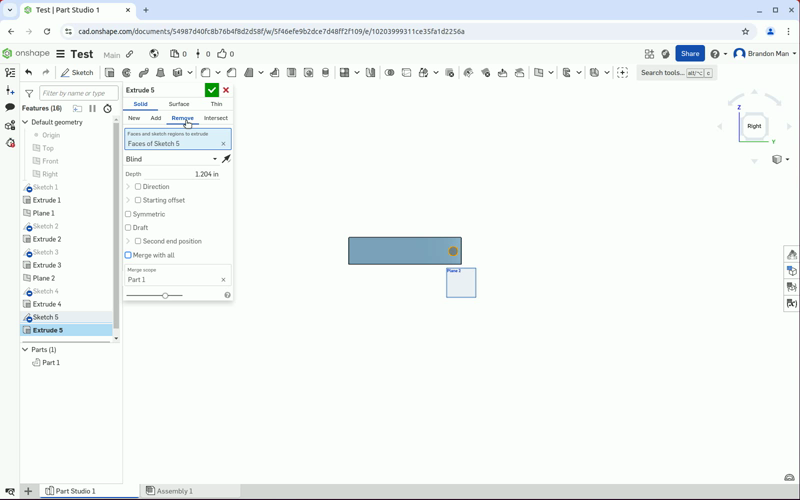
key(space)
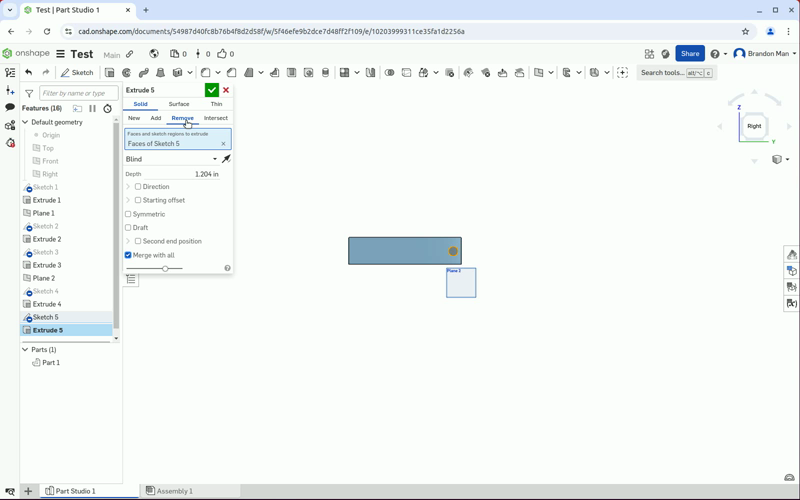
key(enter)
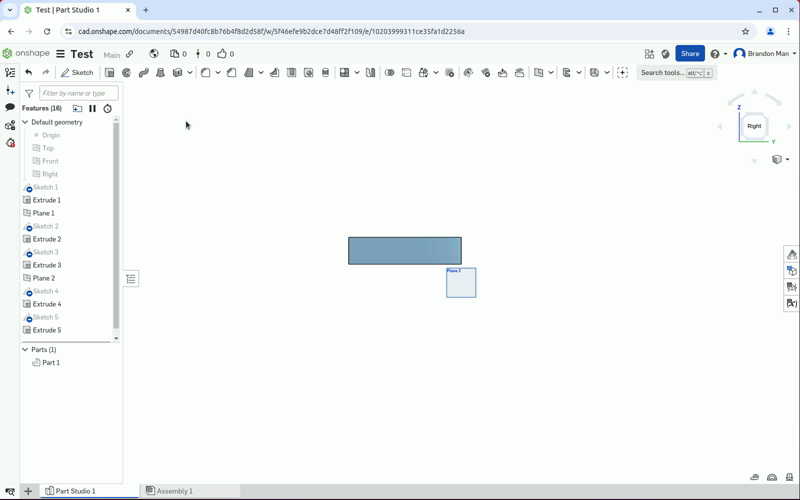
key(shift+h)
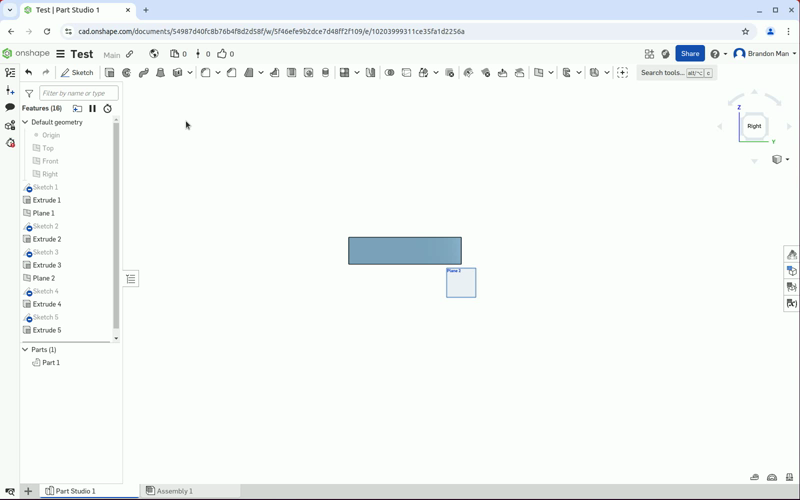
key(shift+h)
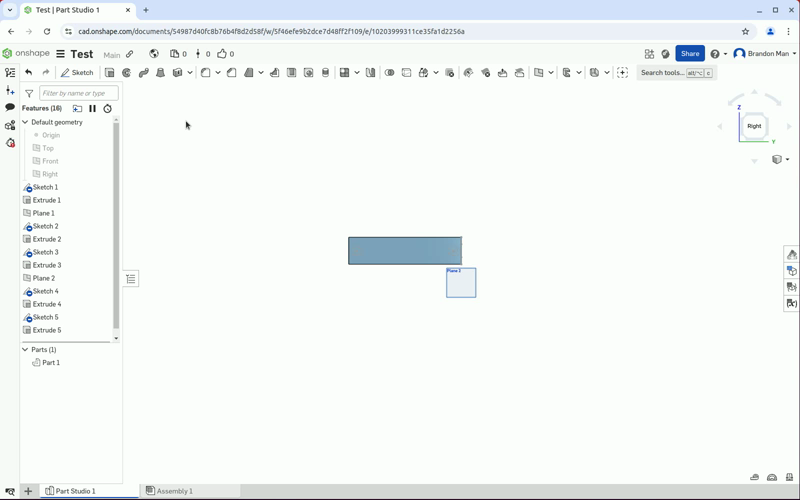
key(shift+7)
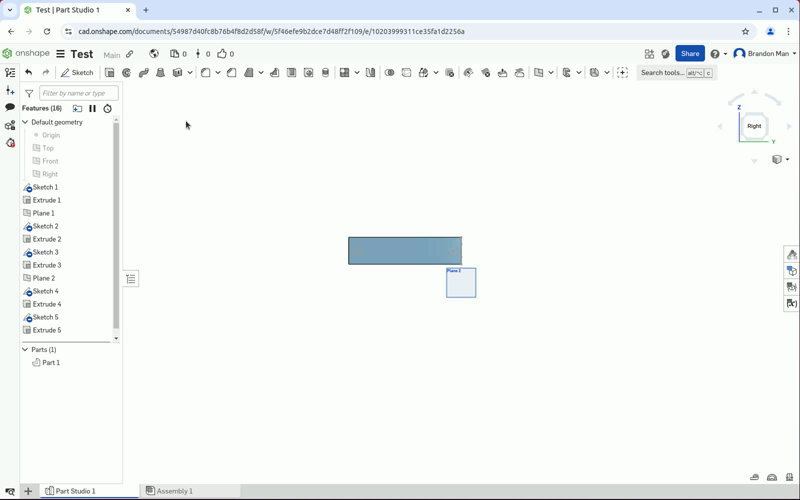
key(right, 2)
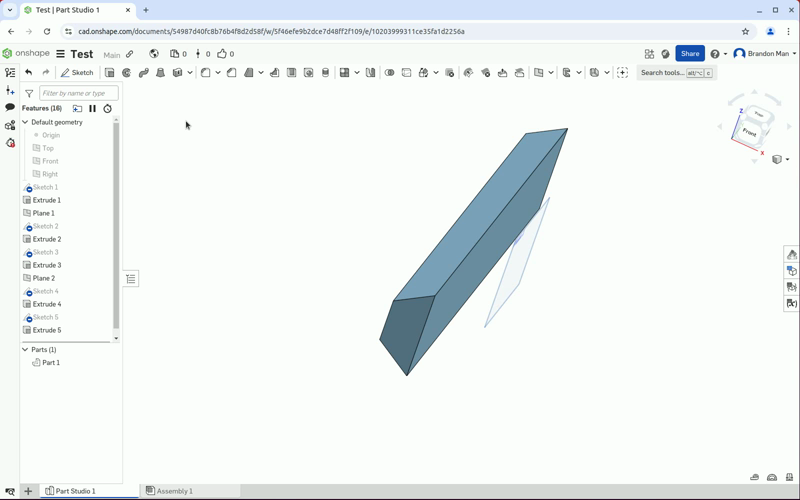
key(down, 2)
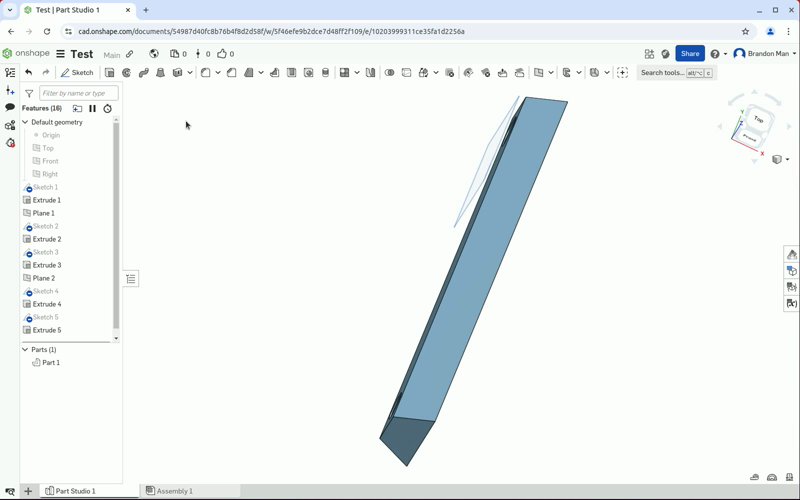
key(up, 2)
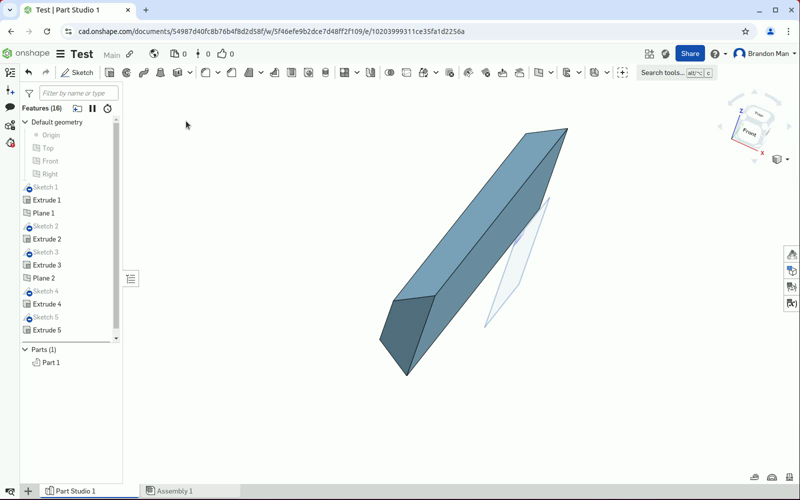
key(left, 2)
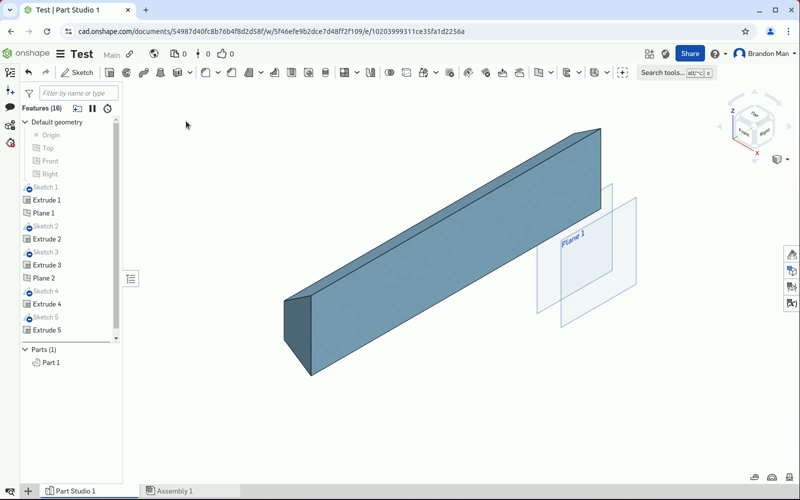
mouse_move(69, 189)
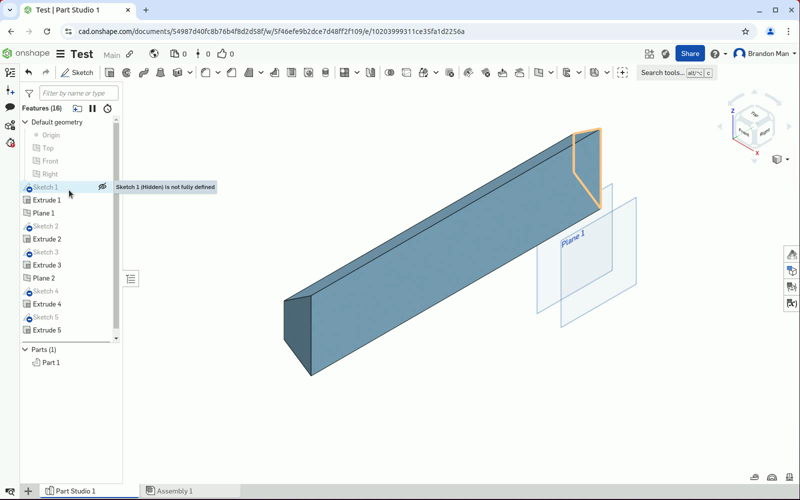
click(69, 189)